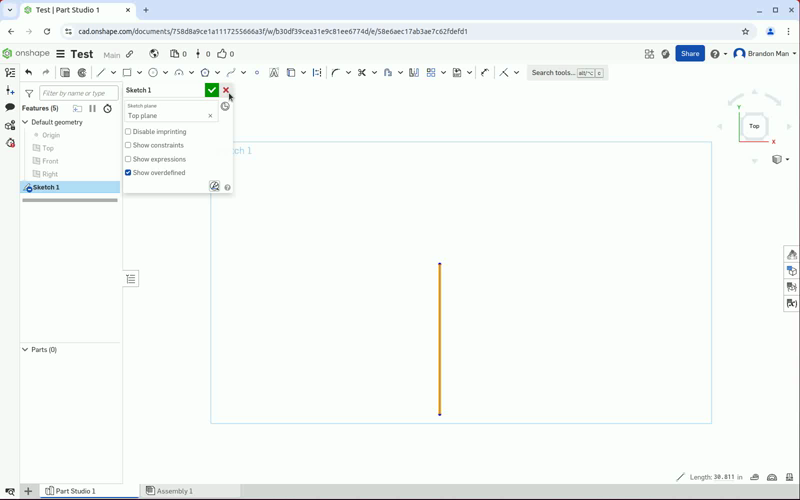
key(shift+h)
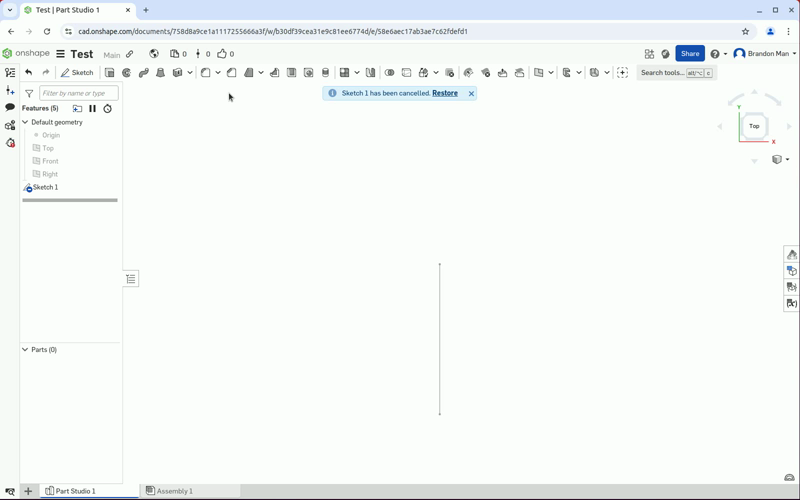
mouse_move(73, 352)
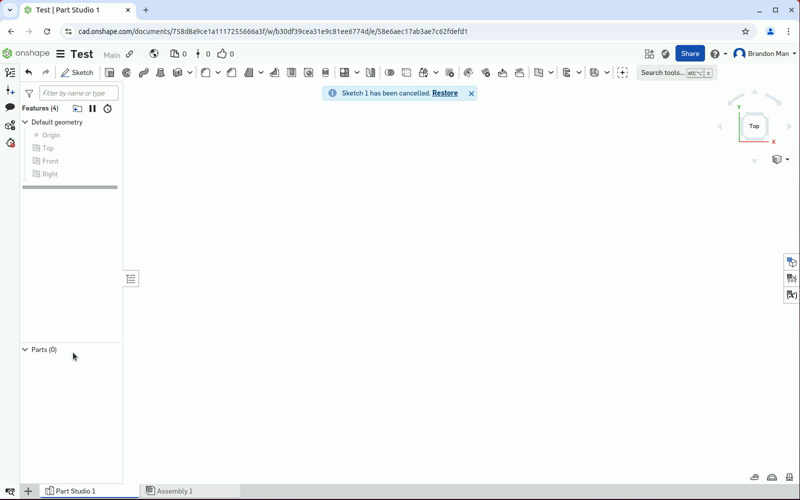
key(y)
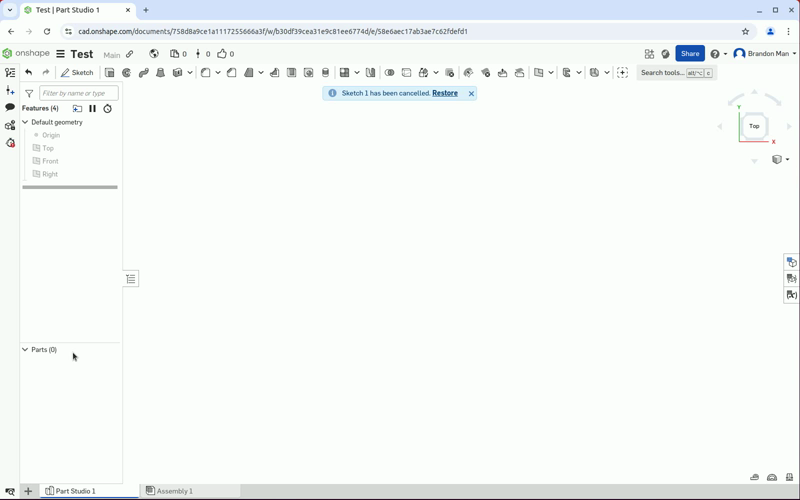
key(shift+p)
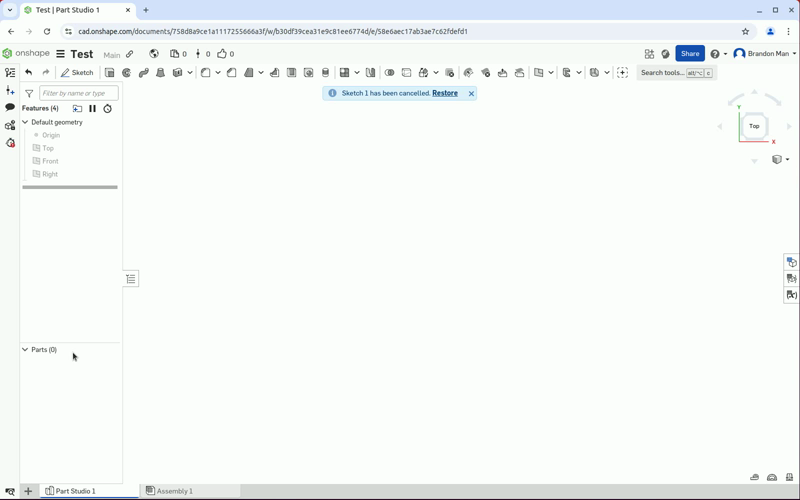
key(space)
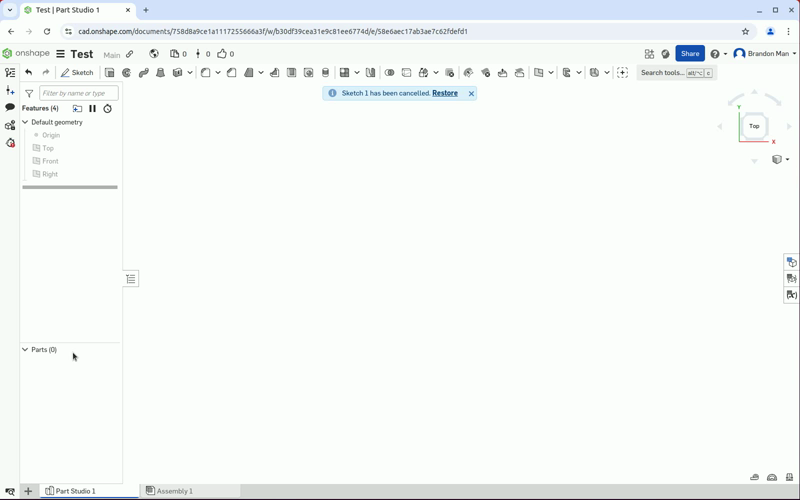
key_down(shift)
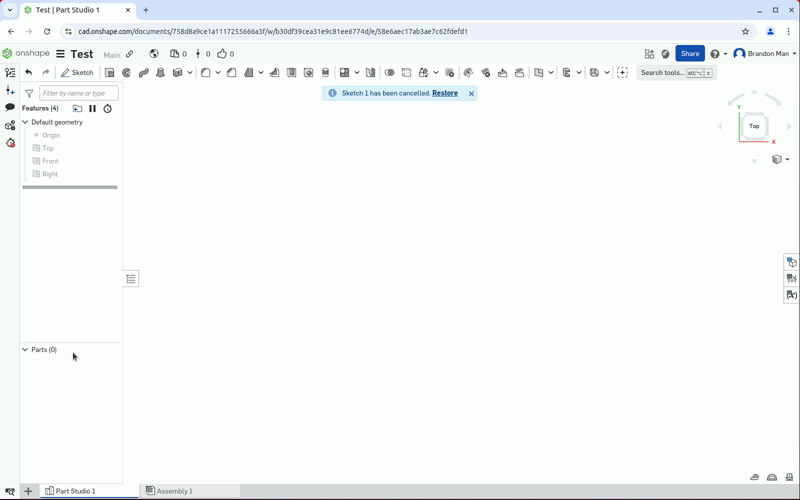
key(up)
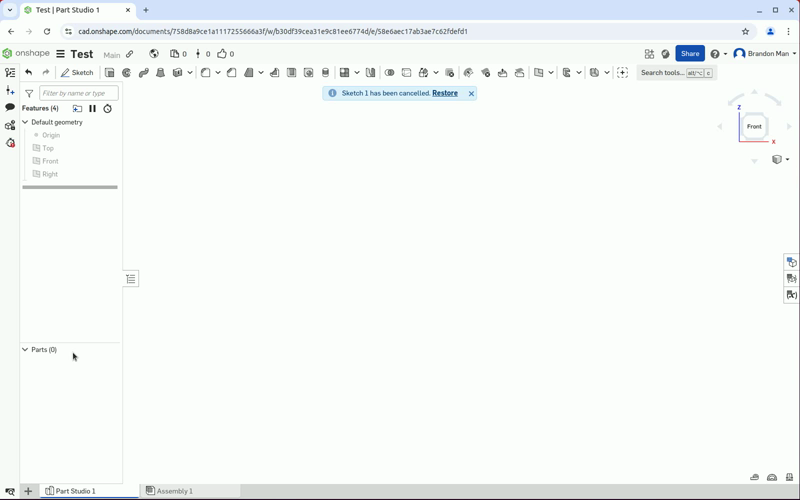
key_up(shift)
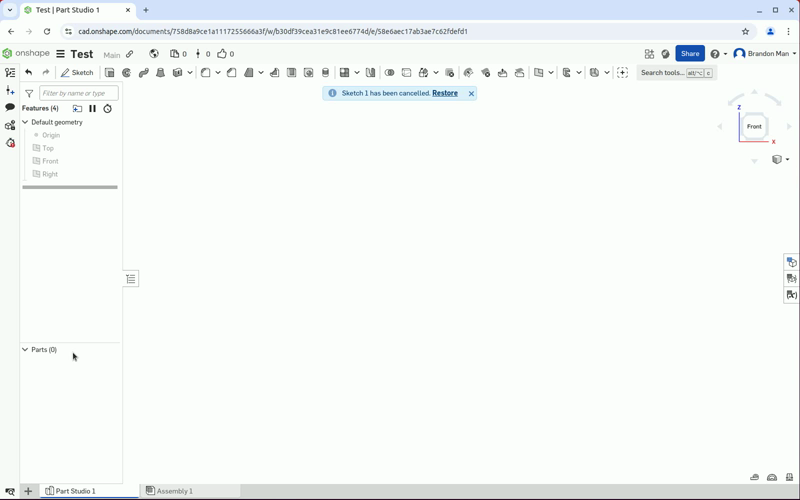
mouse_move(73, 352)
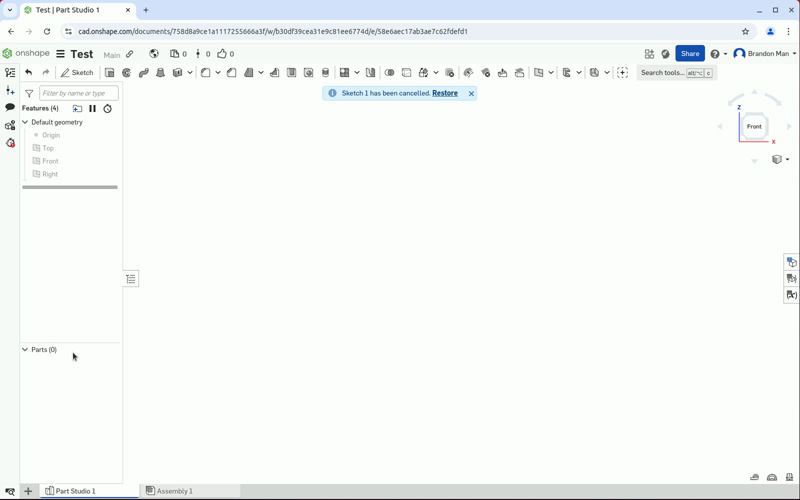
key(shift+y)
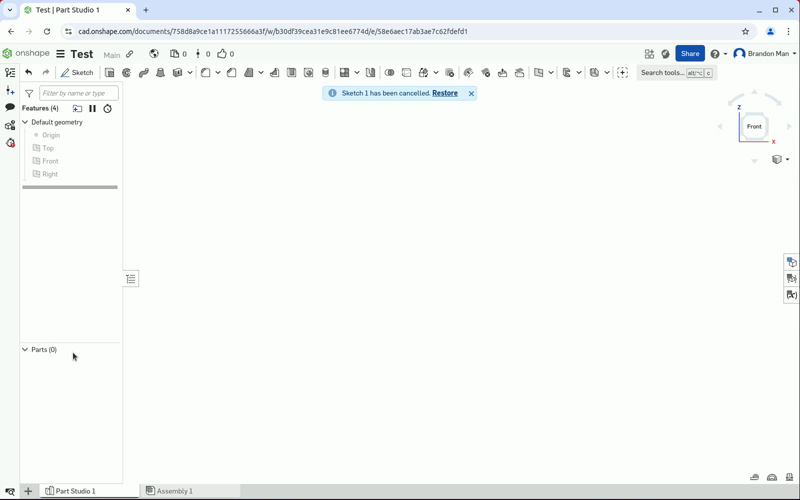
key(shift+s)
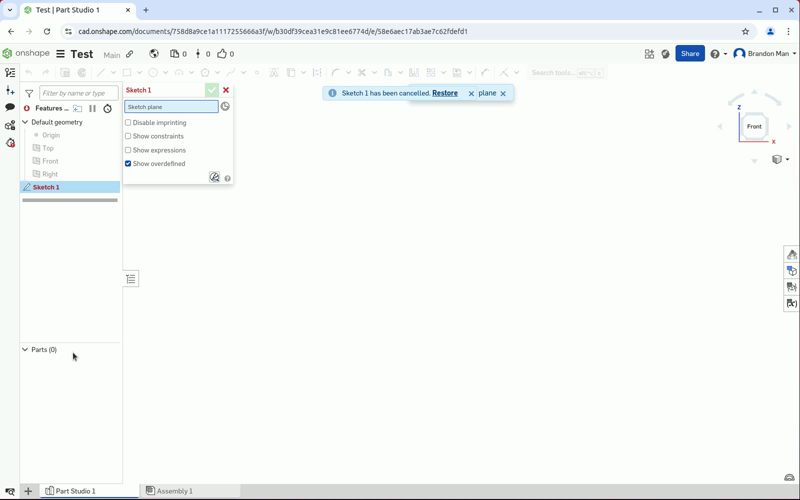
mouse_move(73, 163)
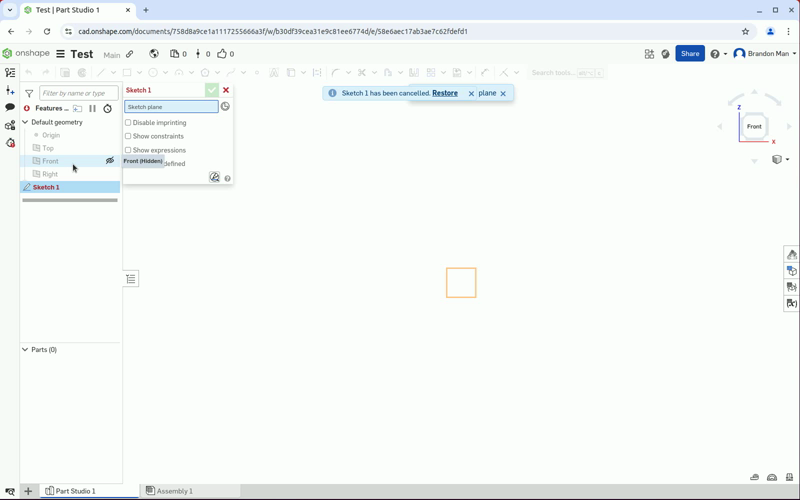
click(73, 163)
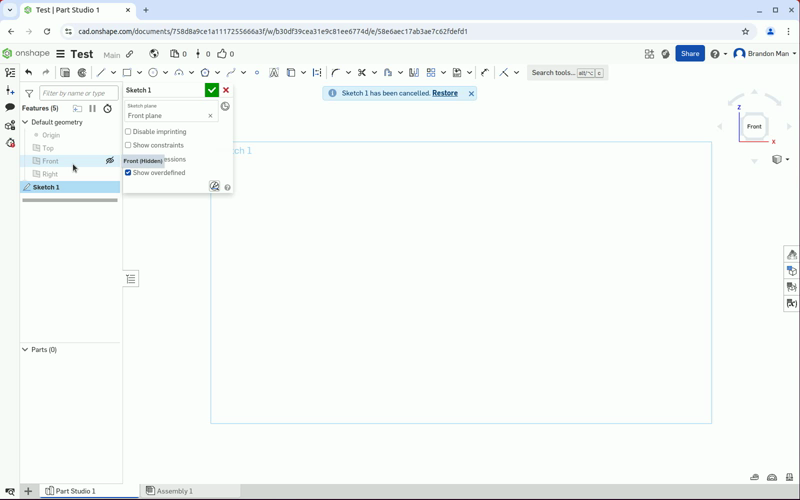
mouse_move(73, 352)
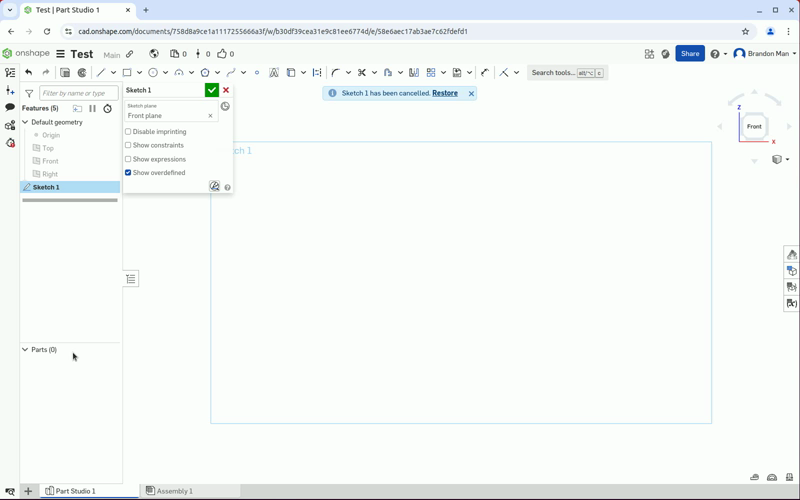
key(y)
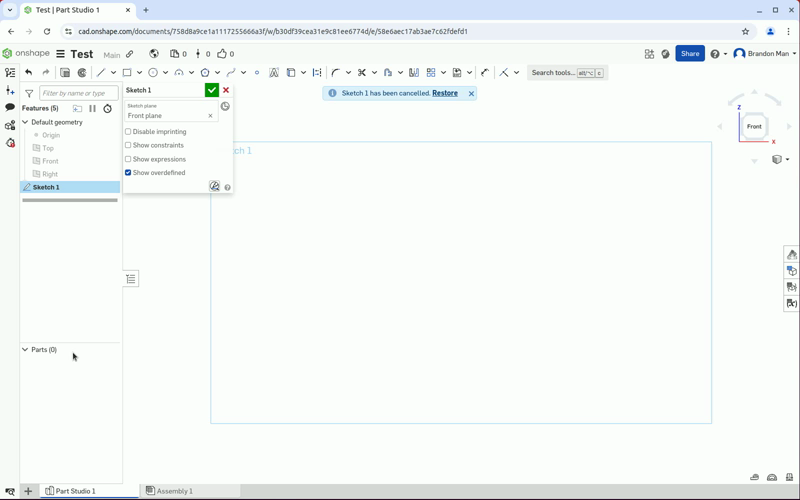
key(l)
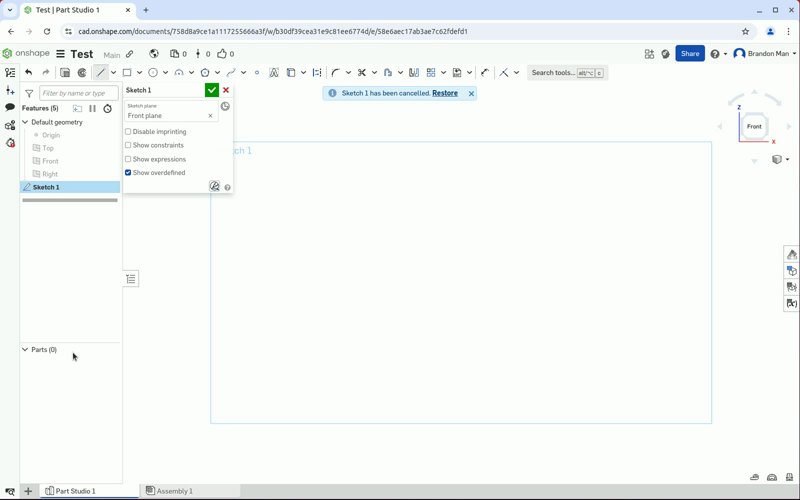
key_down(shift)
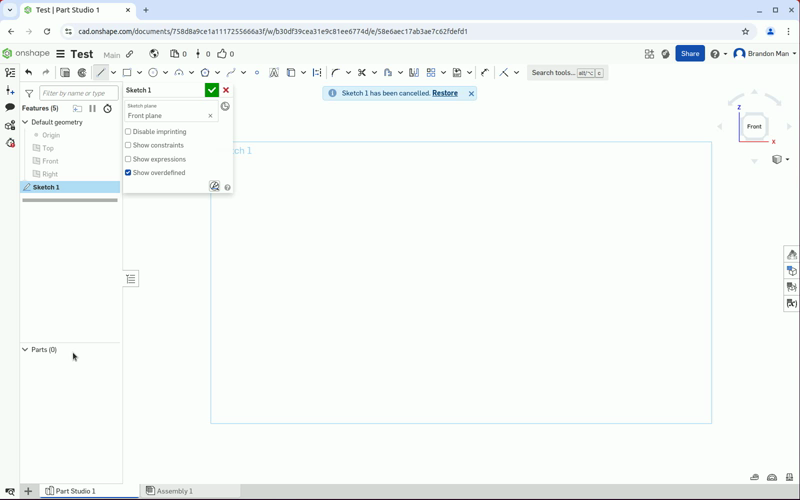
mouse_move(444, 330)
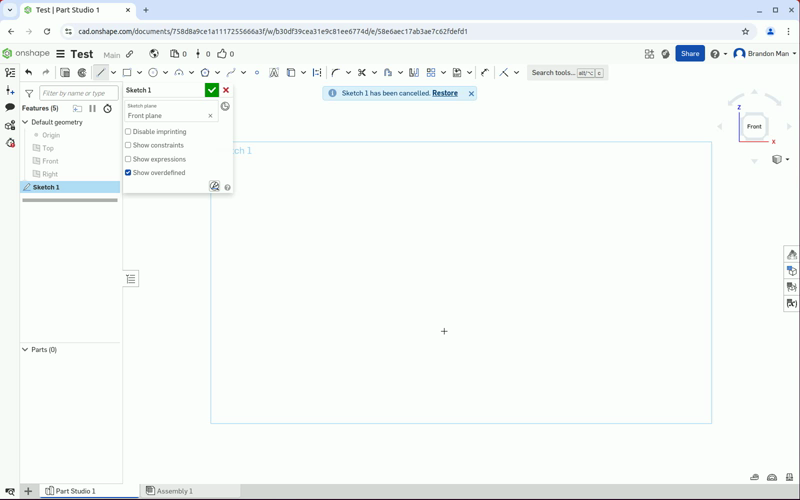
click(444, 330)
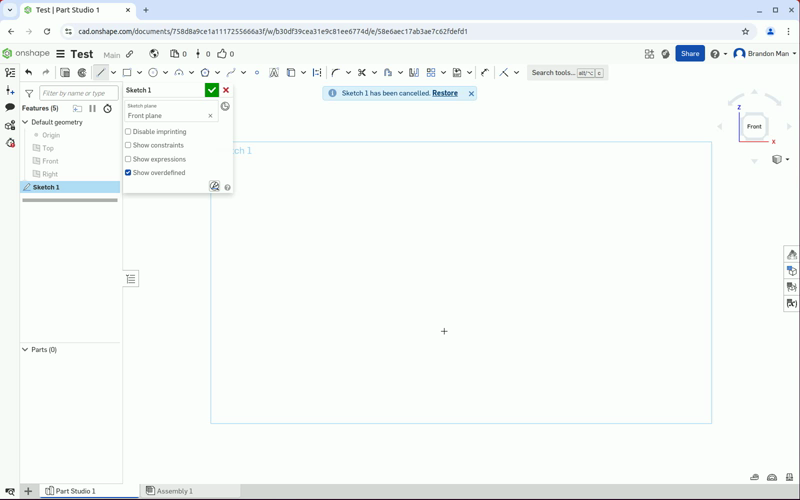
key_up(shift)
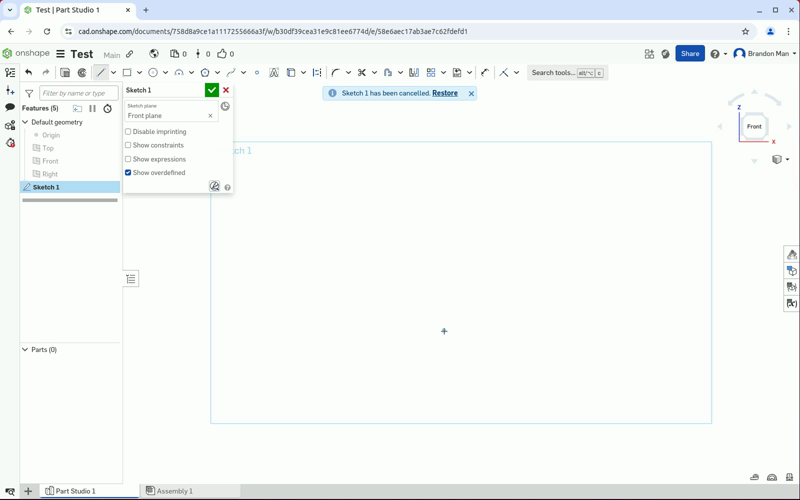
key_down(shift)
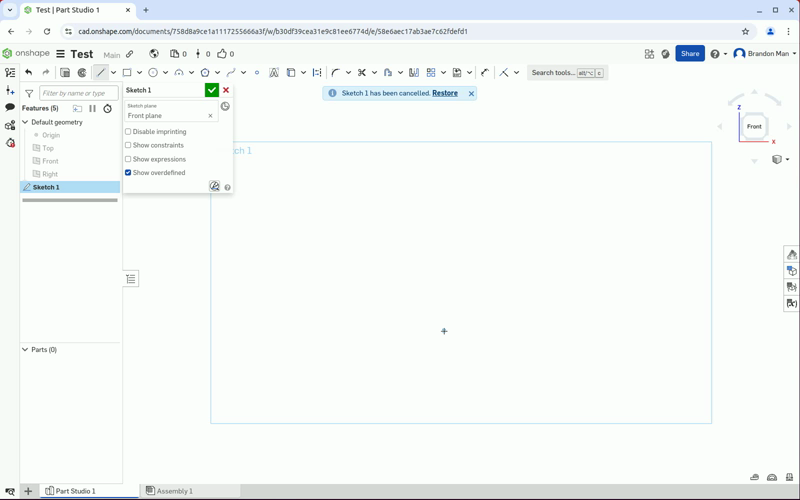
mouse_move(474, 330)
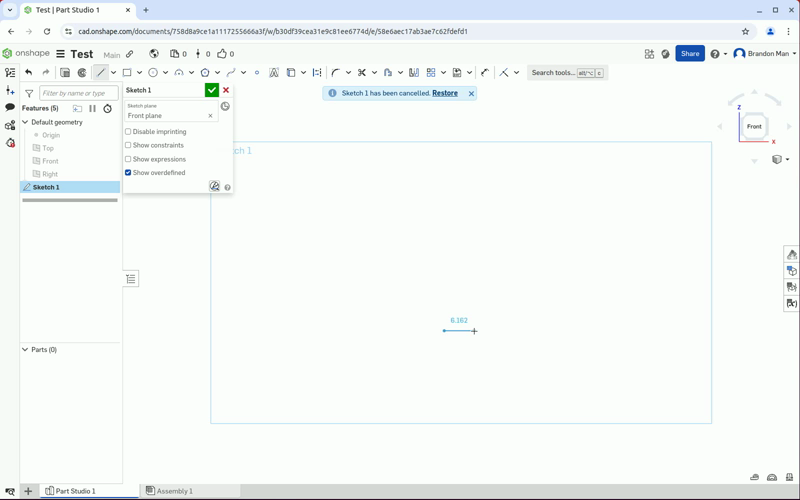
mouse_move(476, 298)
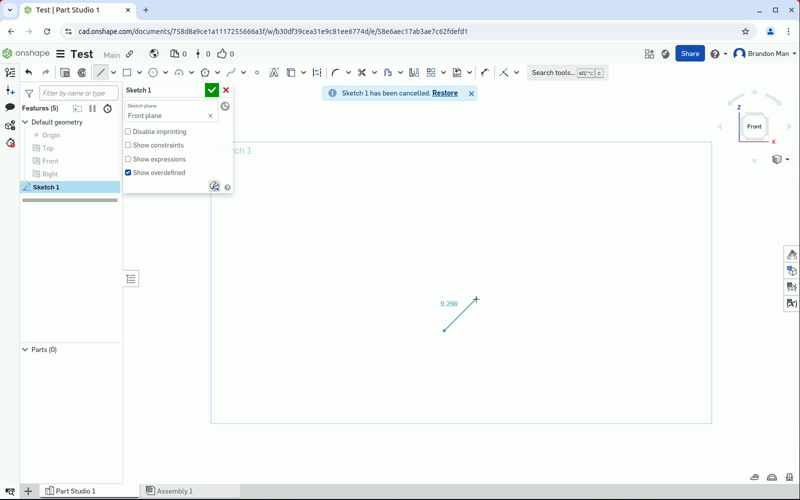
click(476, 298)
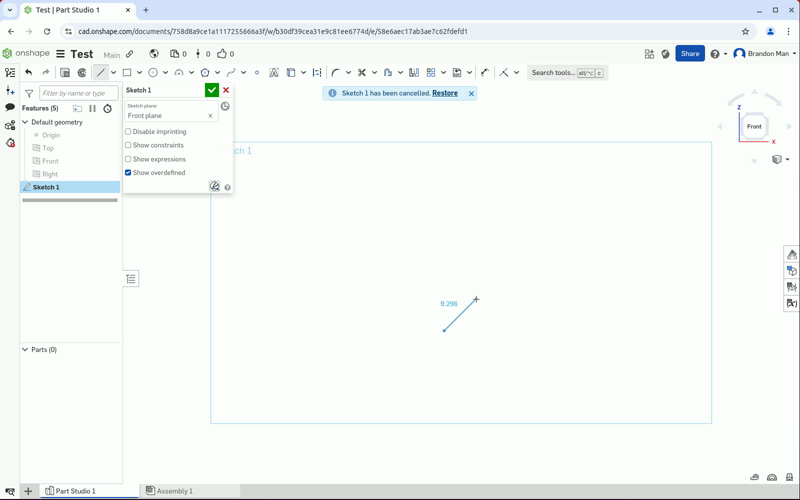
key_up(shift)
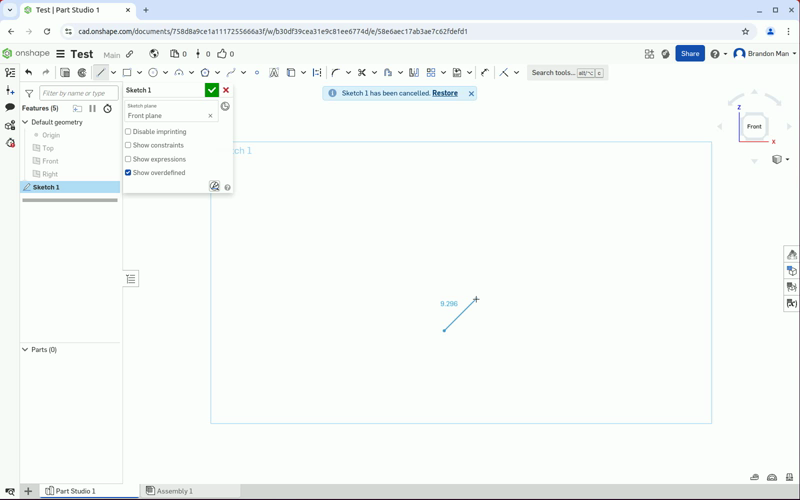
key_down(shift)
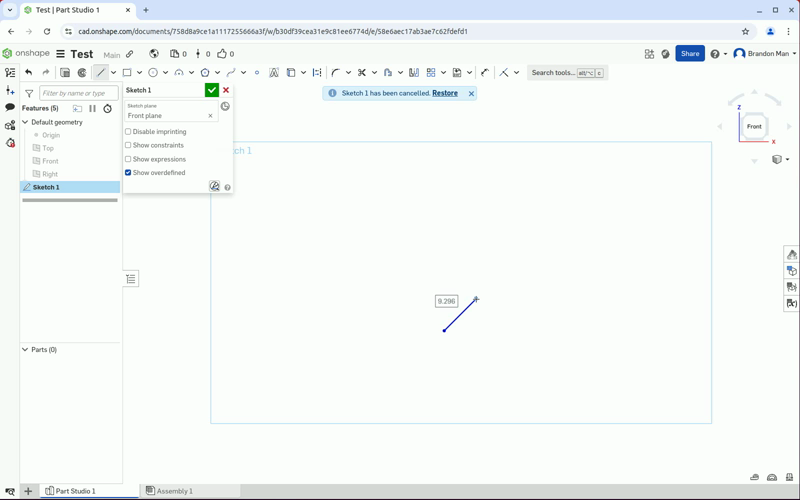
mouse_move(476, 218)
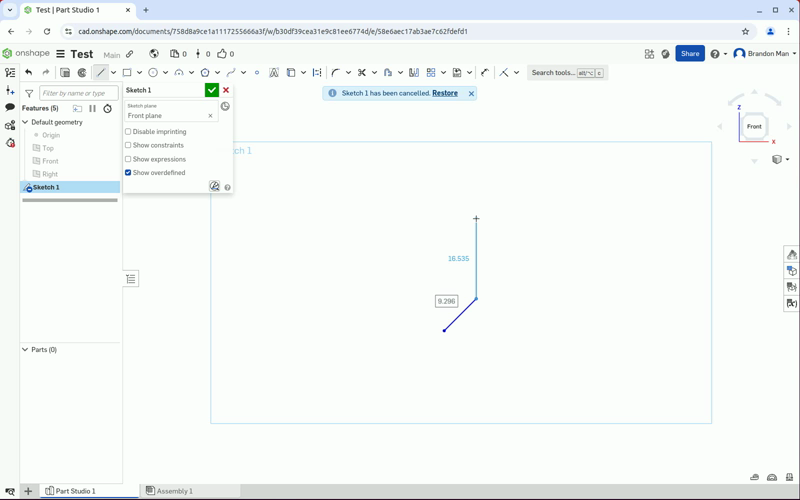
click(476, 218)
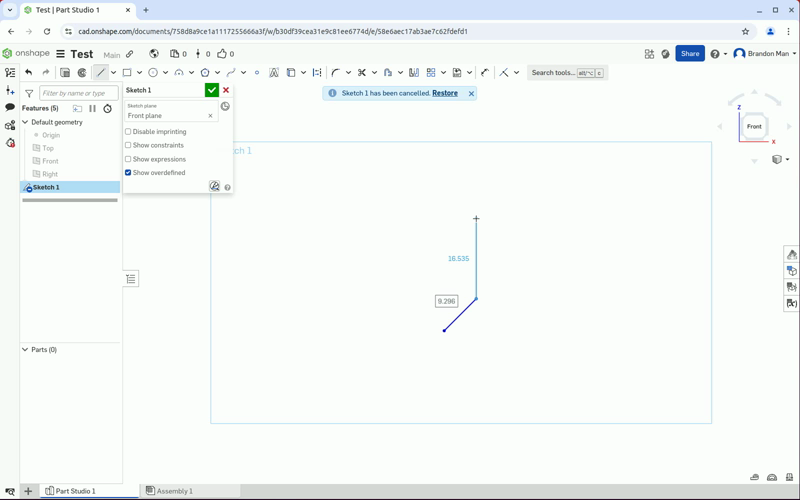
key_up(shift)
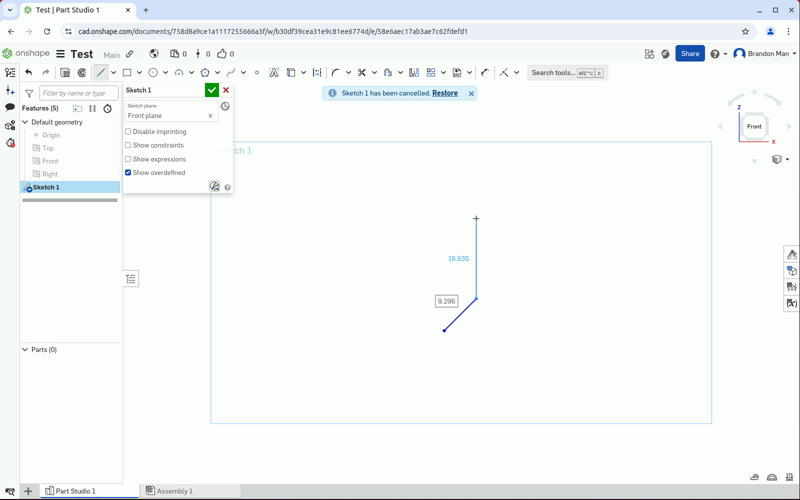
key_down(shift)
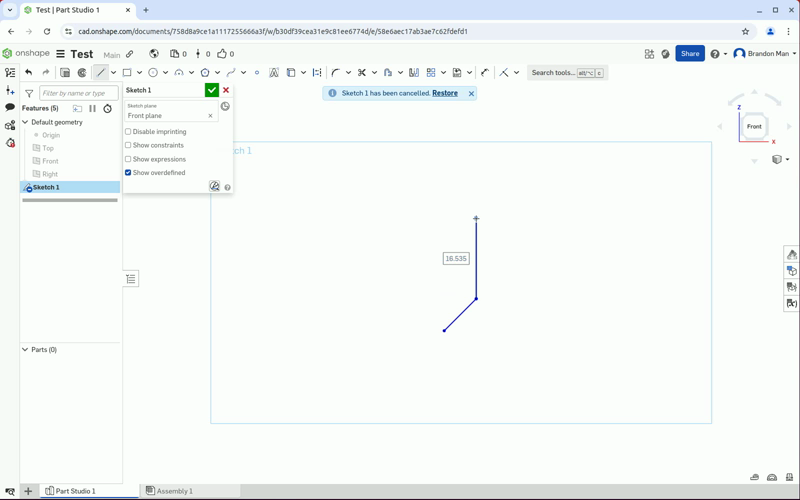
mouse_move(506, 218)
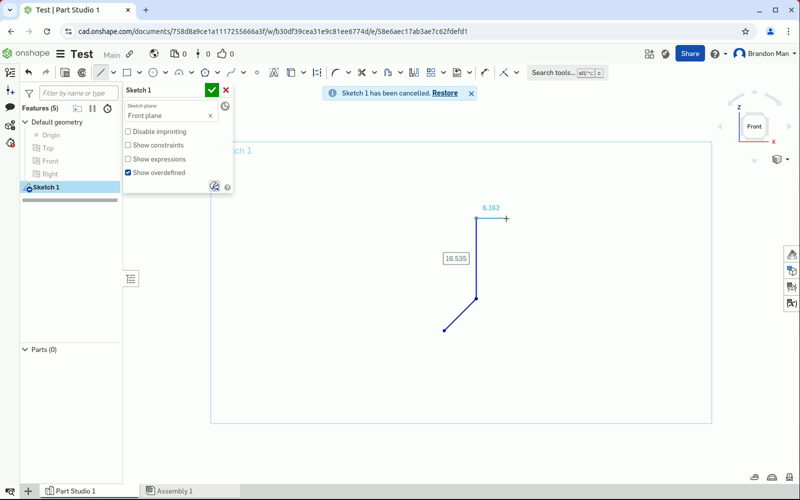
mouse_move(444, 186)
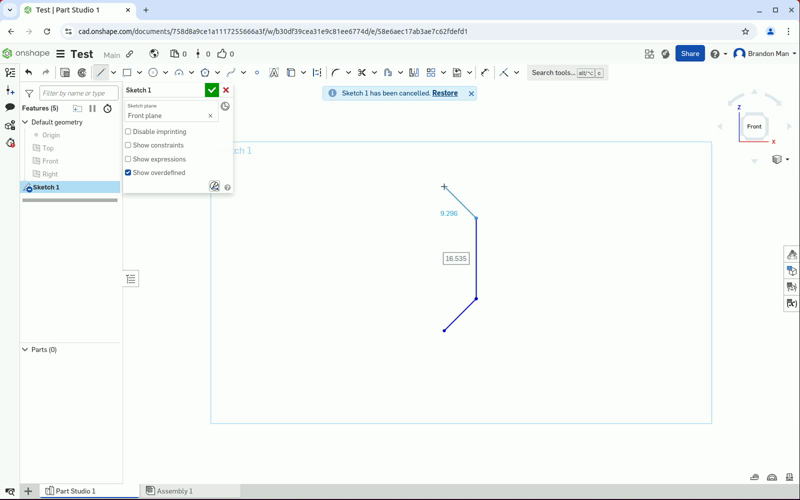
click(444, 186)
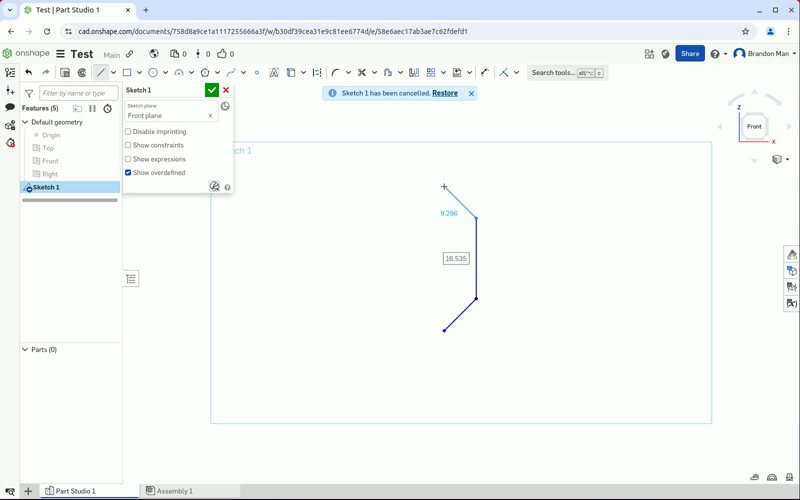
key_up(shift)
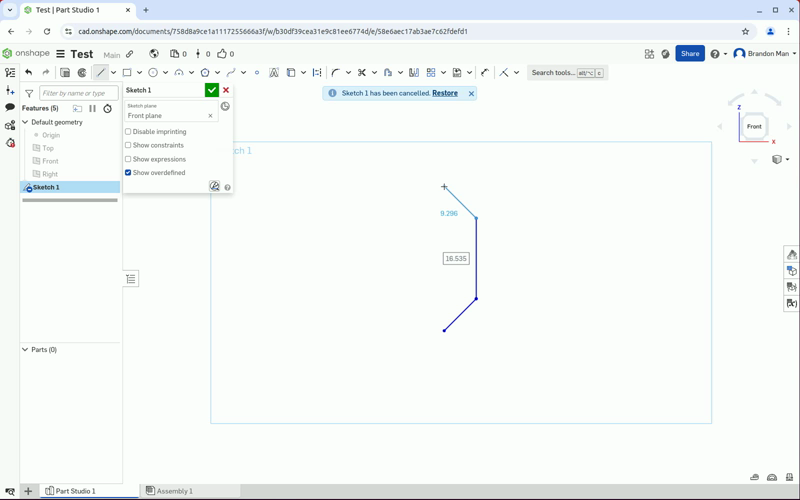
key(esc)
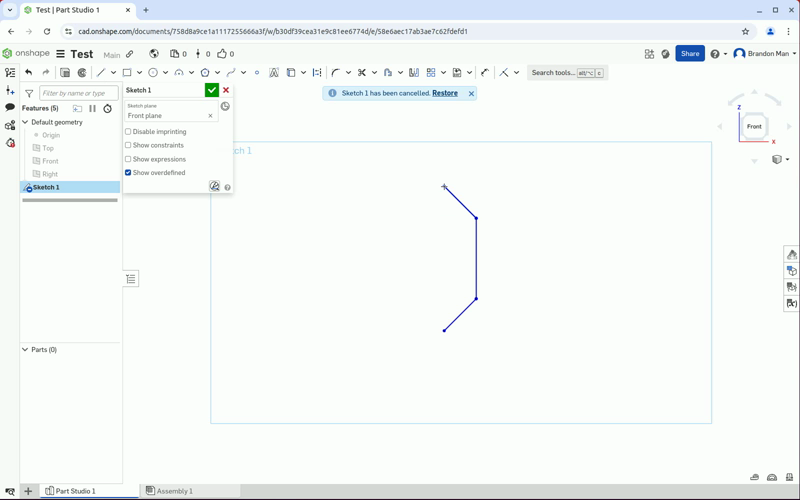
key(a)
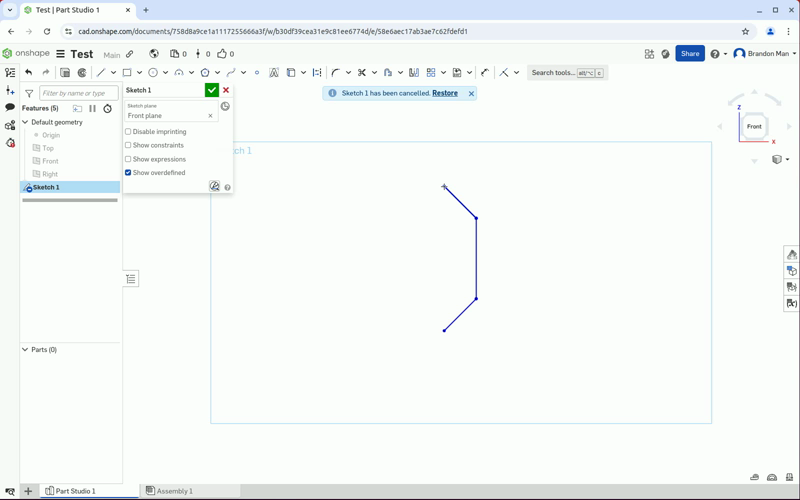
mouse_move(444, 186)
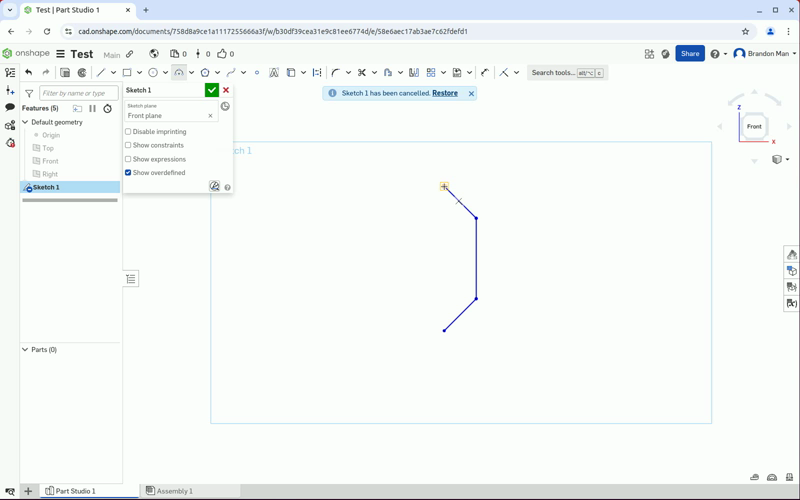
click(444, 186)
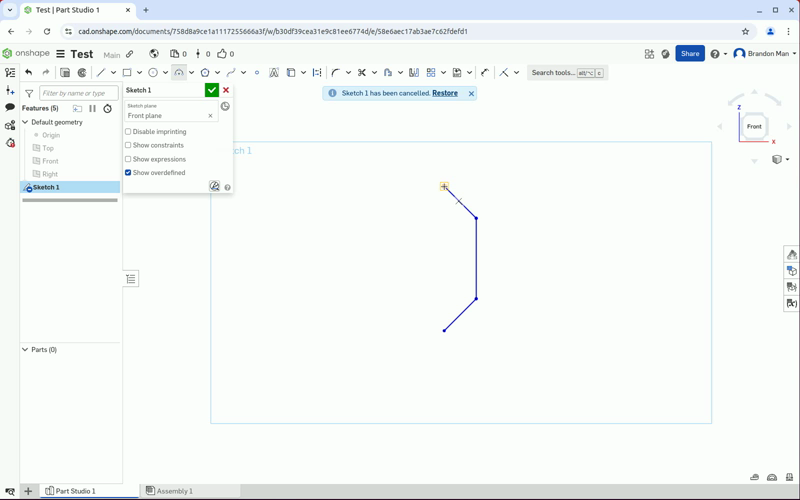
mouse_move(444, 330)
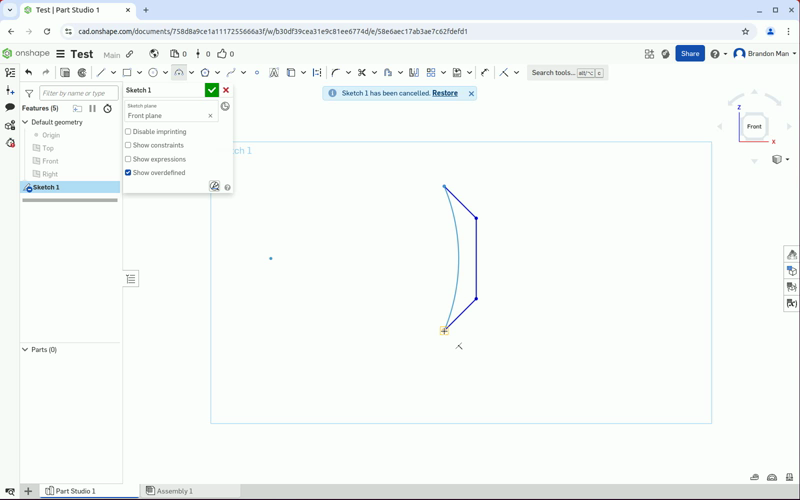
click(444, 330)
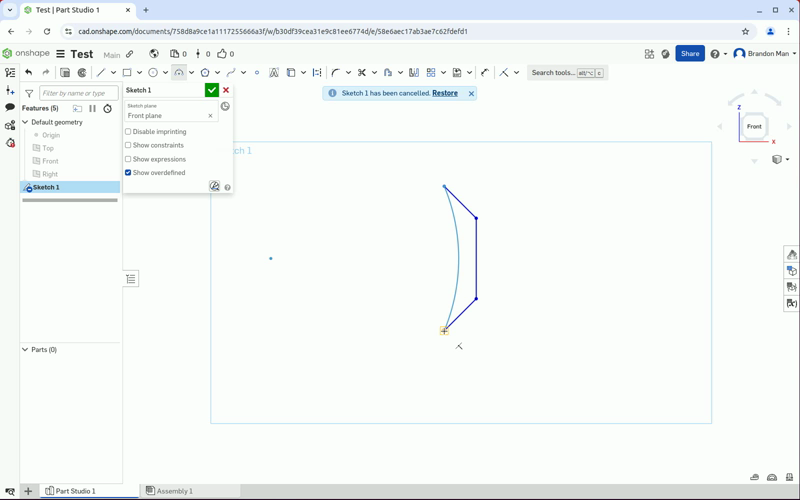
key_down(shift)
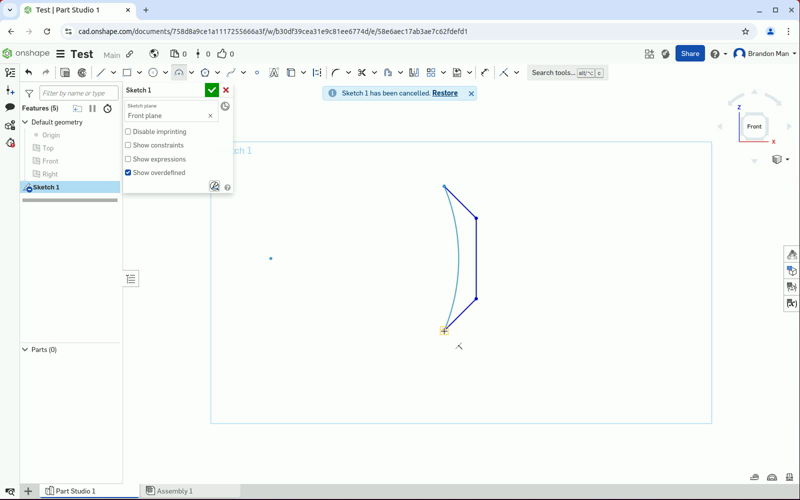
mouse_move(455, 258)
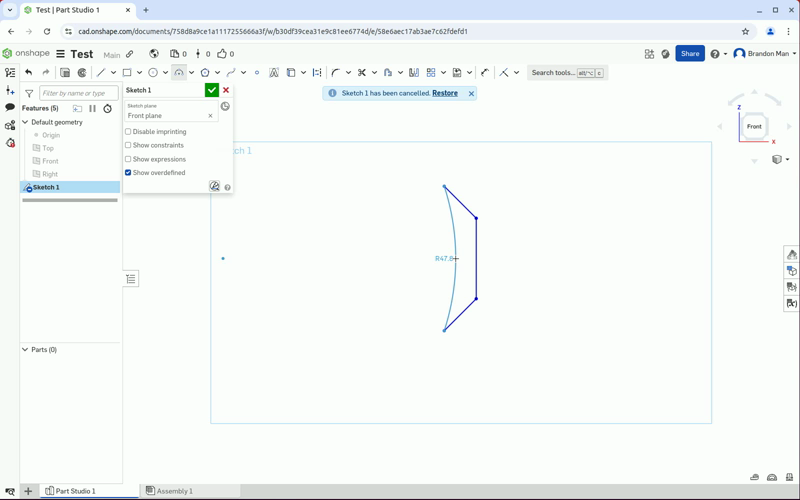
click(455, 258)
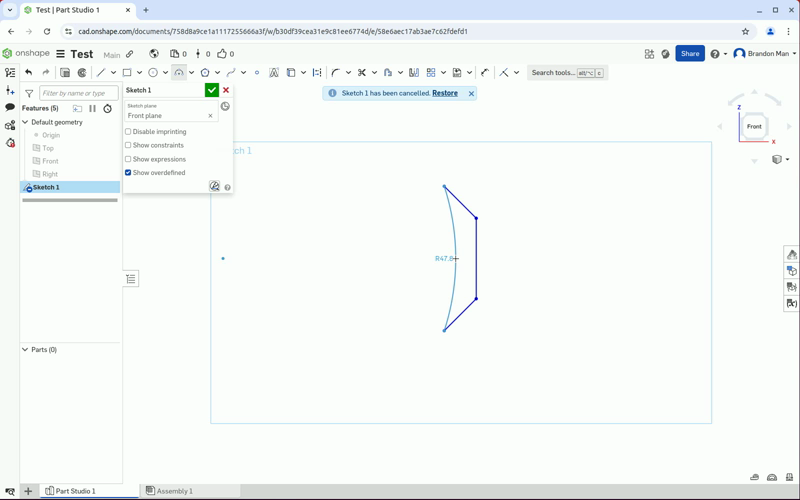
key_up(shift)
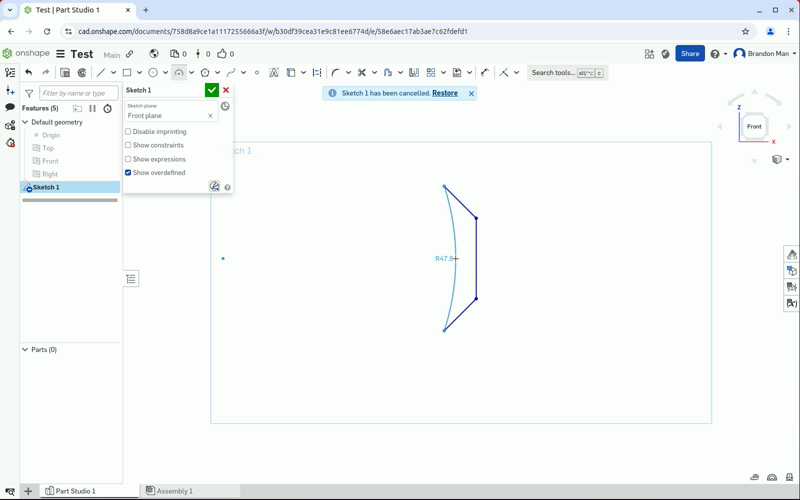
key(esc)
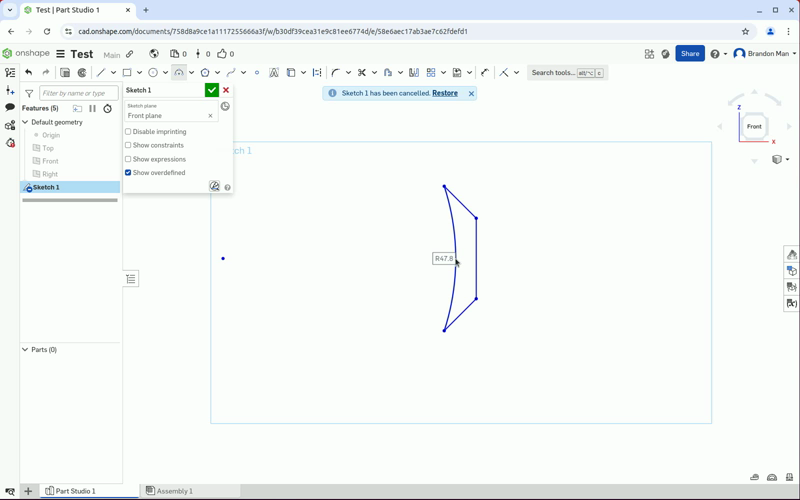
mouse_move(463, 304)
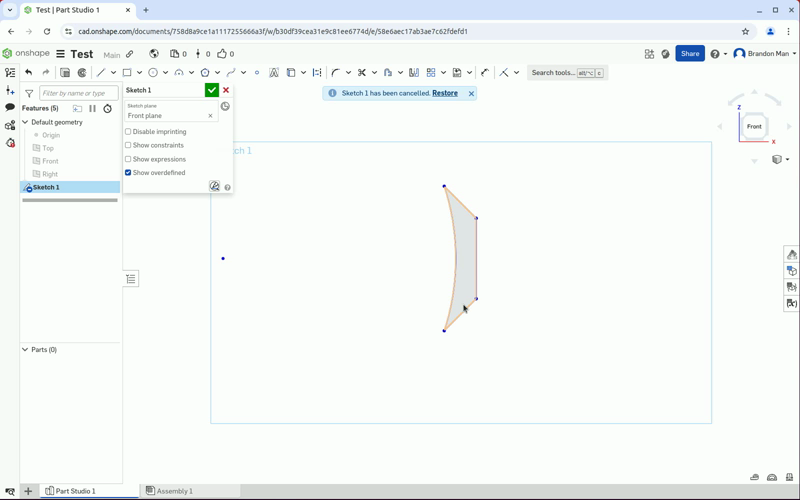
click(463, 304)
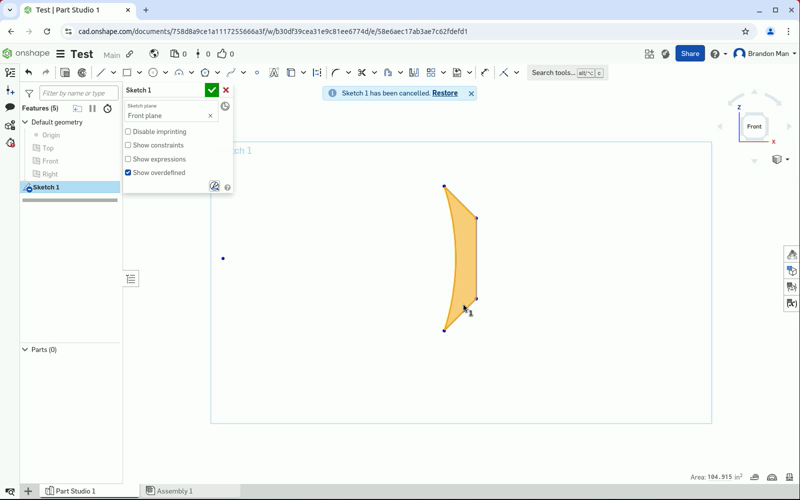
mouse_move(73, 352)
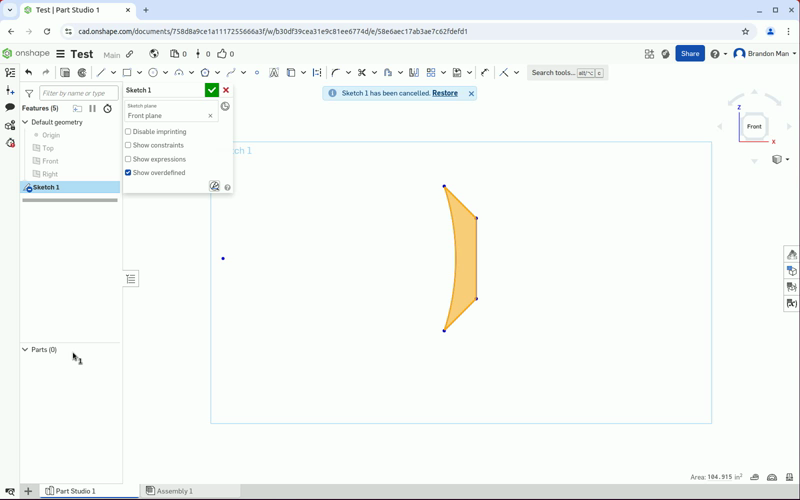
key(shift+y)
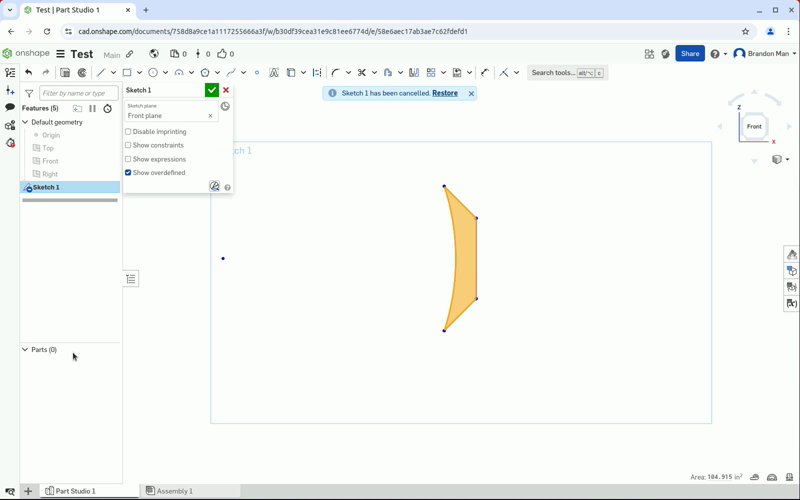
key(shift+e)
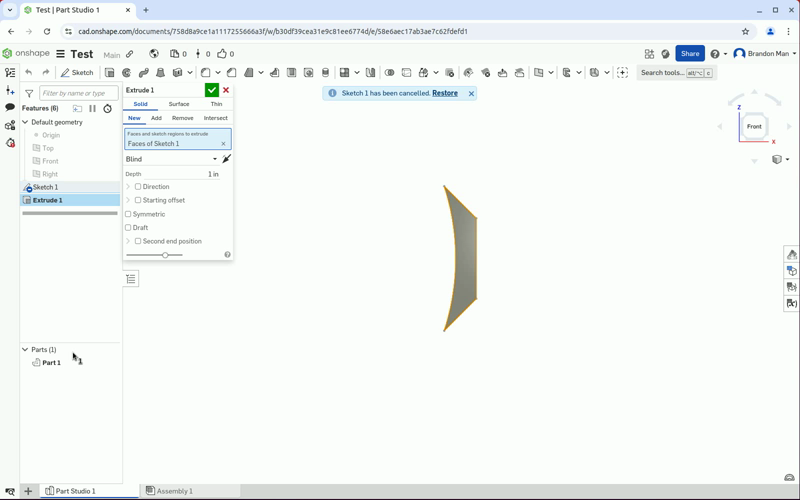
mouse_move(143, 106)
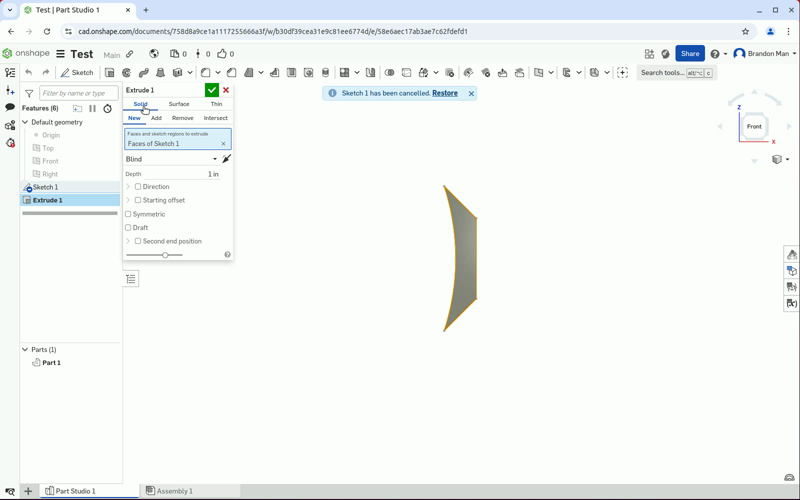
click(143, 106)
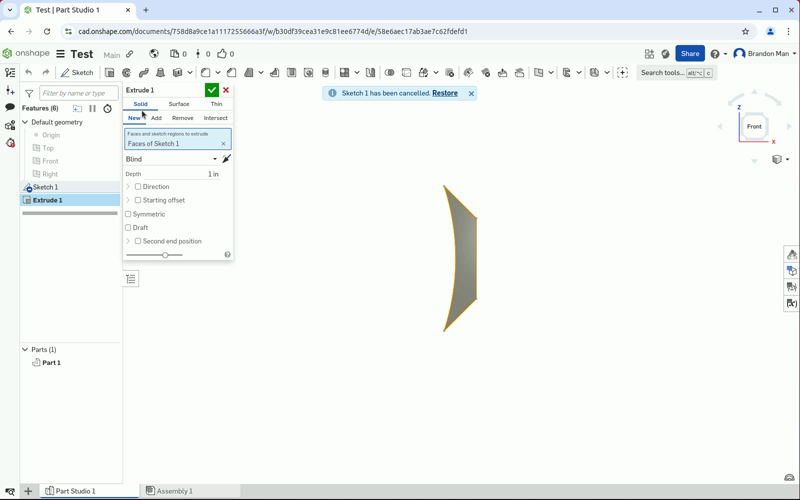
mouse_move(137, 120)
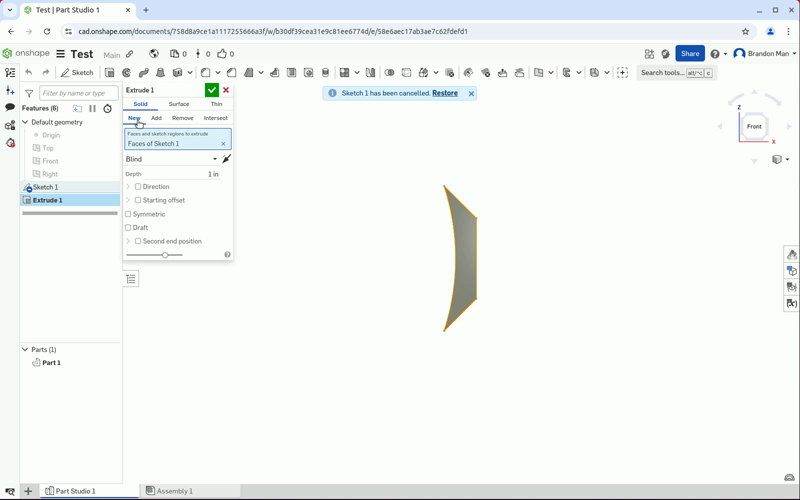
click(137, 120)
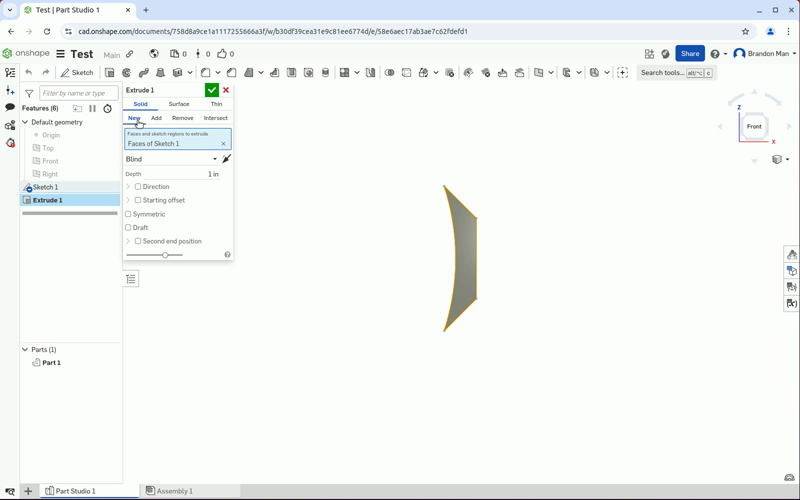
key(tab, 4)
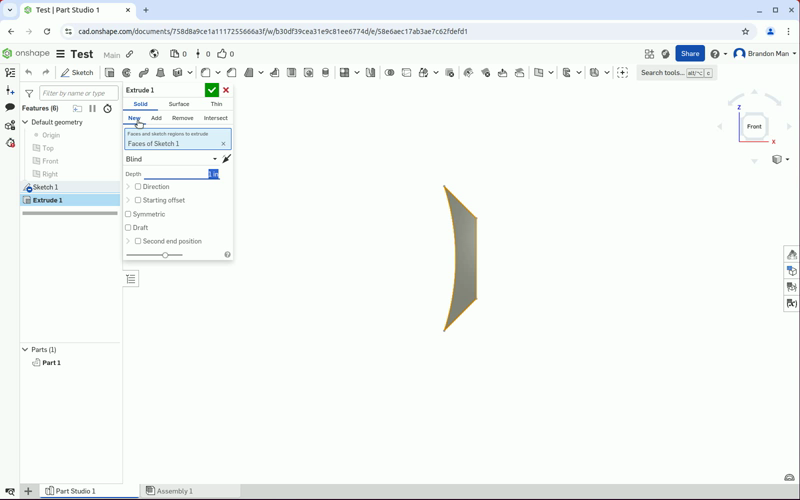
text(3.37)
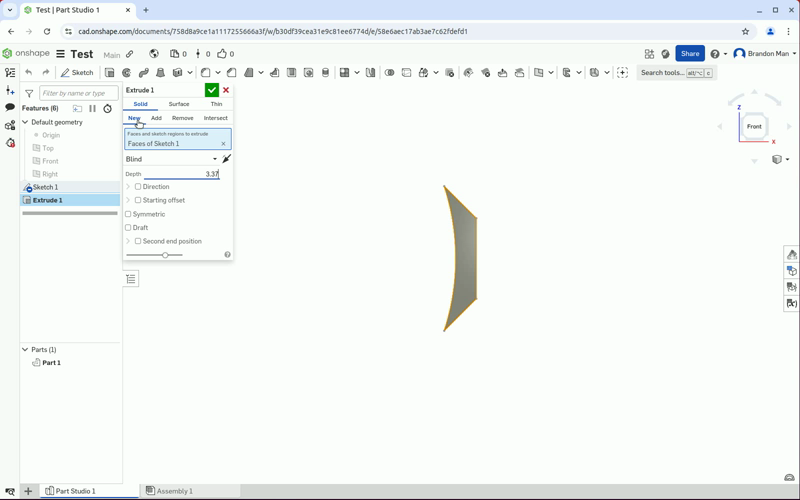
key(enter)
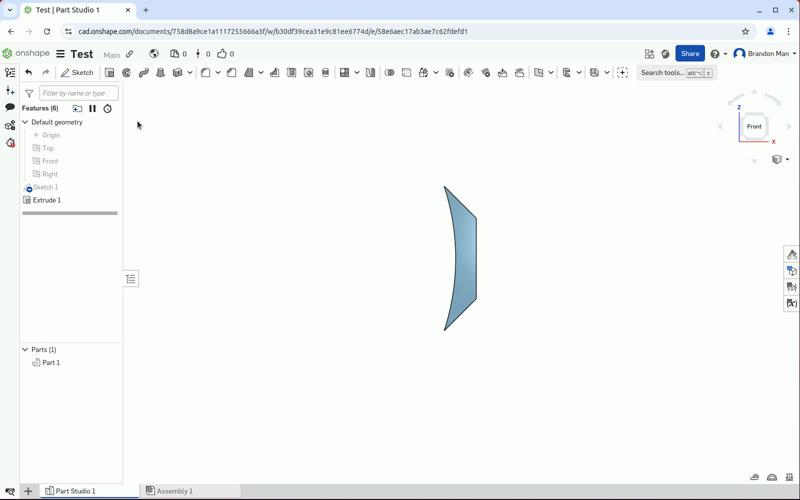
key(shift+h)
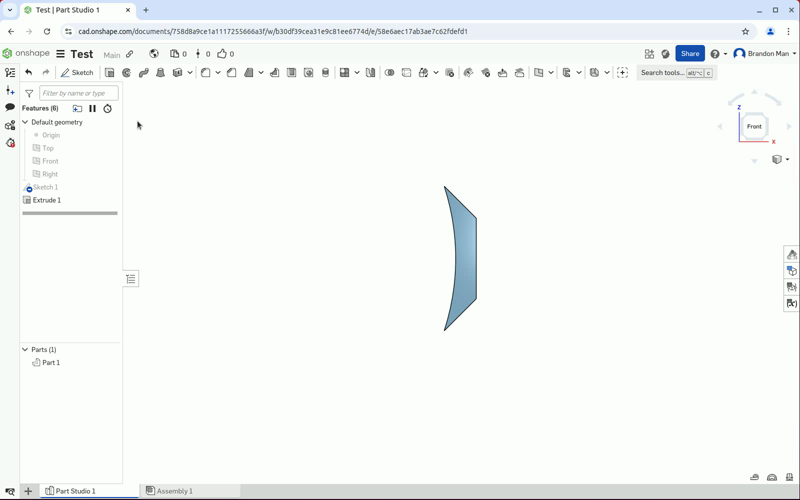
key(shift+h)
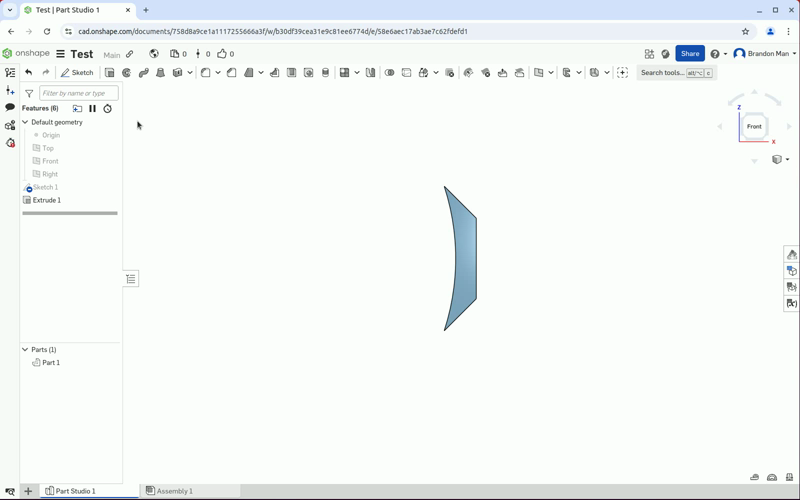
mouse_move(73, 189)
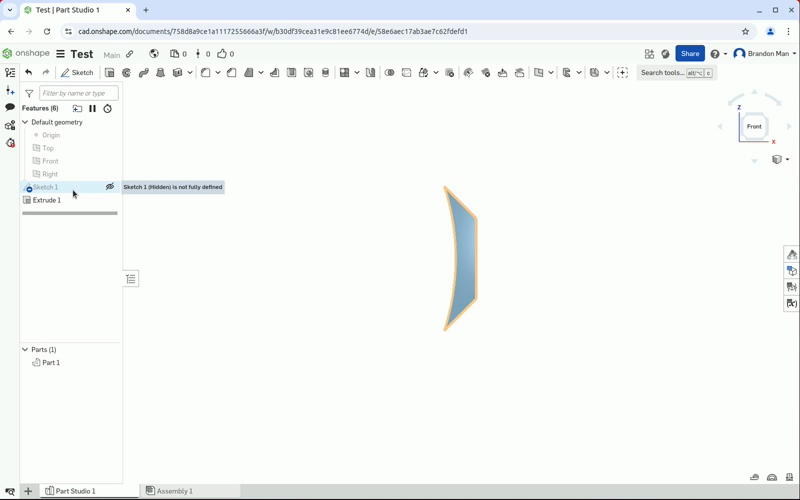
click(73, 189)
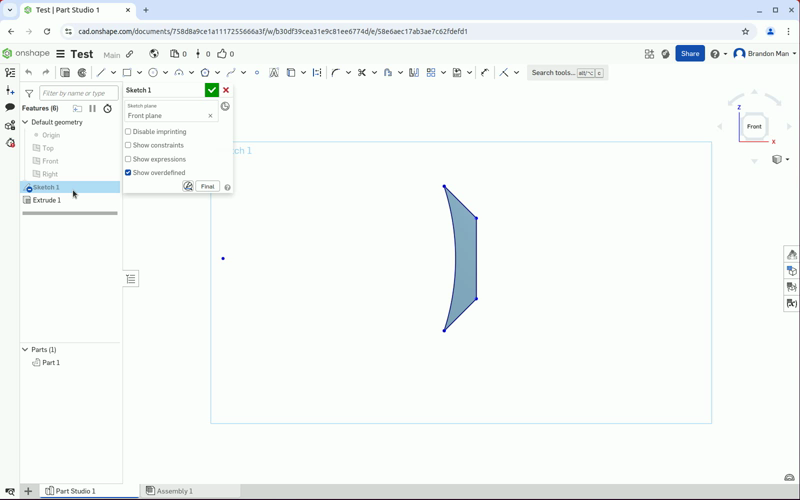
mouse_move(229, 92)
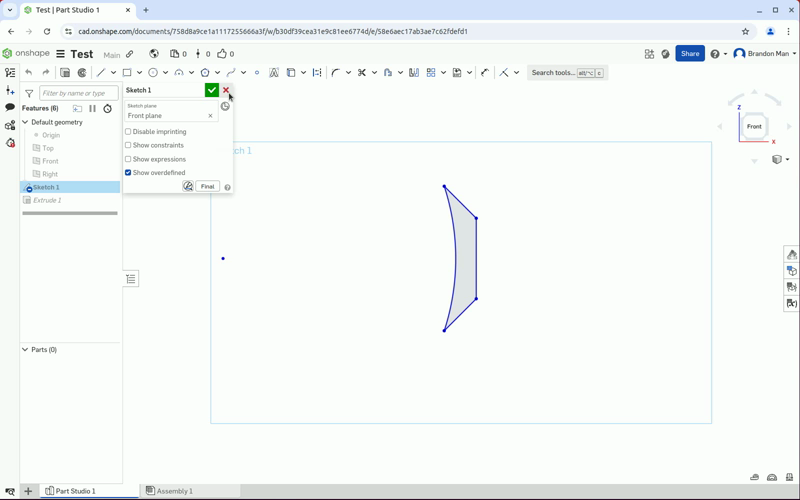
click(229, 92)
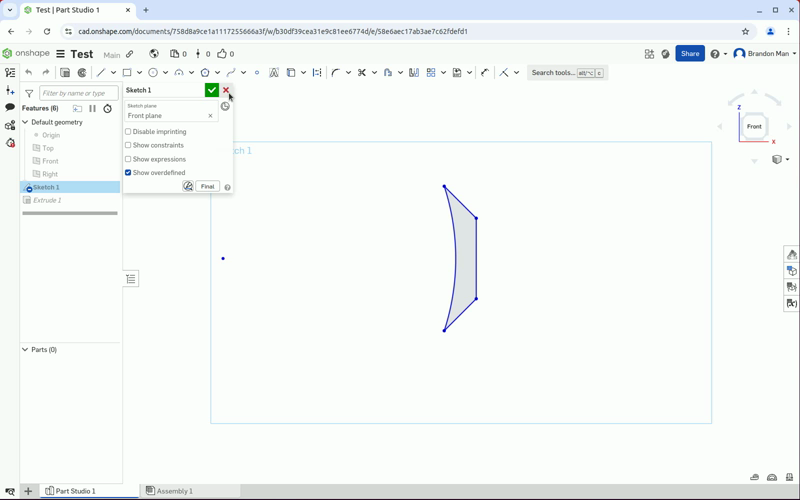
key(shift+s)
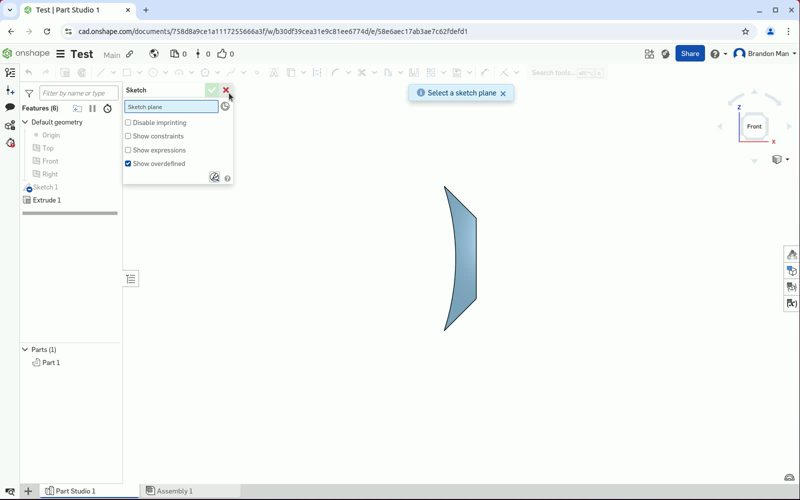
mouse_move(73, 163)
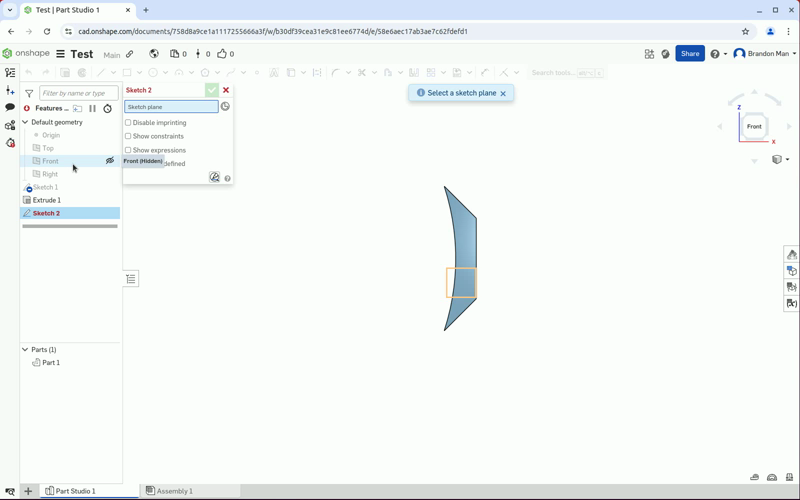
click(73, 163)
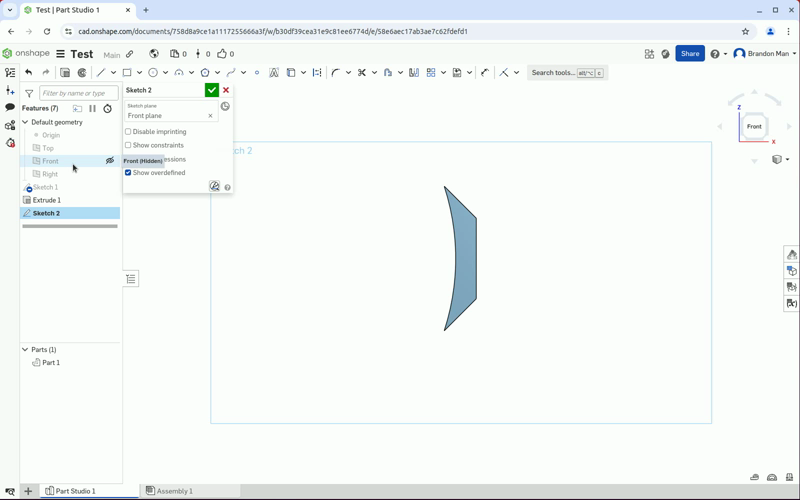
mouse_move(73, 352)
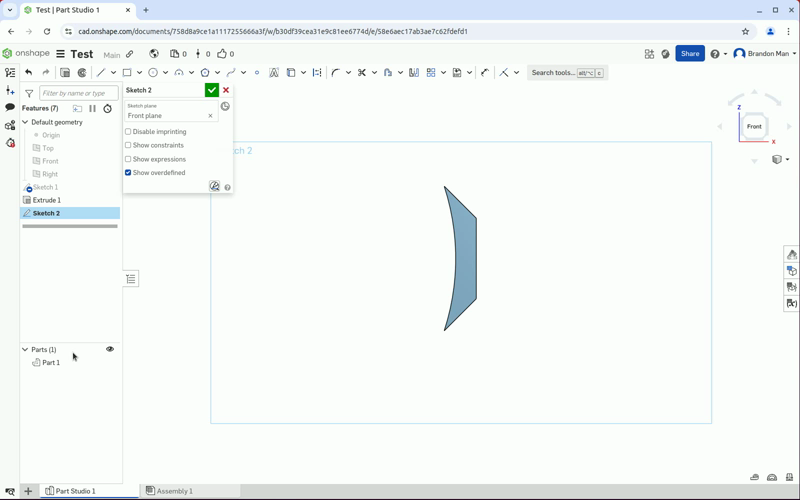
key(y)
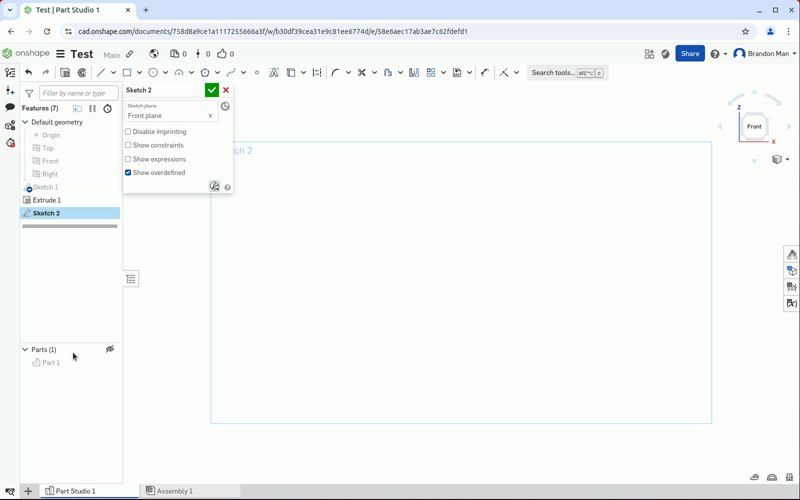
key(l)
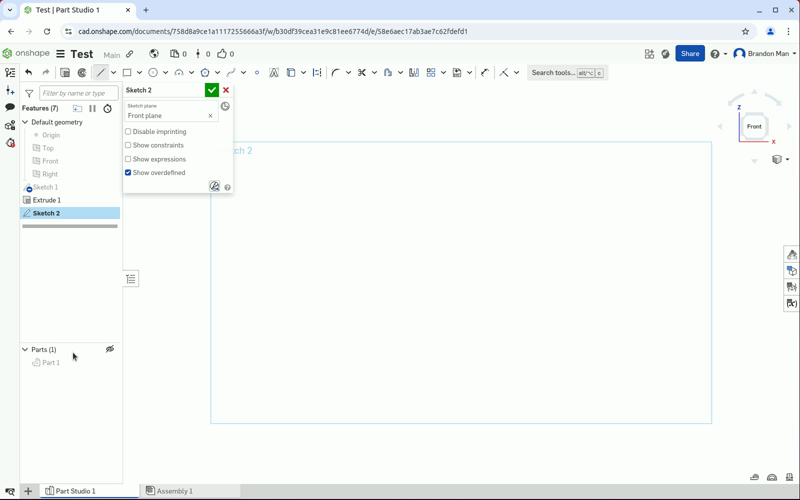
key_down(shift)
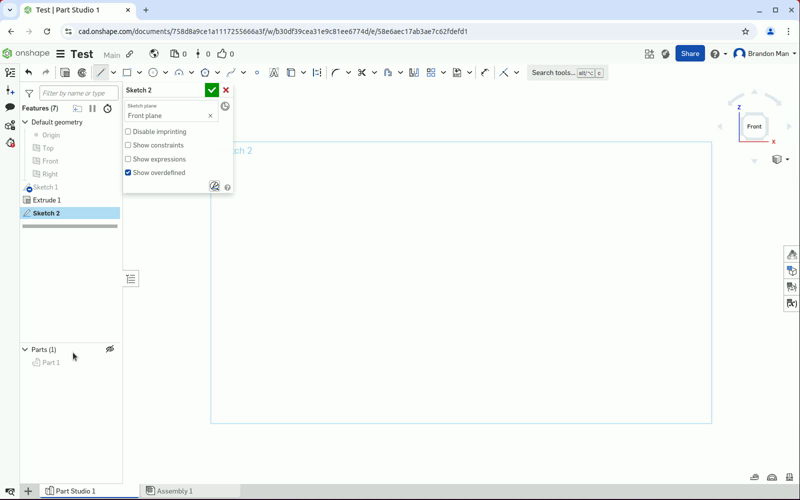
mouse_move(444, 330)
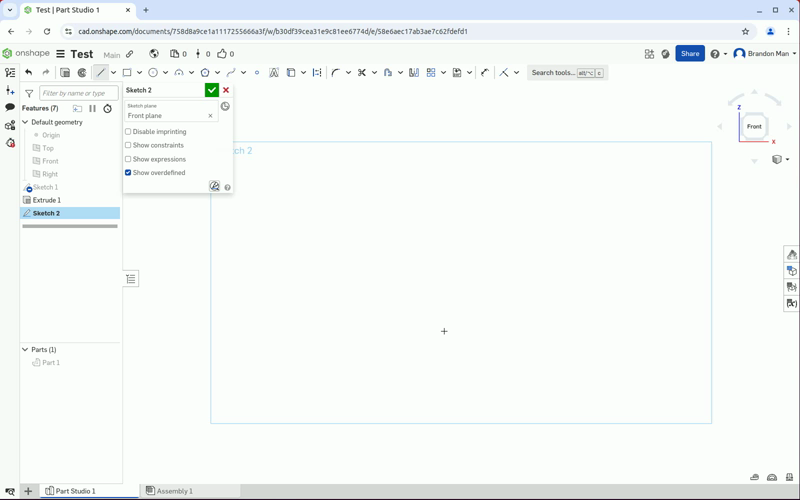
click(444, 330)
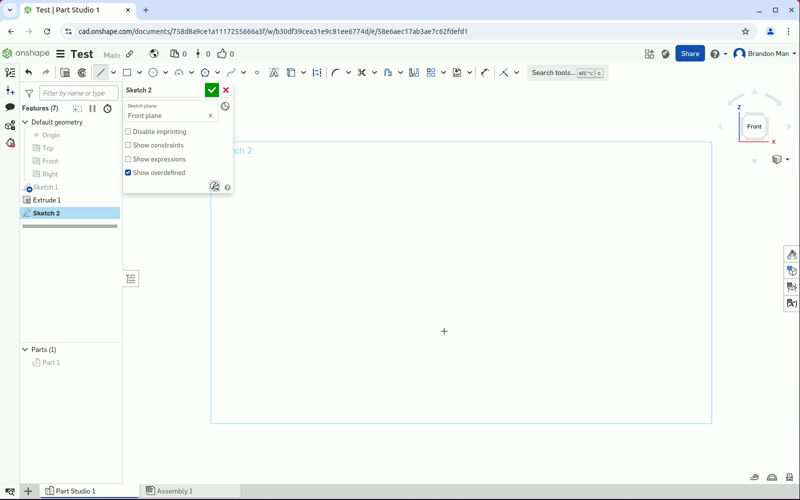
key_up(shift)
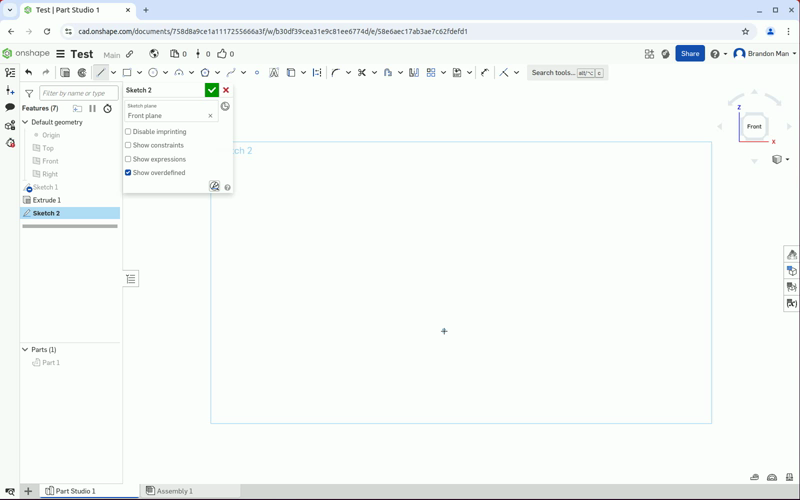
key_down(shift)
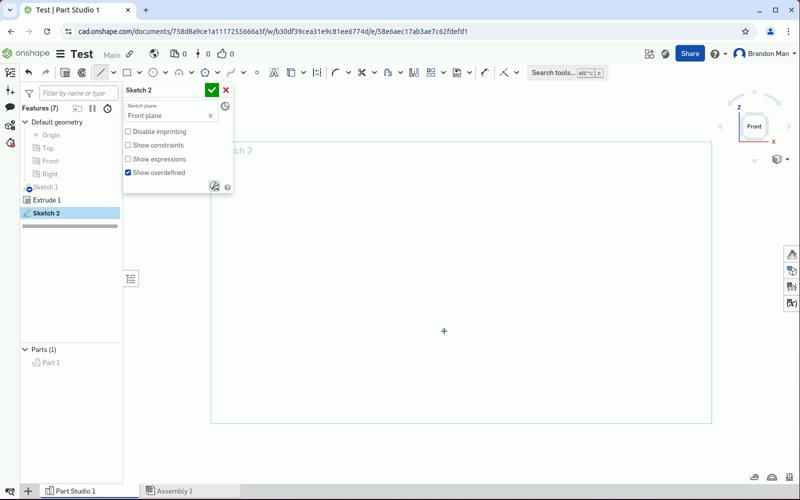
mouse_move(474, 330)
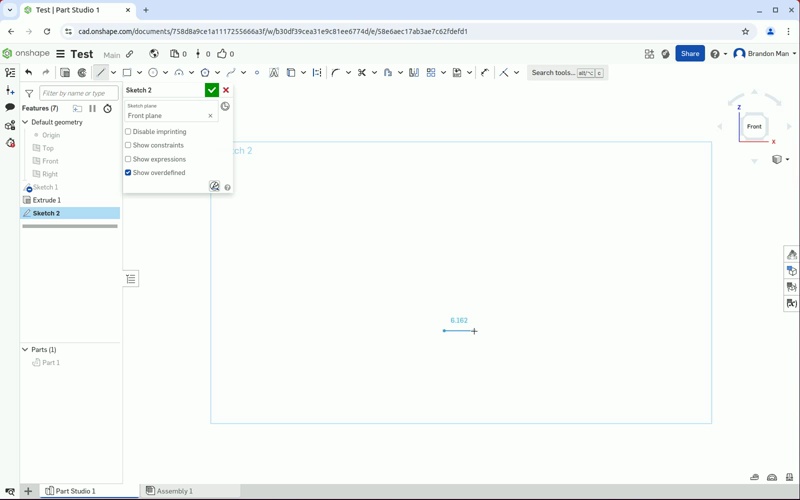
mouse_move(449, 335)
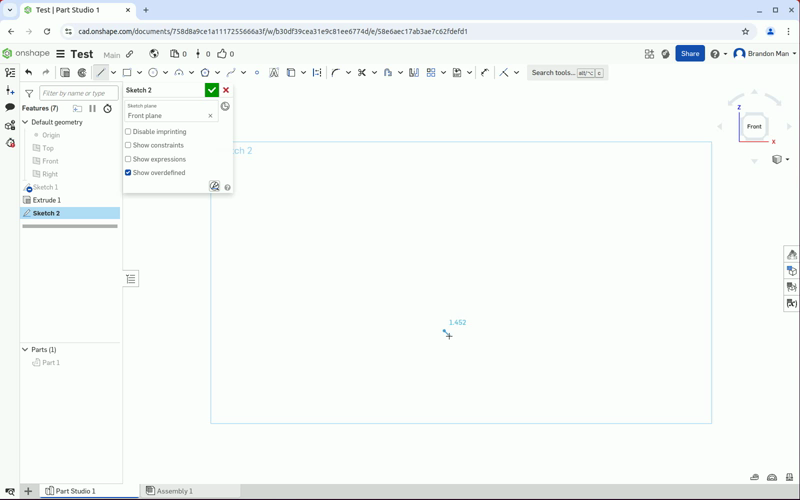
scroll(6)
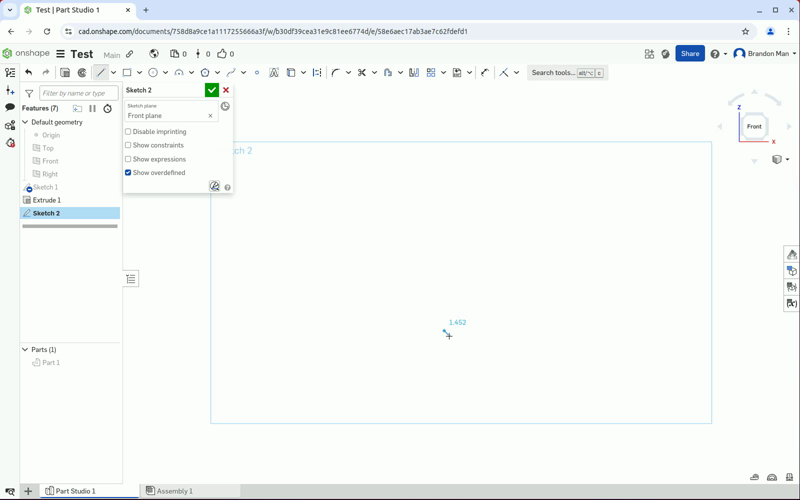
scroll(6)
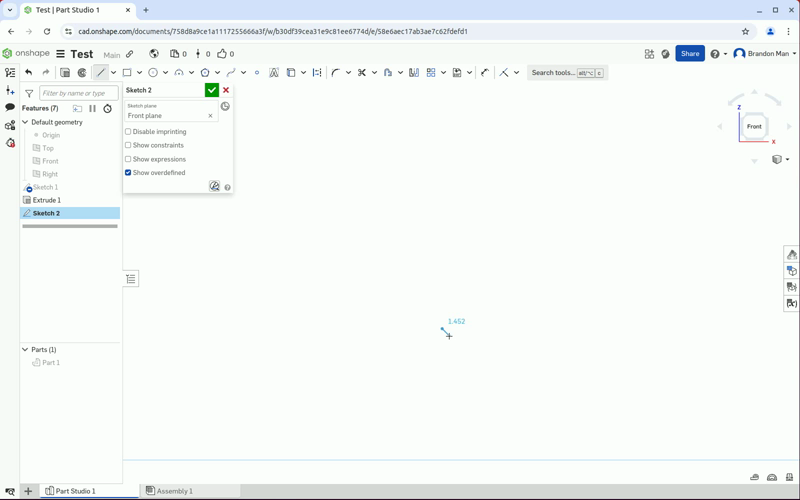
scroll(6)
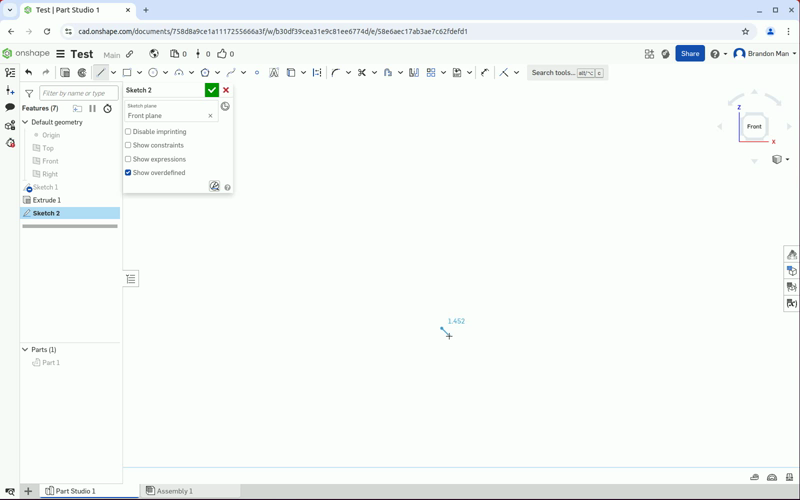
scroll(6)
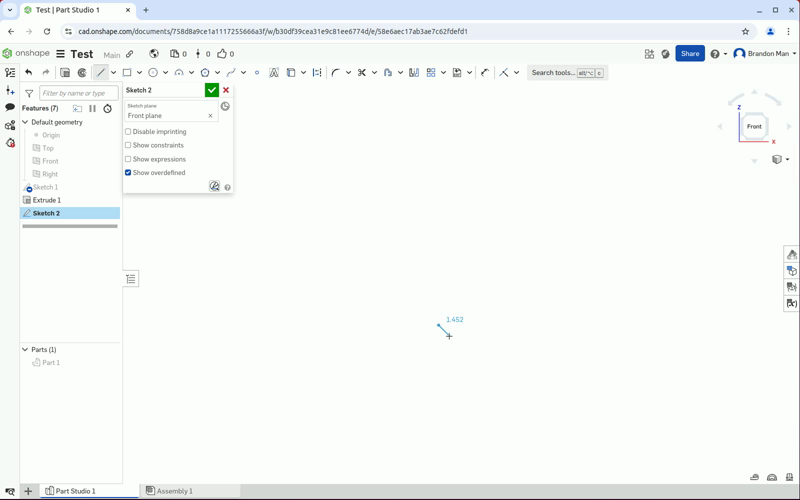
scroll(6)
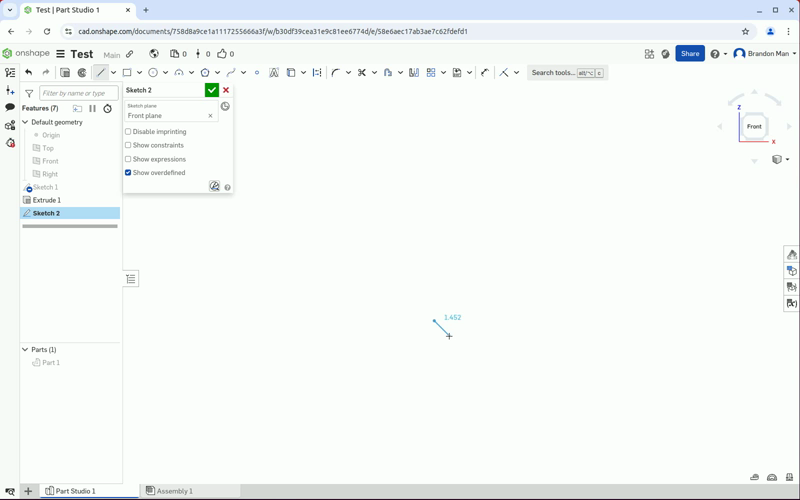
scroll(6)
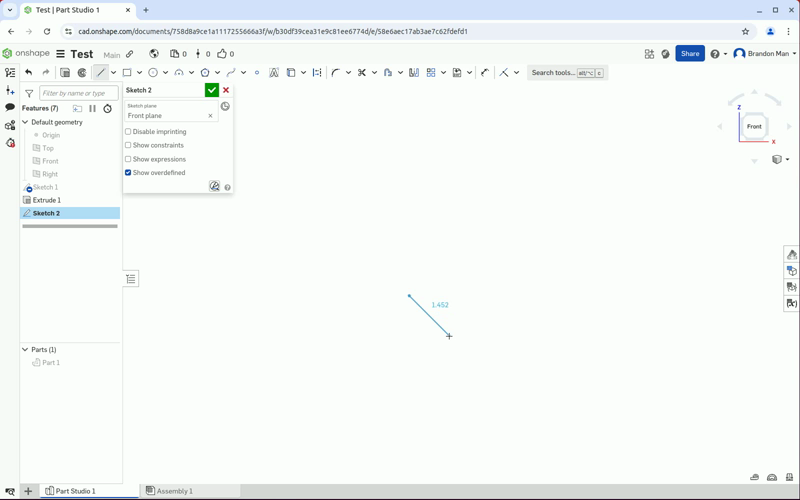
scroll(6)
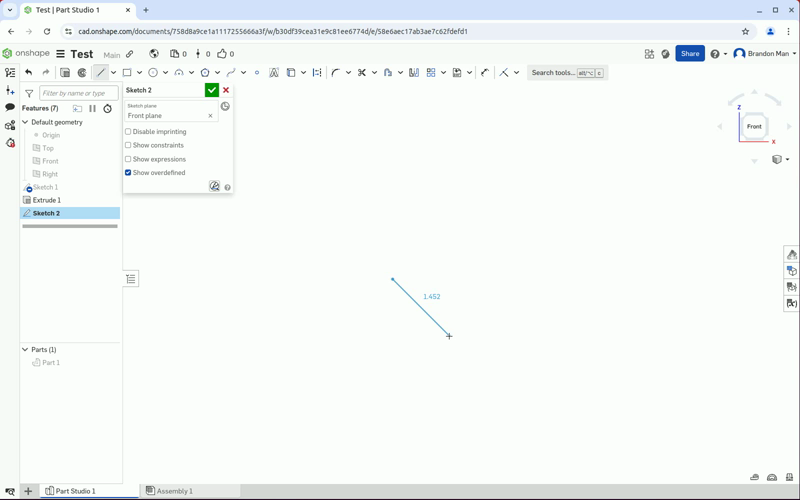
click(449, 335)
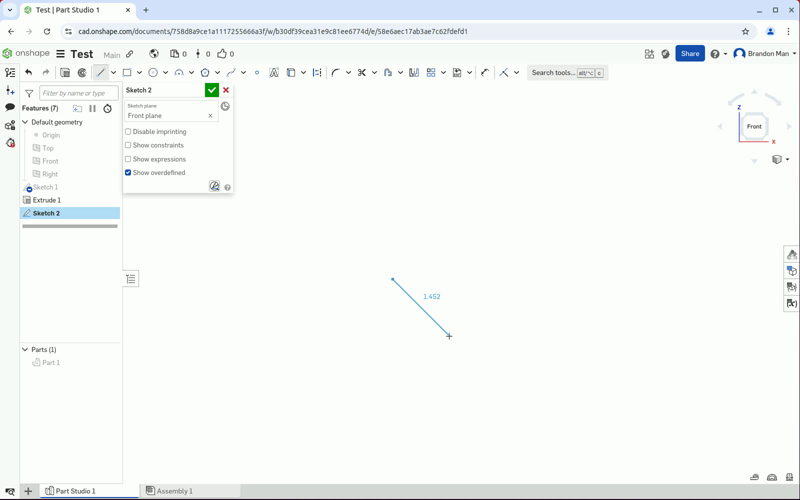
scroll(-6)
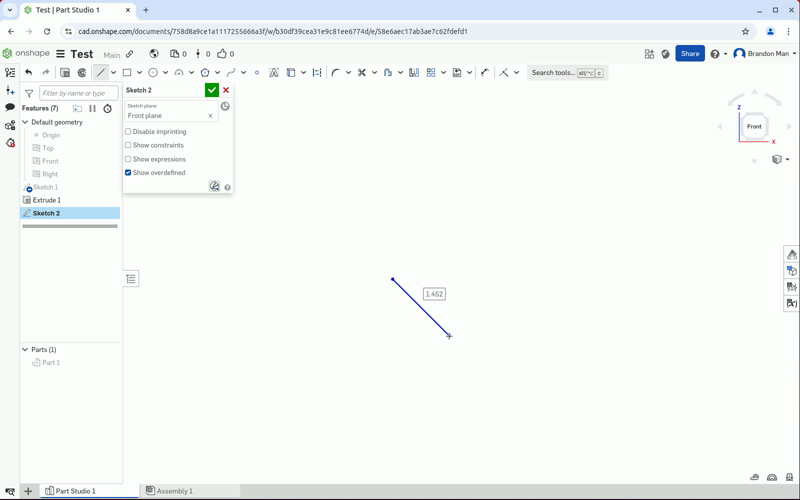
scroll(-6)
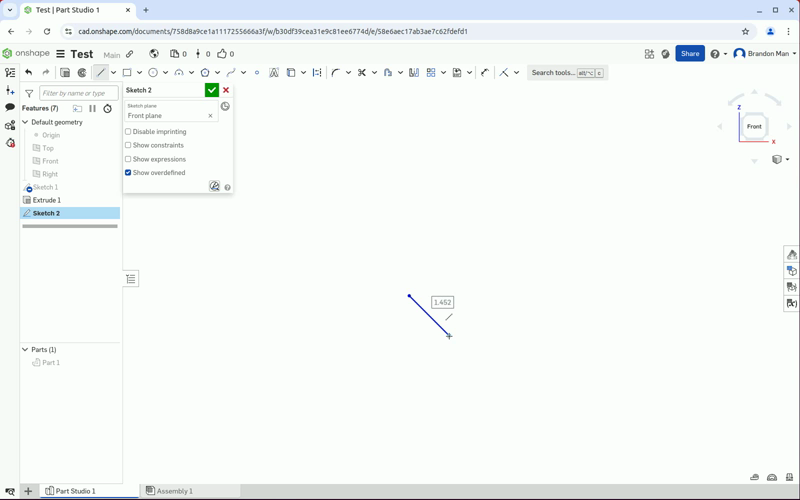
scroll(-6)
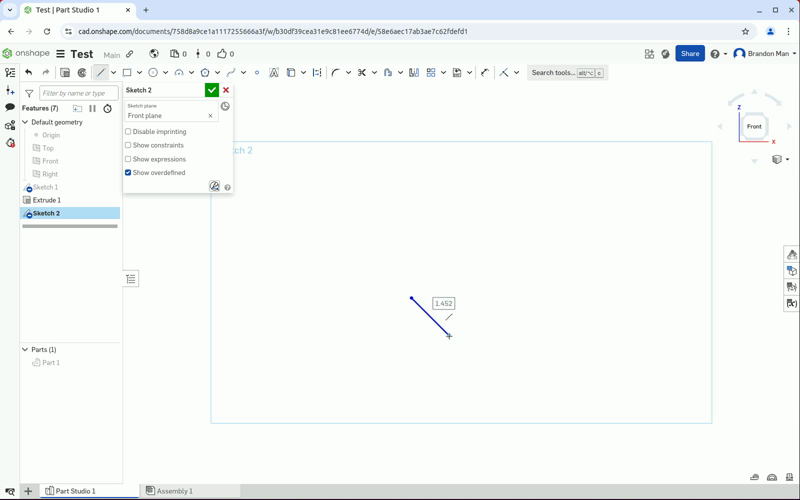
scroll(-6)
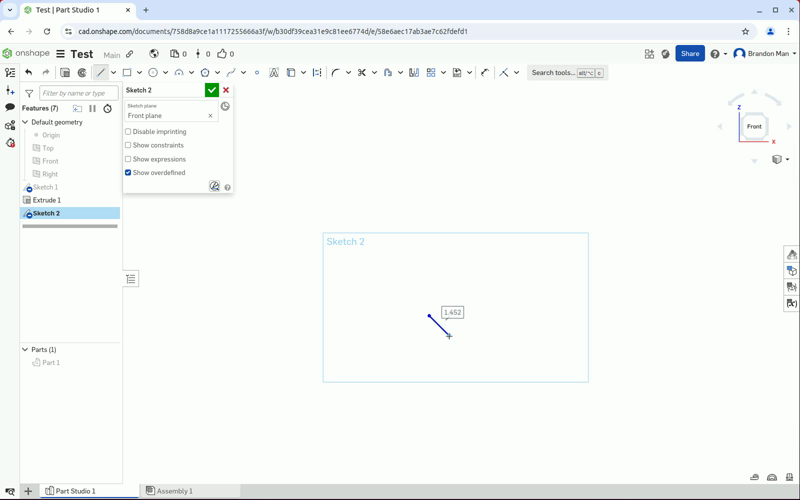
scroll(-6)
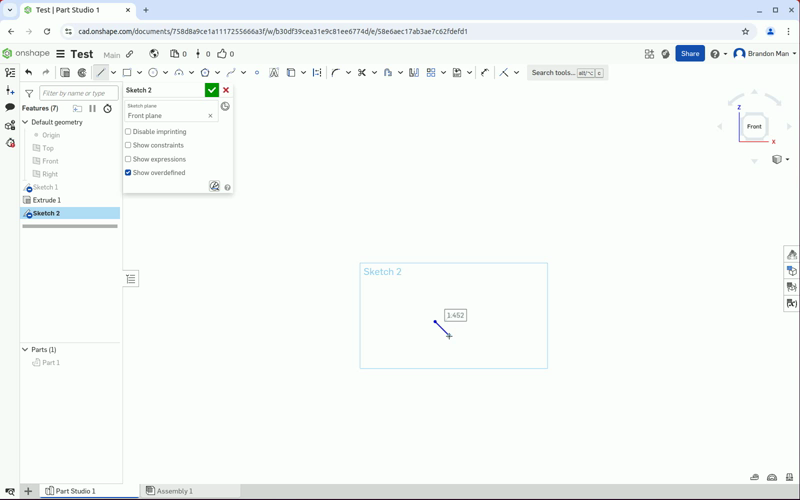
scroll(-6)
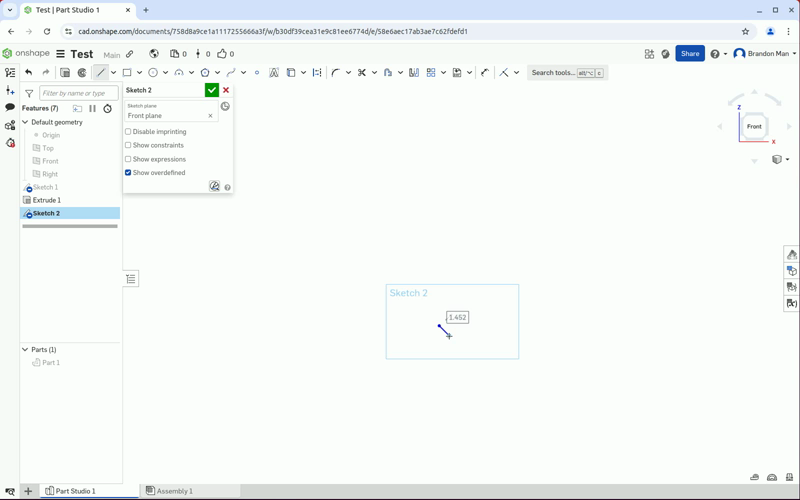
scroll(-6)
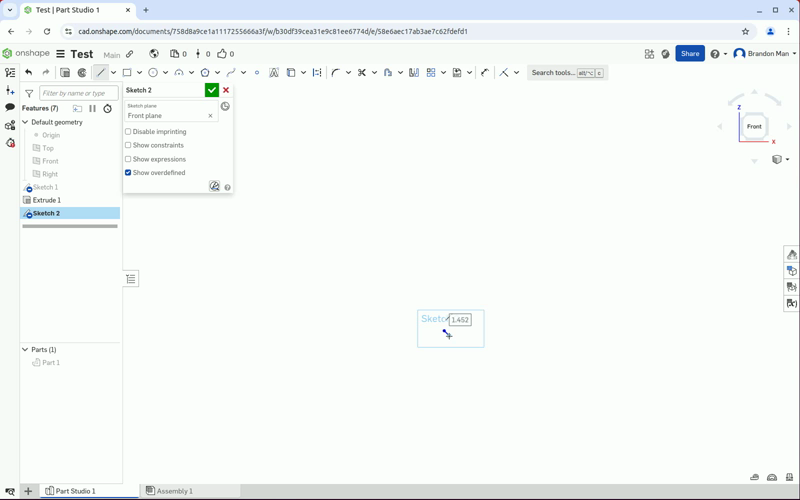
key_up(shift)
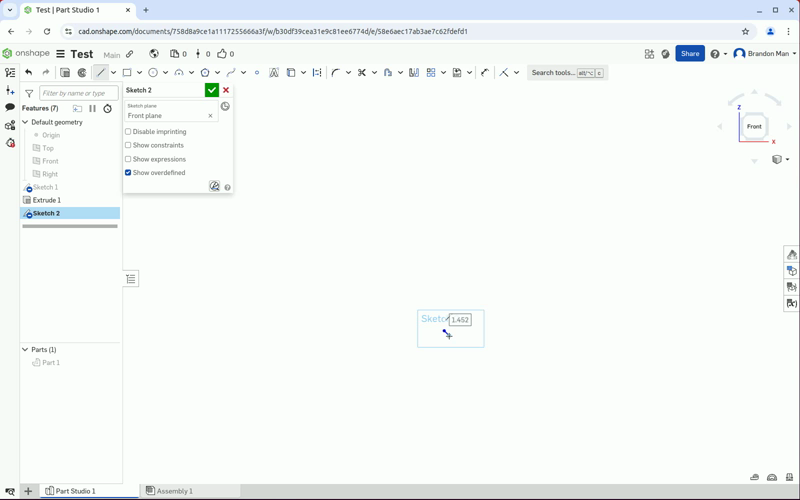
key_down(shift)
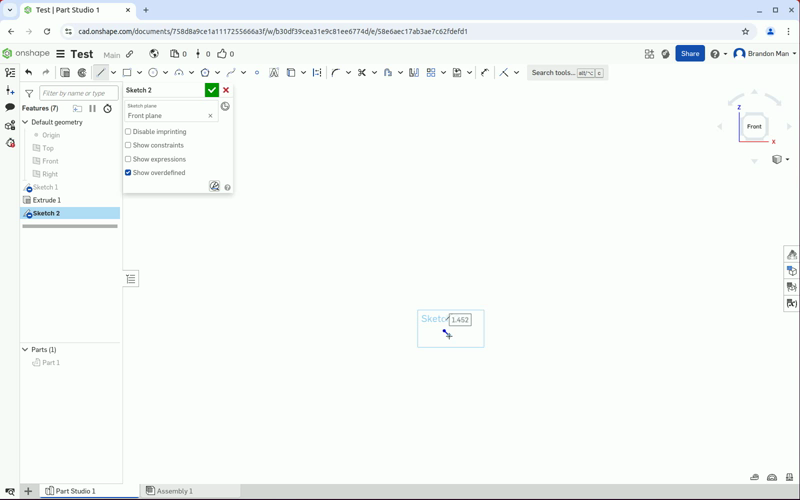
mouse_move(479, 335)
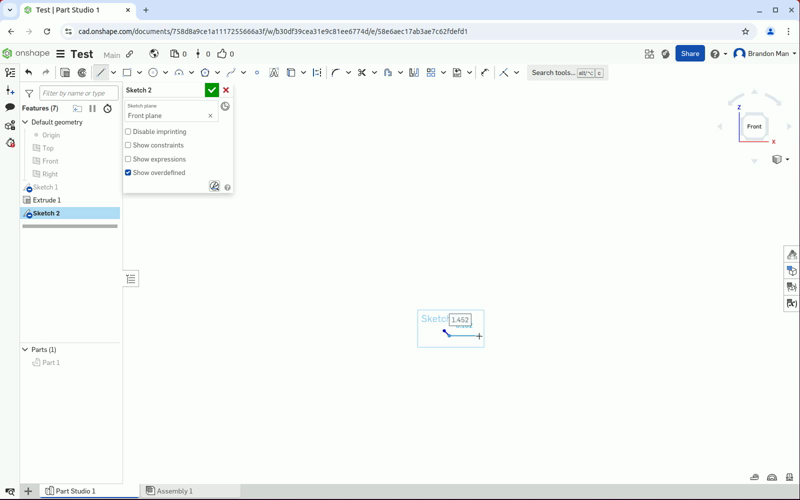
mouse_move(477, 308)
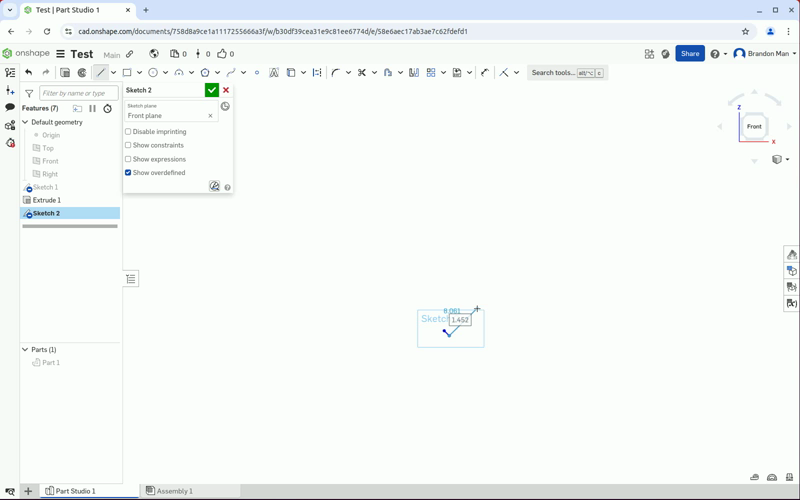
click(477, 308)
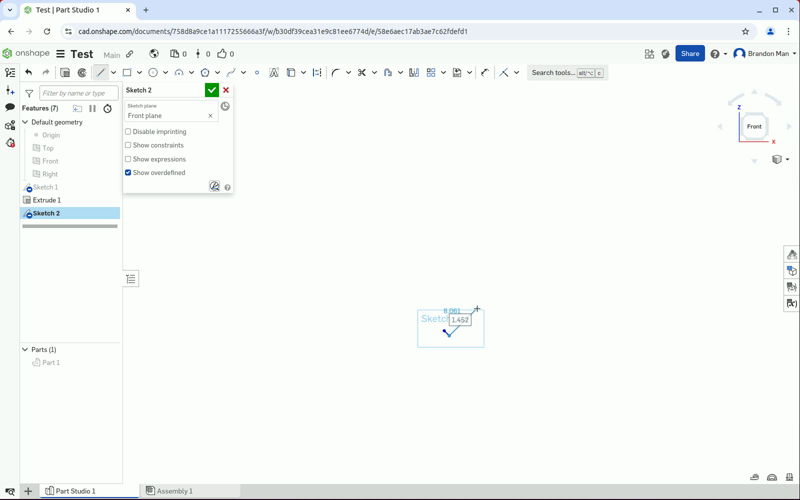
key_up(shift)
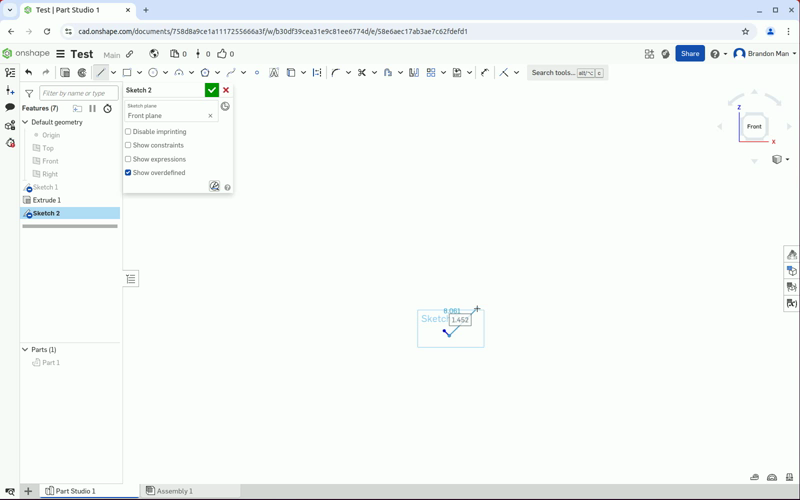
key_down(shift)
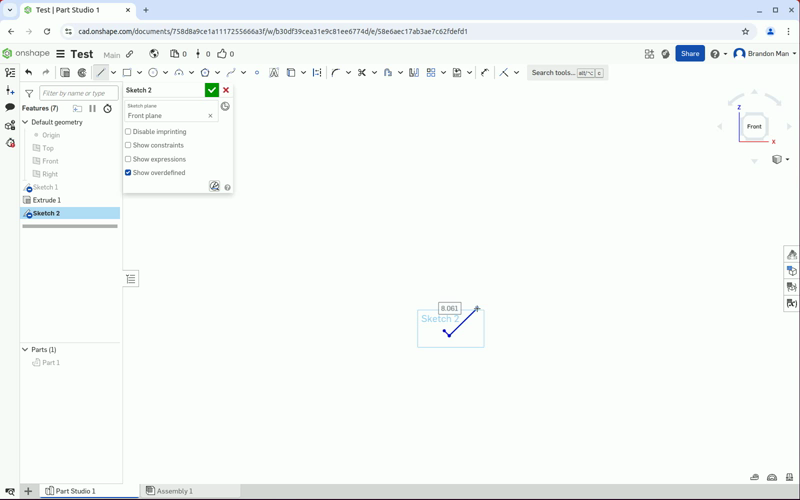
mouse_move(507, 308)
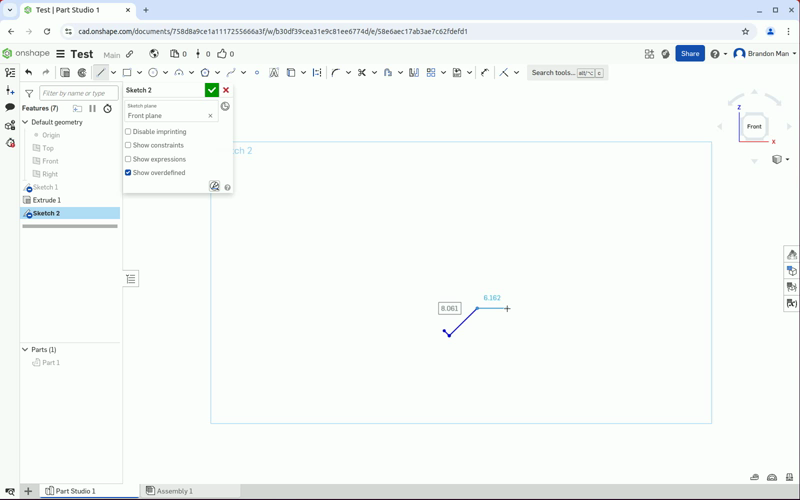
mouse_move(477, 298)
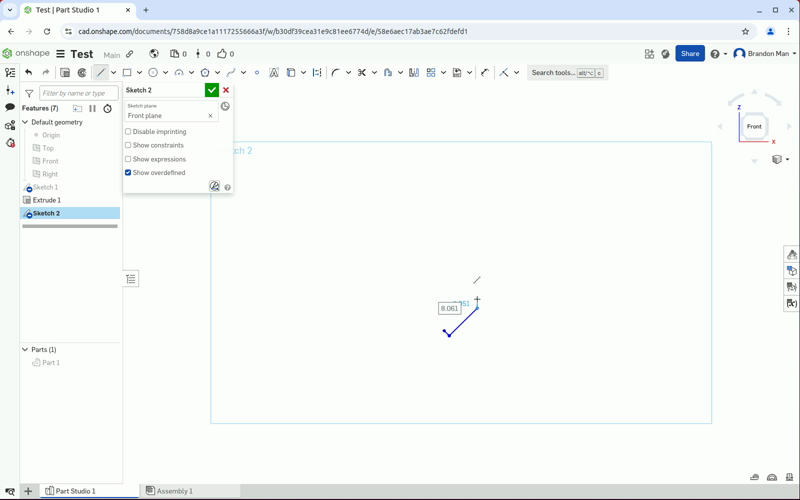
click(477, 298)
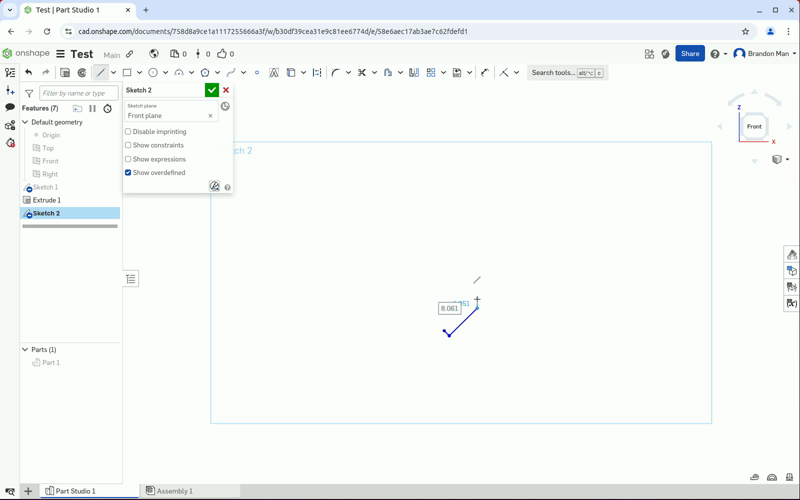
key_up(shift)
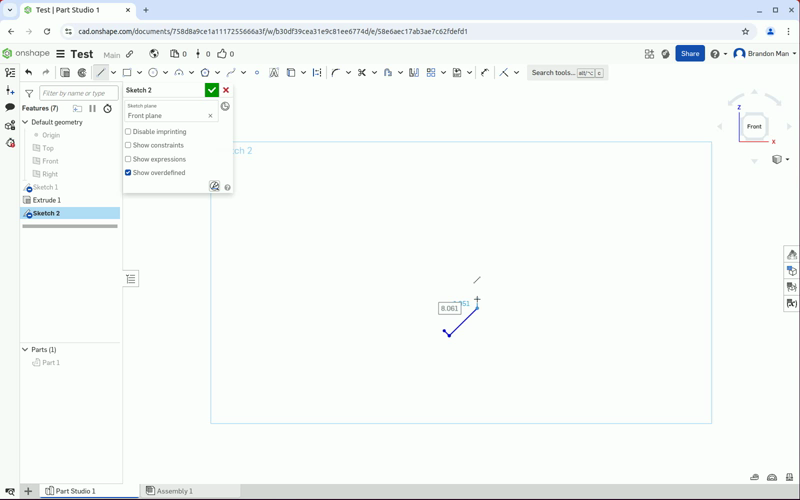
mouse_move(507, 298)
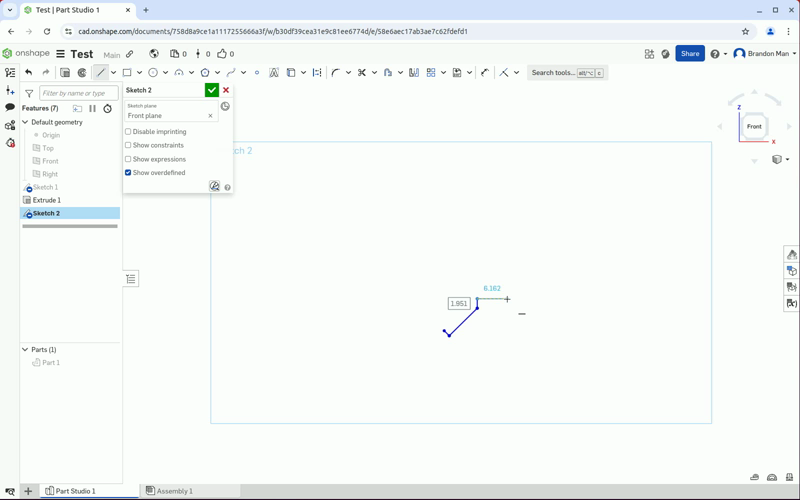
key_down(shift)
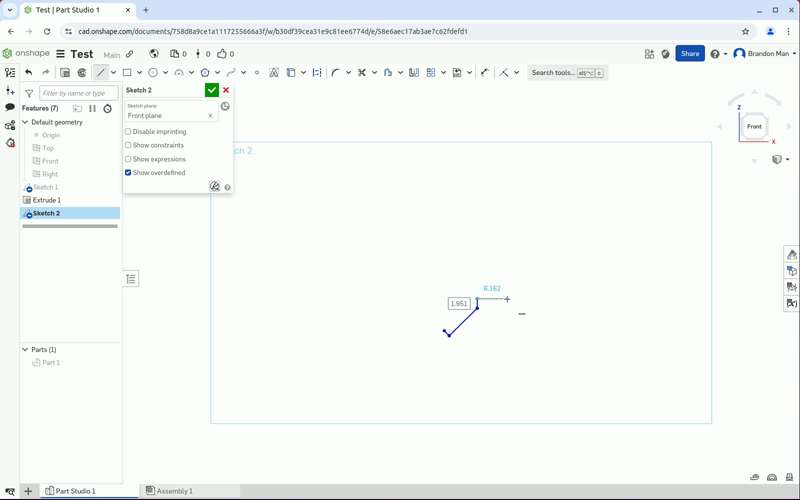
mouse_move(444, 330)
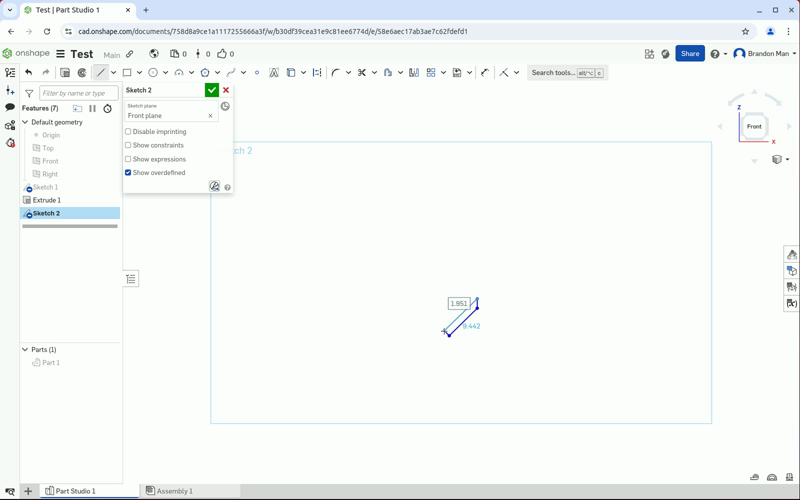
key_up(shift)
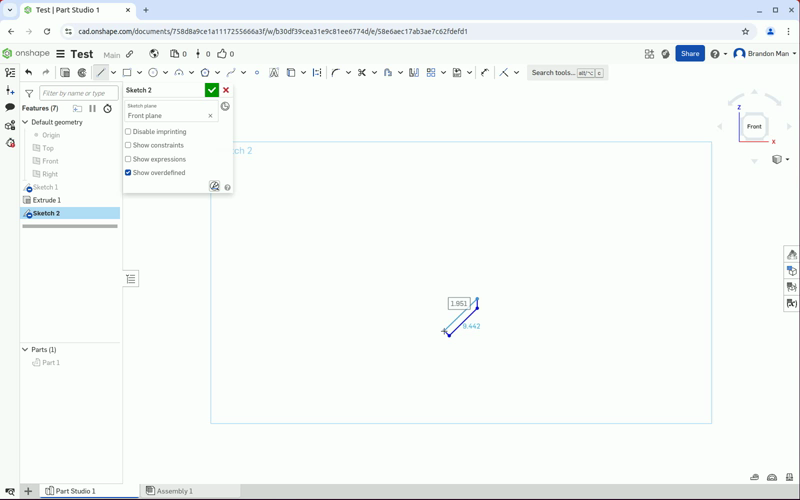
click(444, 330)
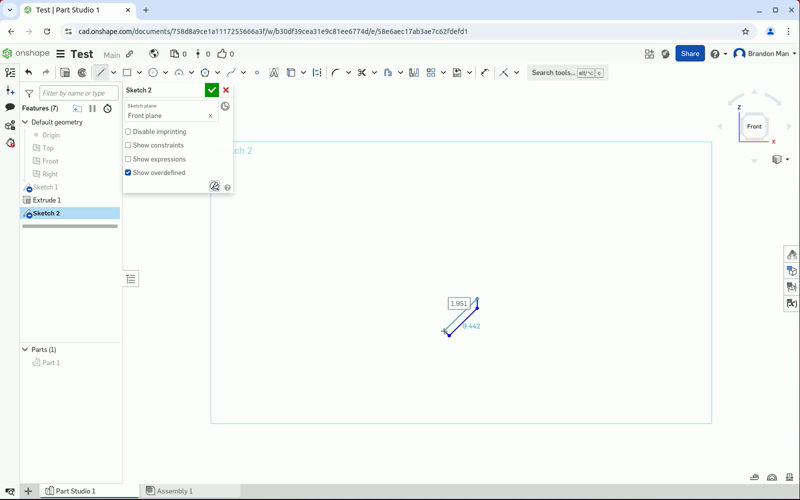
key(esc)
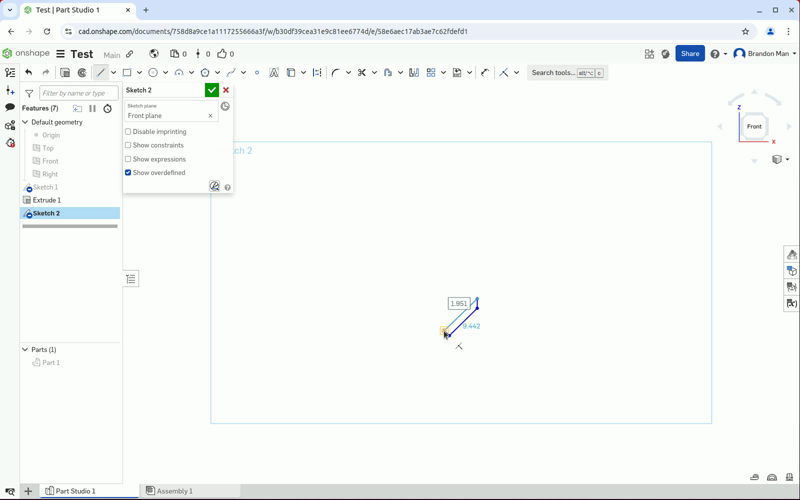
mouse_move(465, 318)
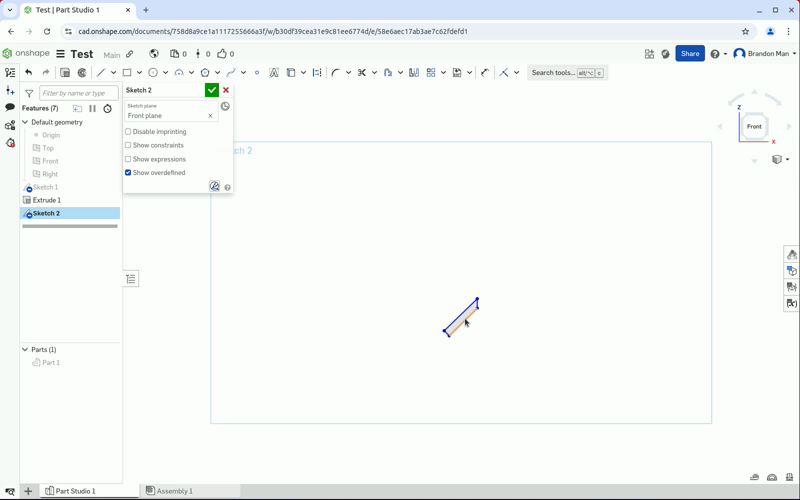
scroll(6)
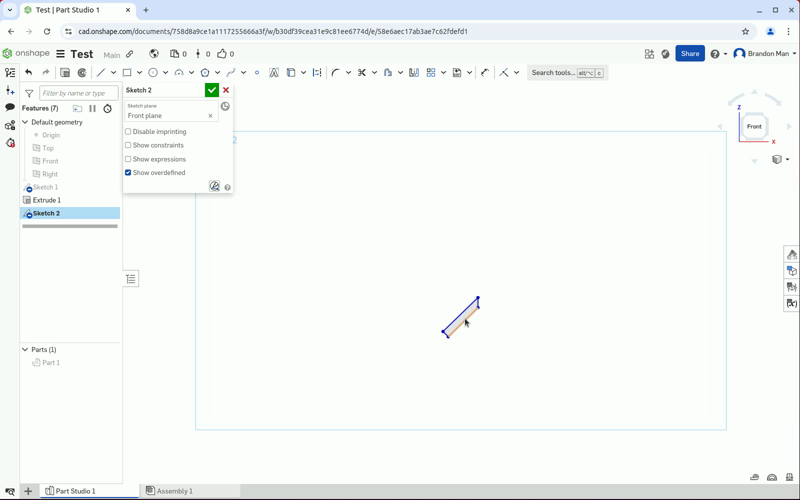
scroll(6)
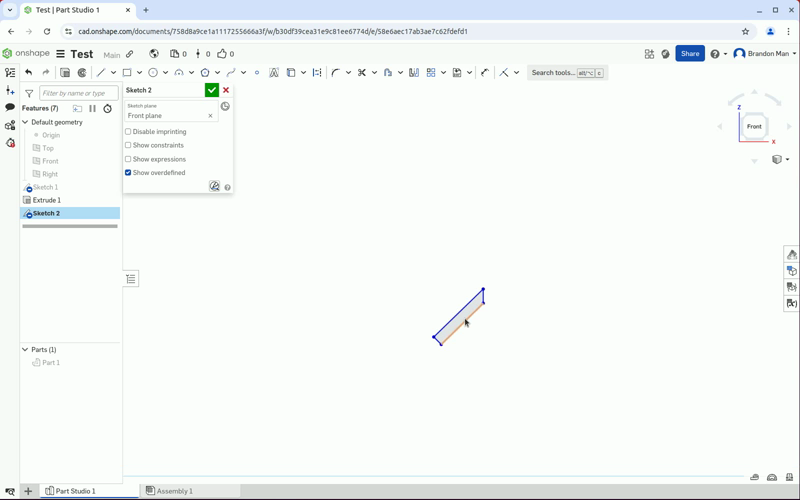
scroll(6)
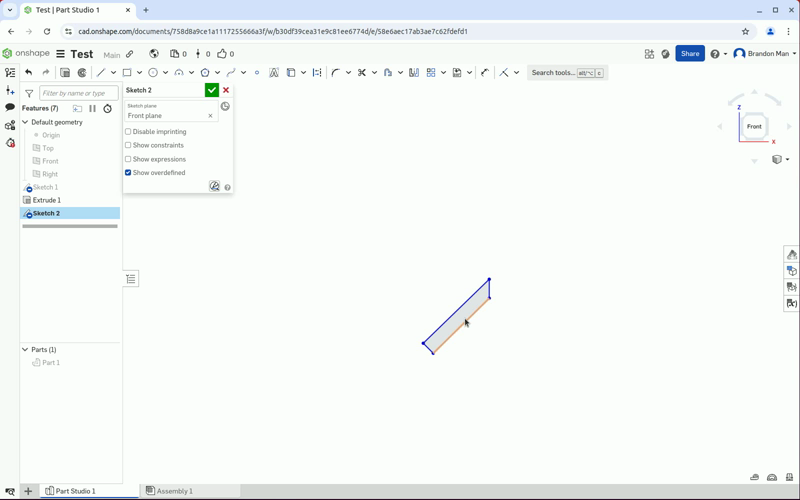
scroll(6)
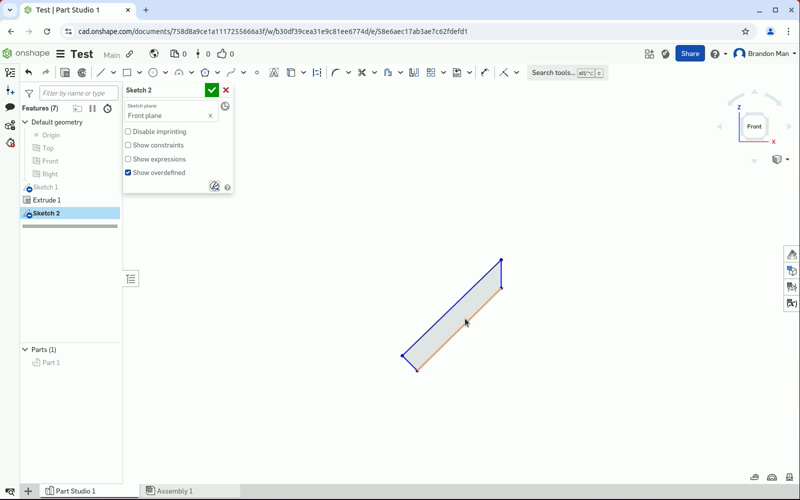
scroll(6)
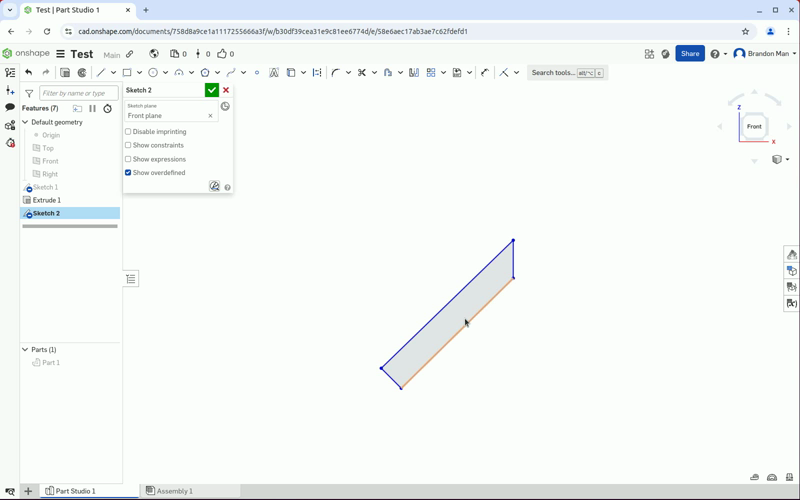
scroll(6)
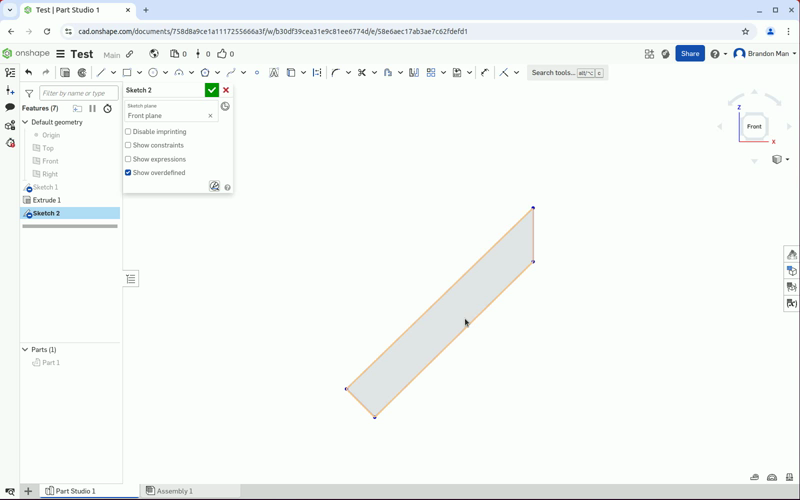
scroll(6)
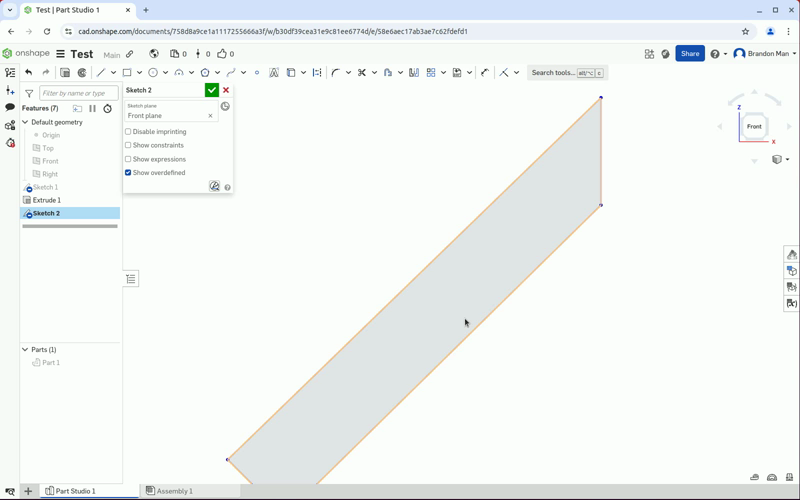
click(465, 318)
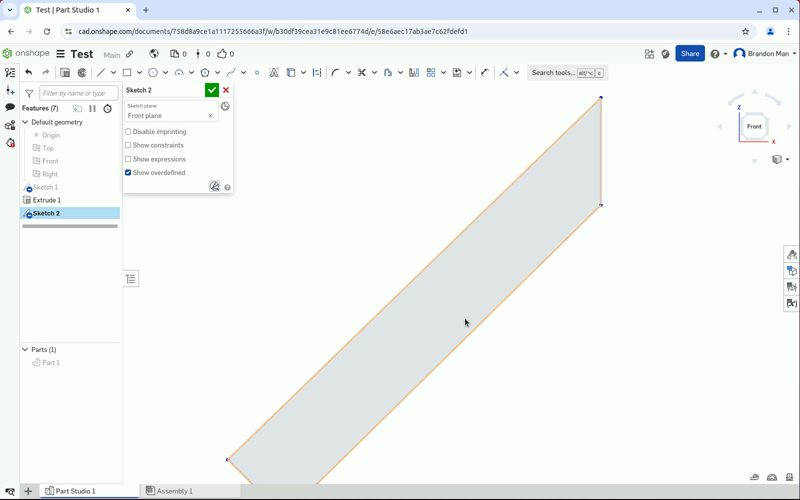
scroll(-6)
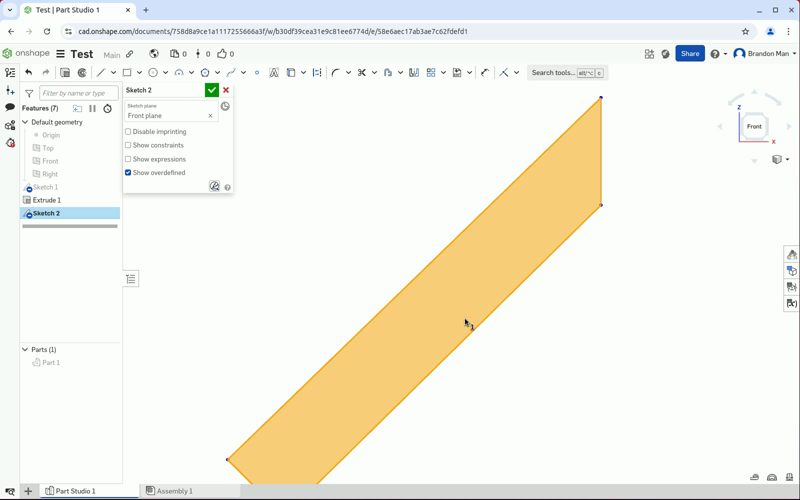
scroll(-6)
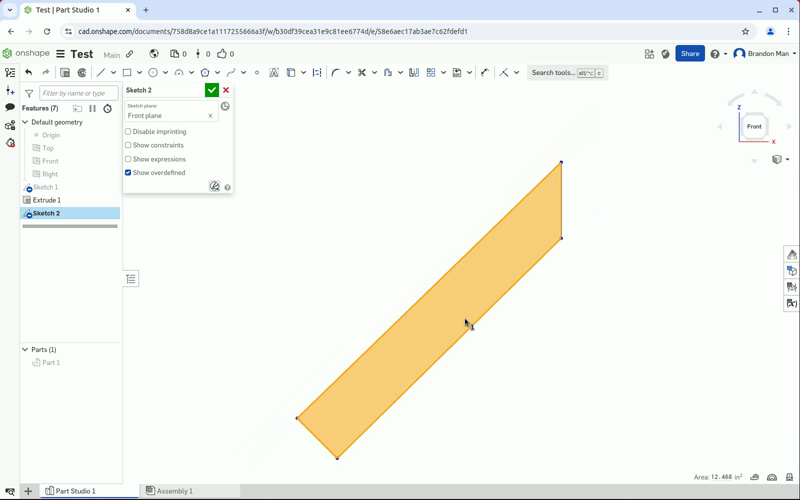
scroll(-6)
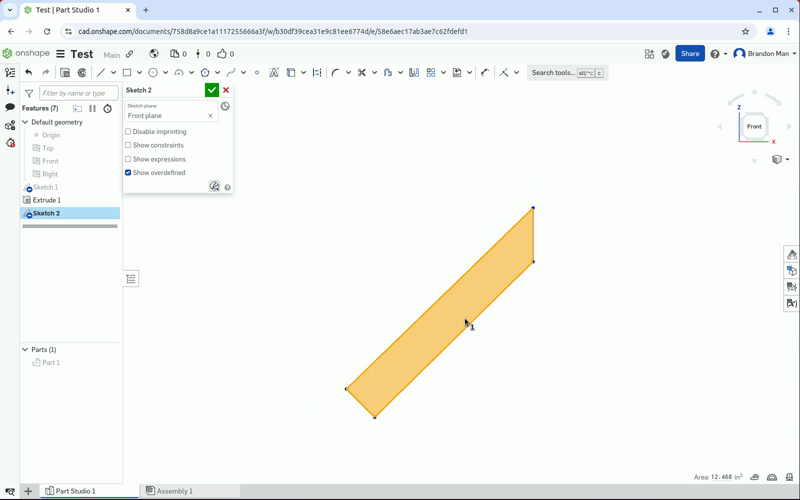
scroll(-6)
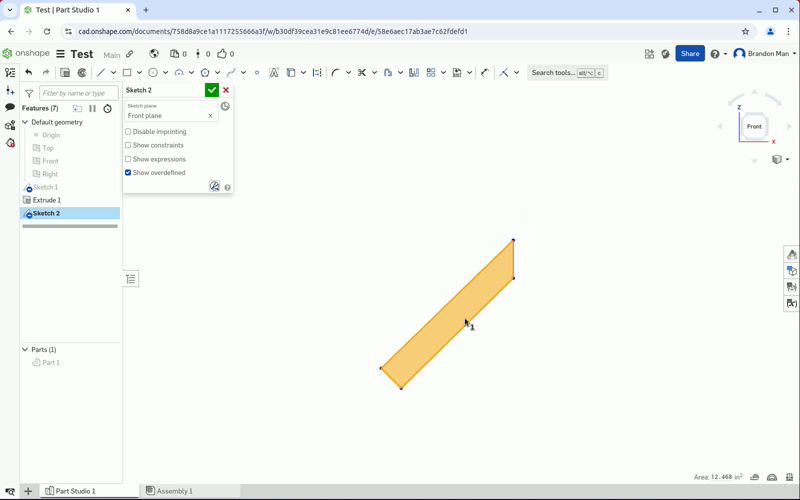
scroll(-6)
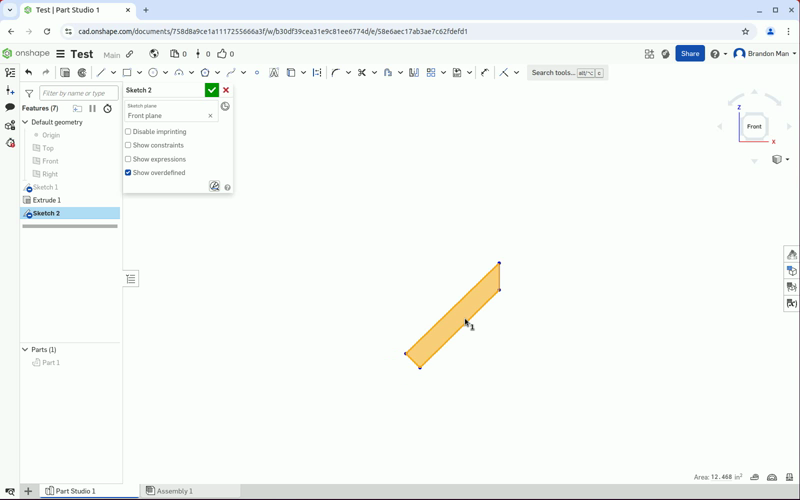
scroll(-6)
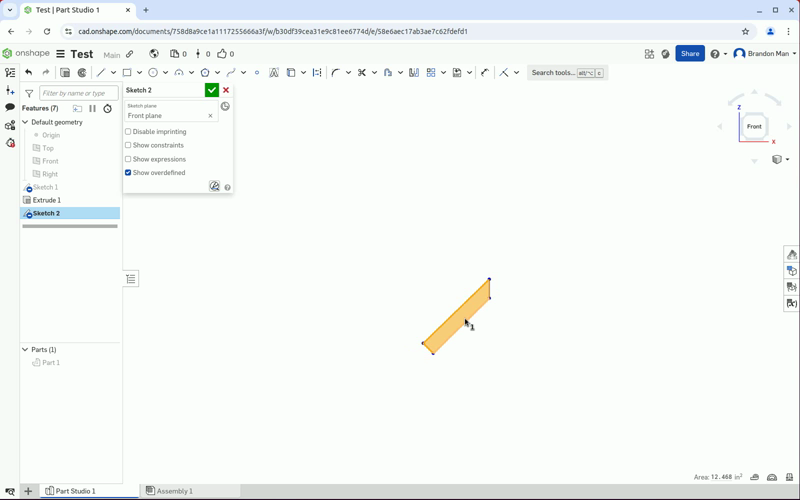
scroll(-6)
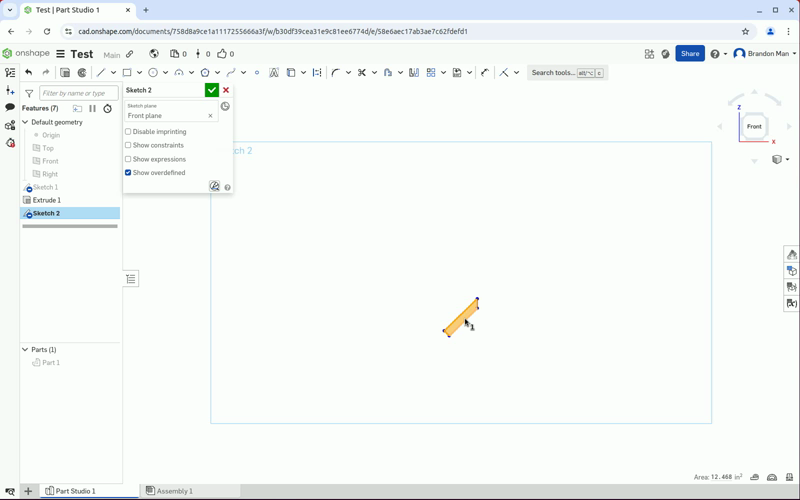
mouse_move(73, 352)
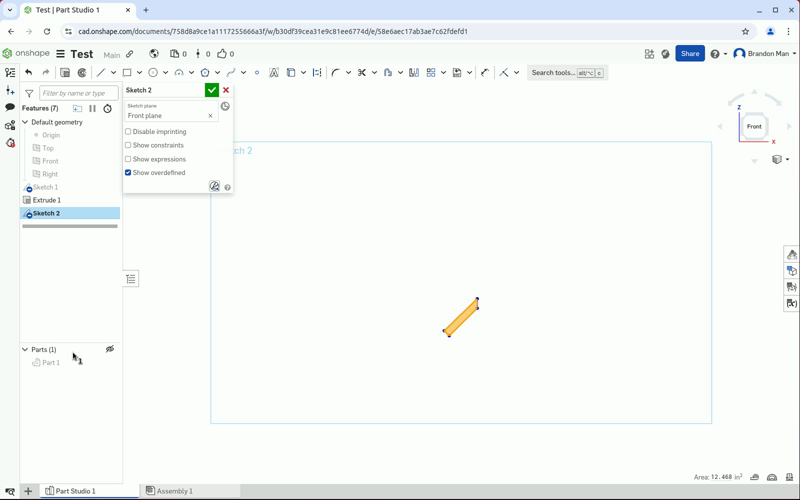
key(shift+y)
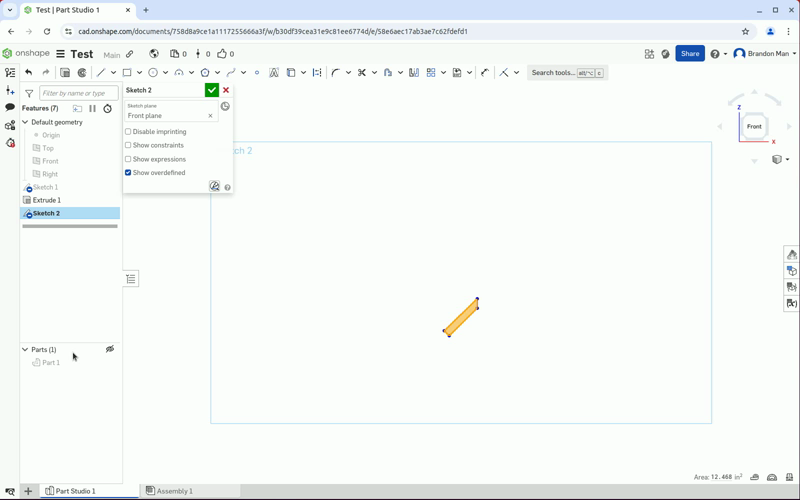
key(shift+e)
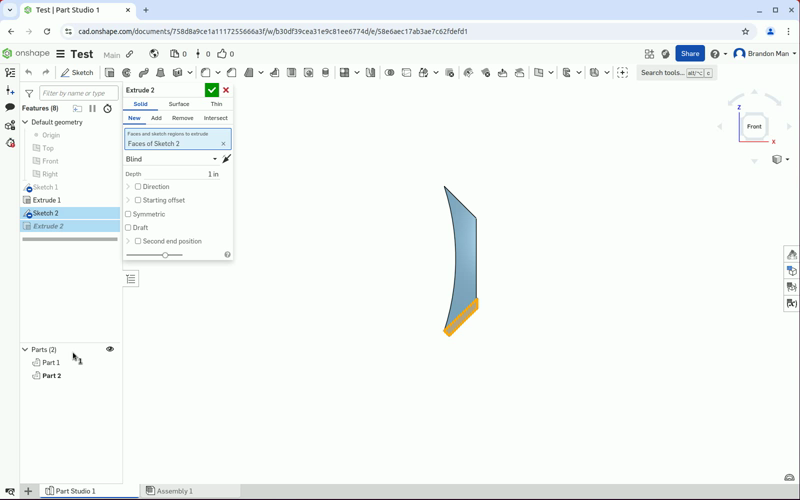
mouse_move(143, 106)
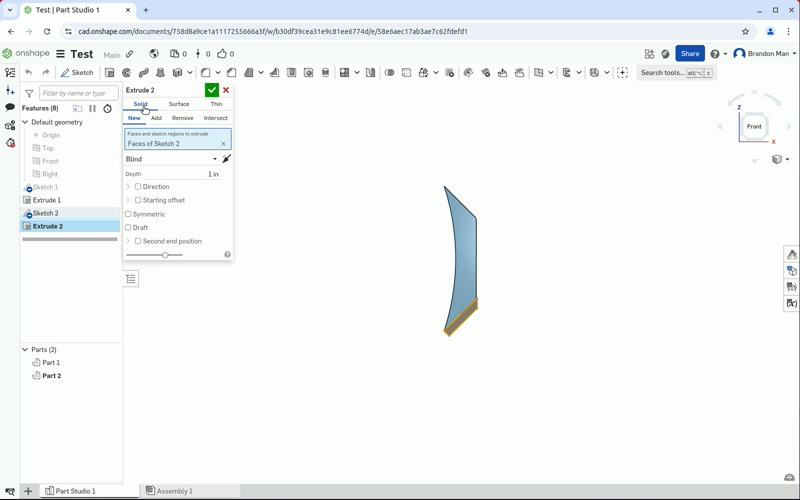
click(143, 106)
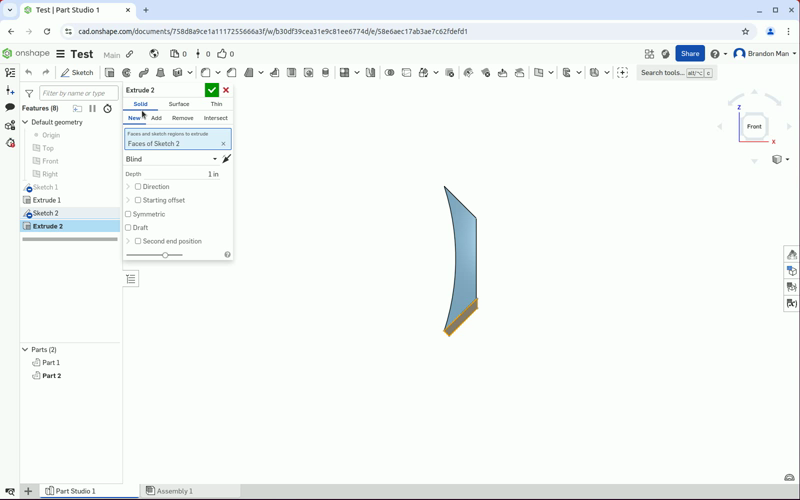
mouse_move(137, 120)
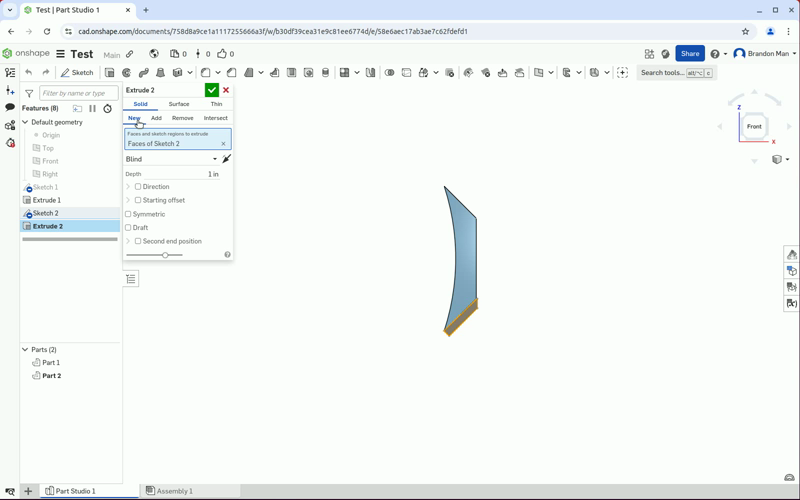
click(137, 120)
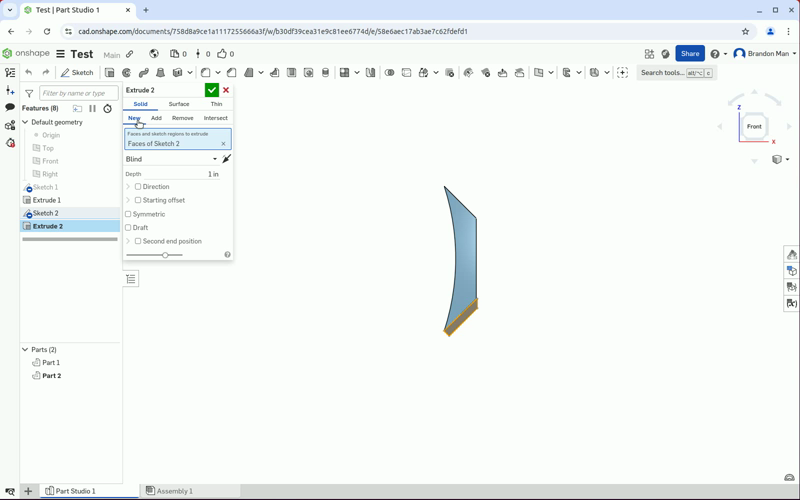
key(tab, 4)
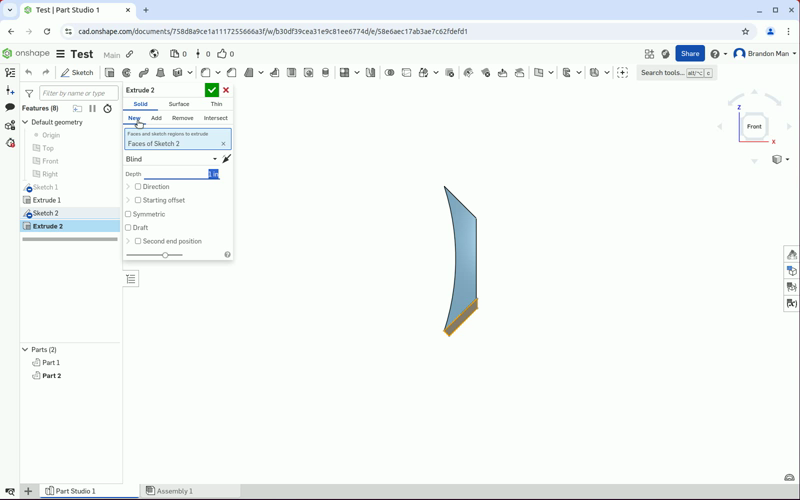
text(3.37)
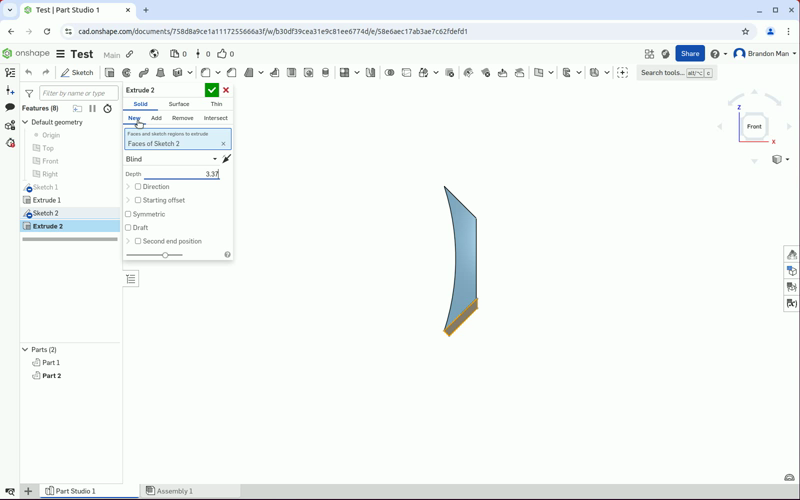
key(enter)
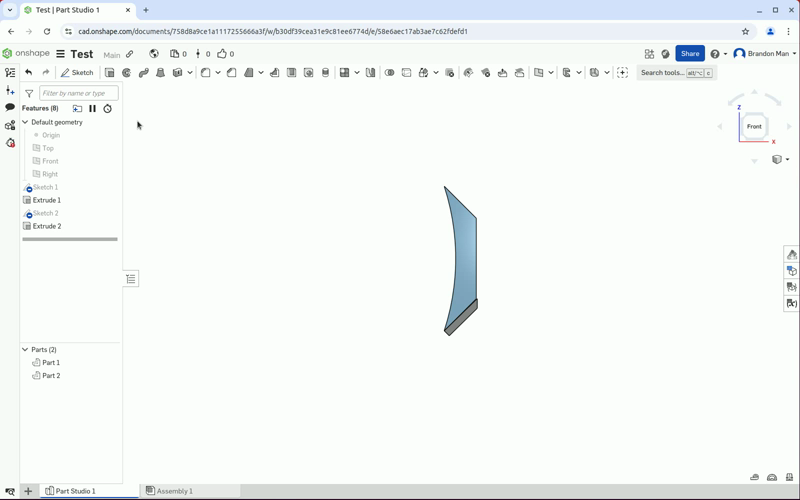
key(shift+h)
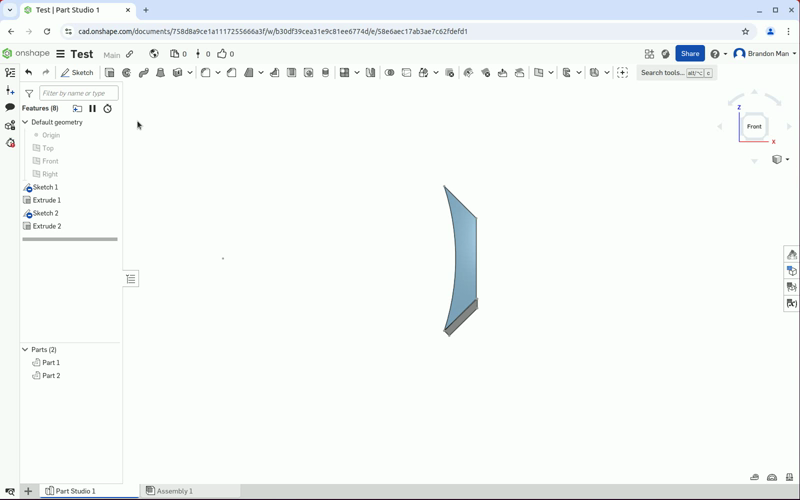
key(shift+h)
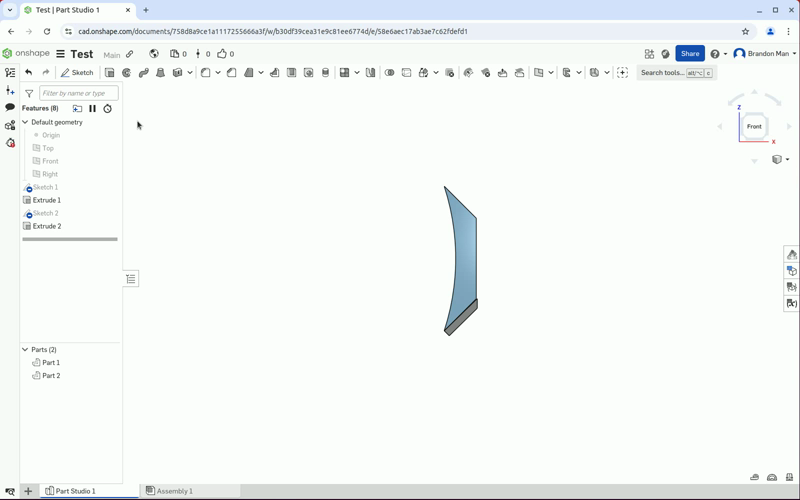
mouse_move(73, 189)
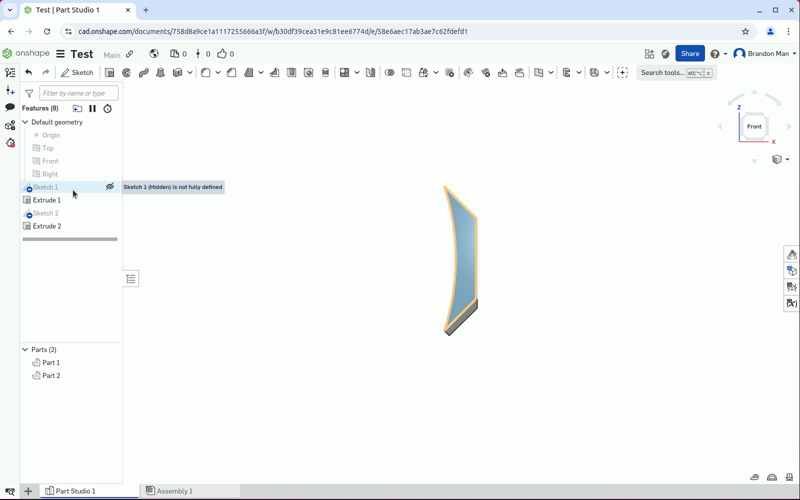
click(73, 189)
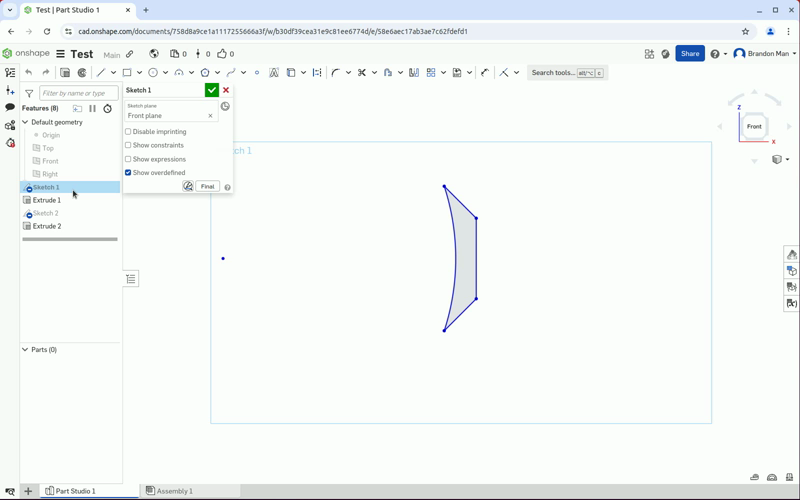
mouse_move(229, 92)
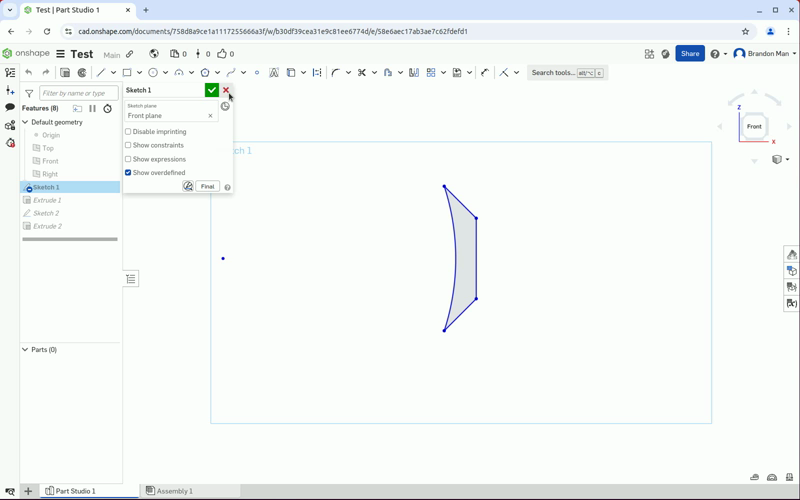
click(229, 92)
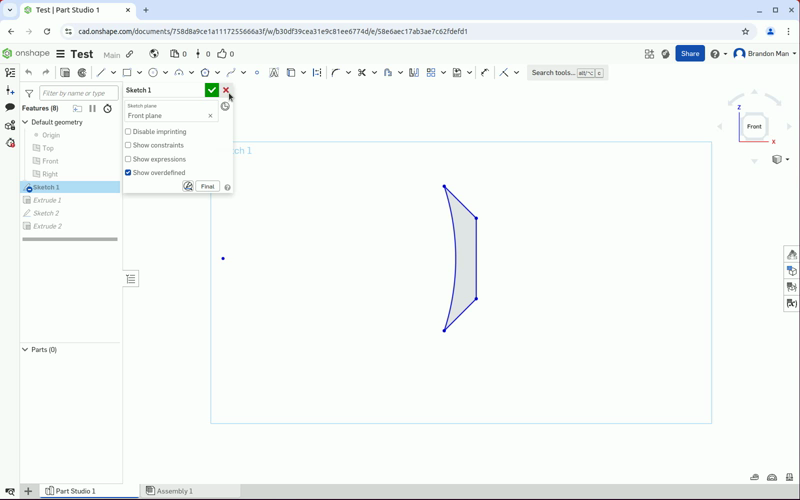
key(shift+s)
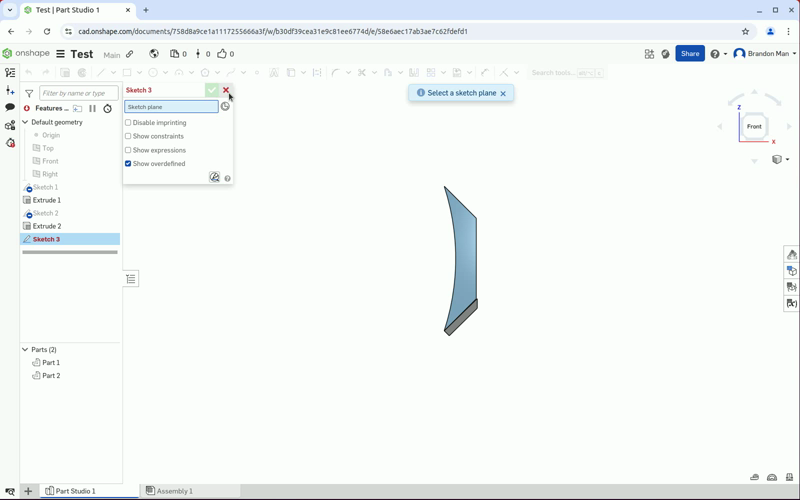
mouse_move(73, 163)
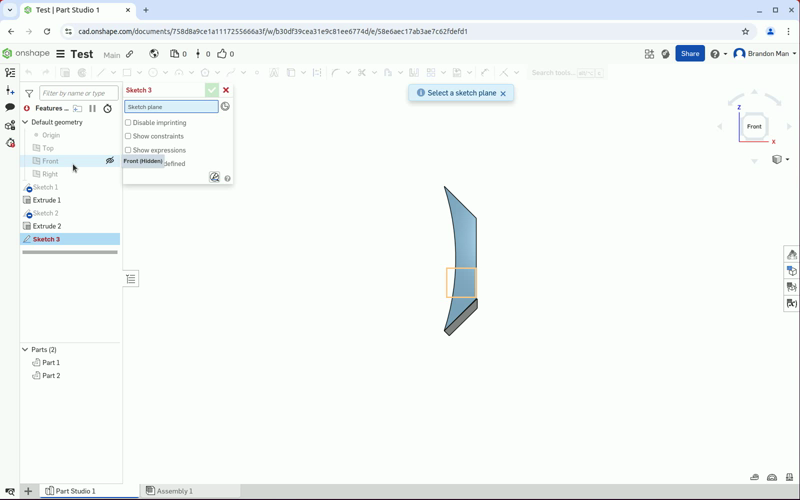
click(73, 163)
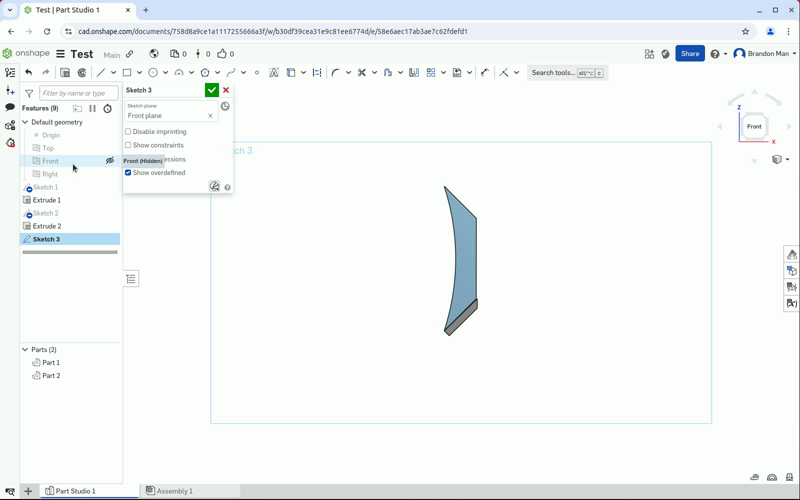
mouse_move(73, 352)
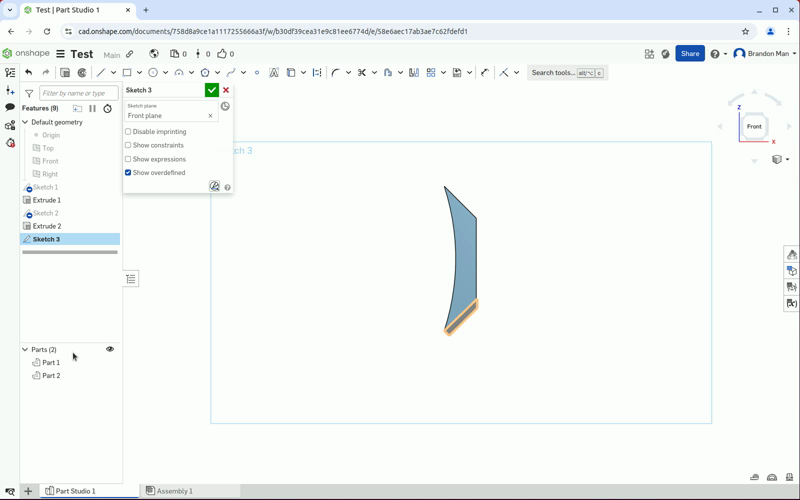
key(y)
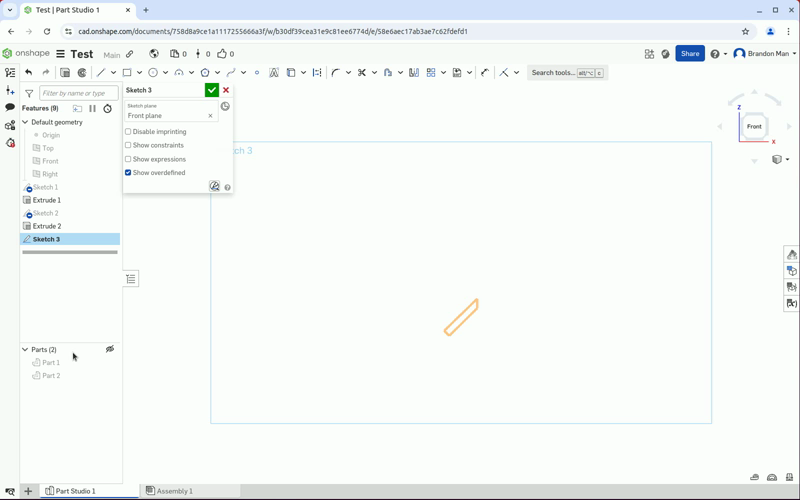
key(l)
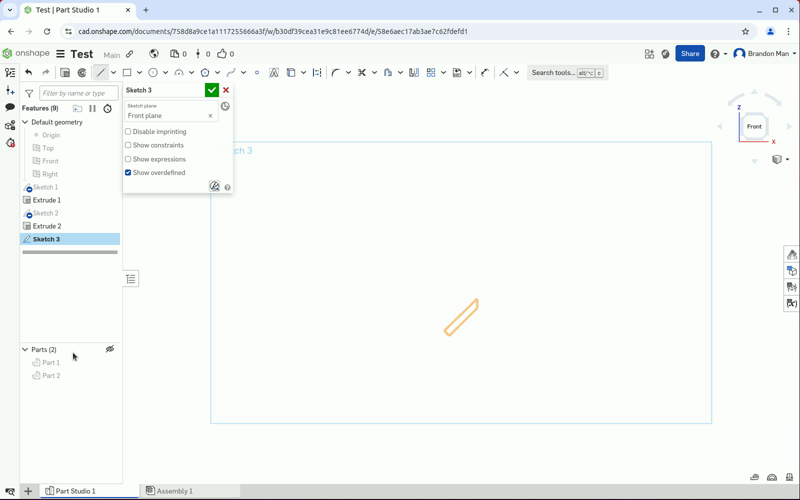
key_down(shift)
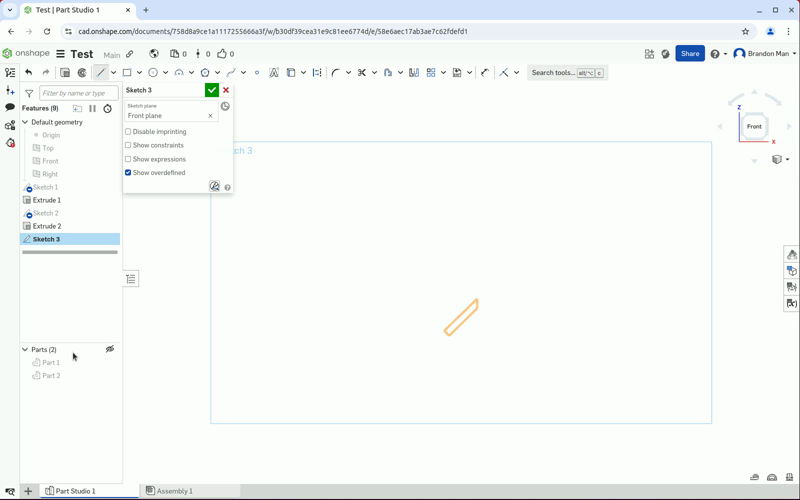
mouse_move(444, 184)
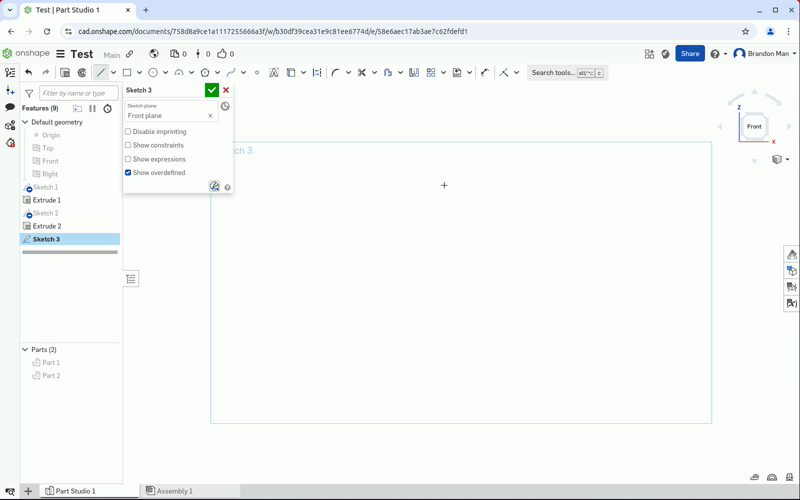
click(444, 184)
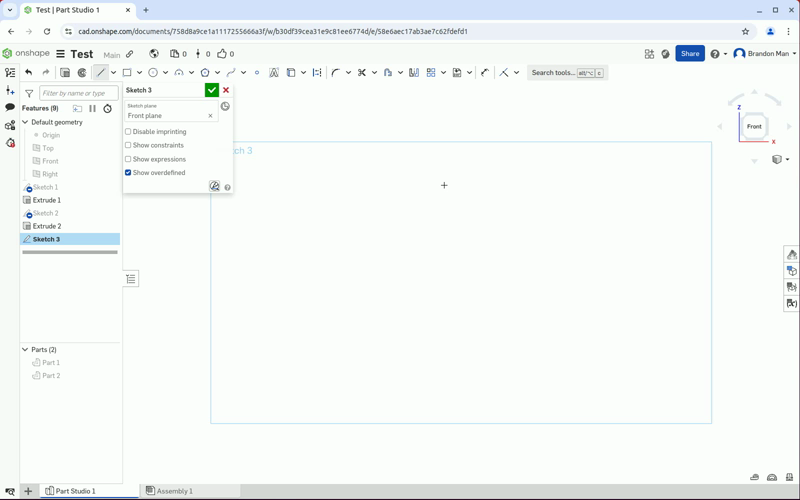
key_up(shift)
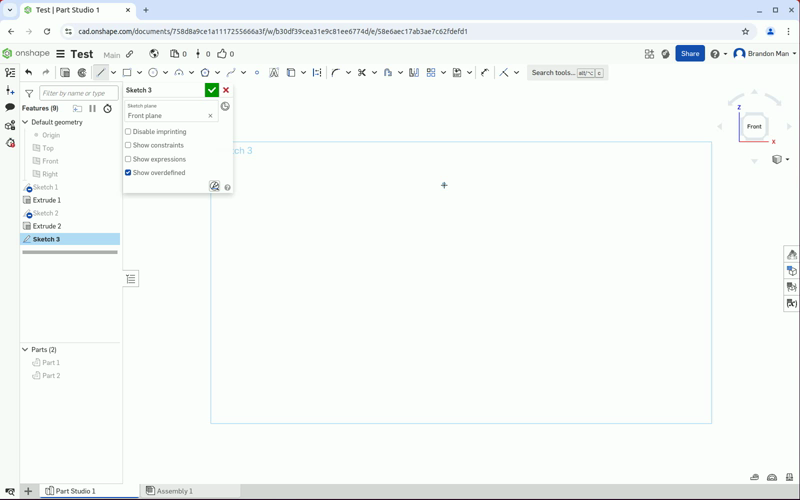
key_down(shift)
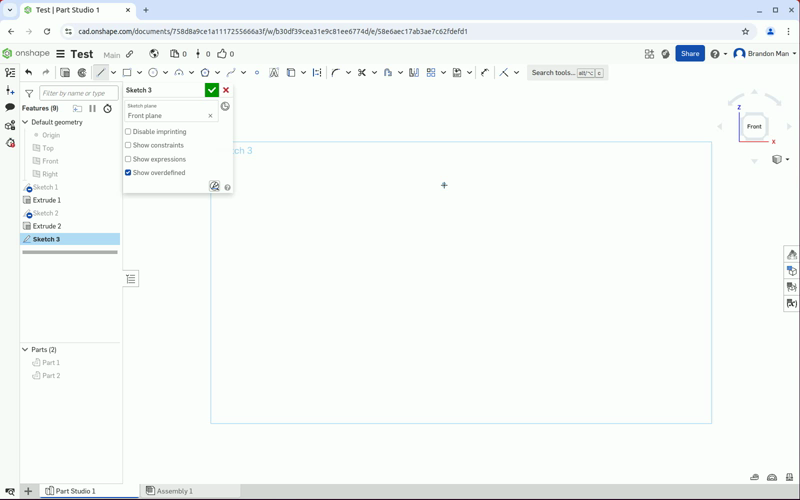
mouse_move(474, 184)
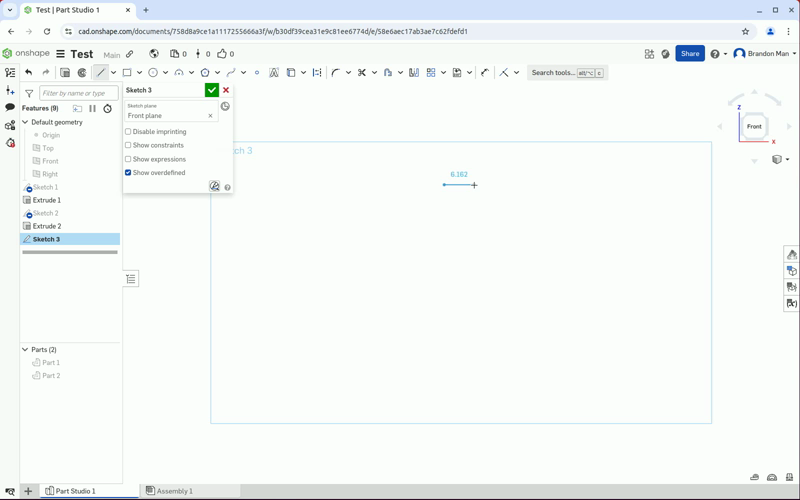
mouse_move(477, 216)
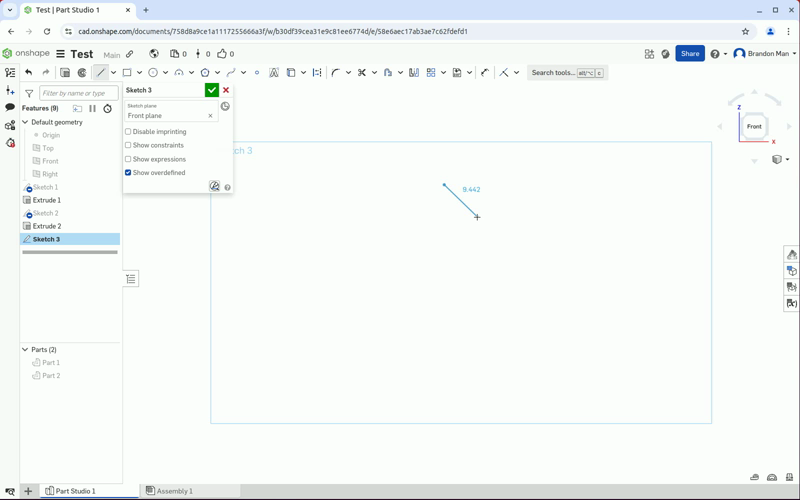
click(477, 216)
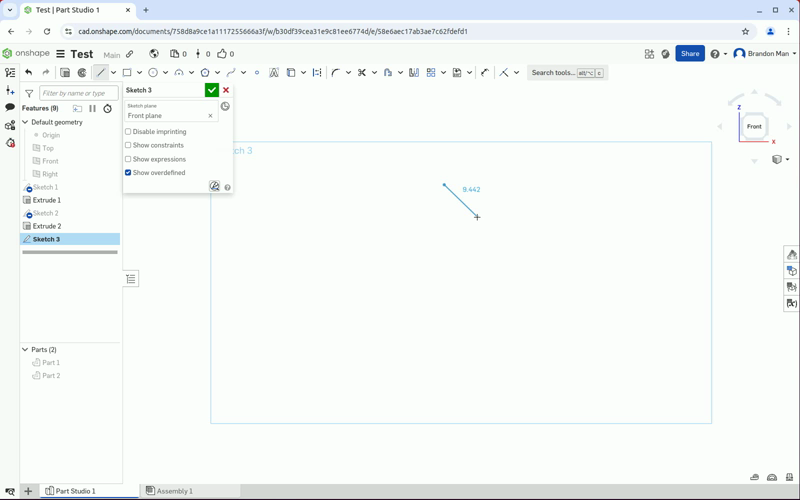
key_up(shift)
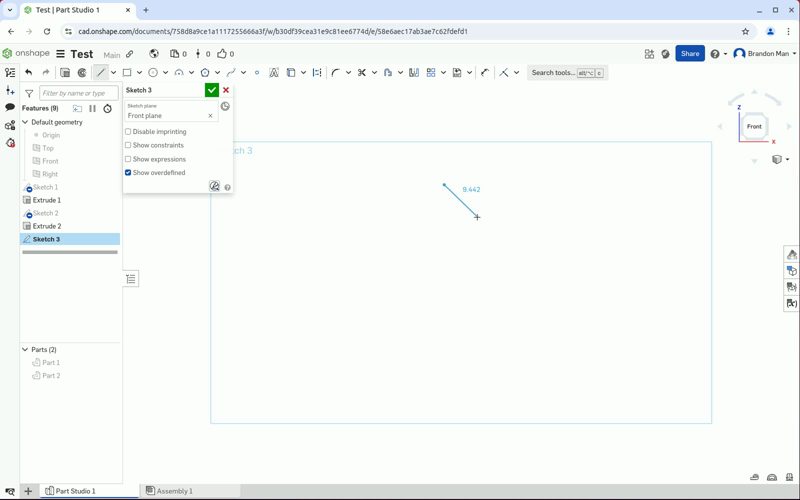
key_down(shift)
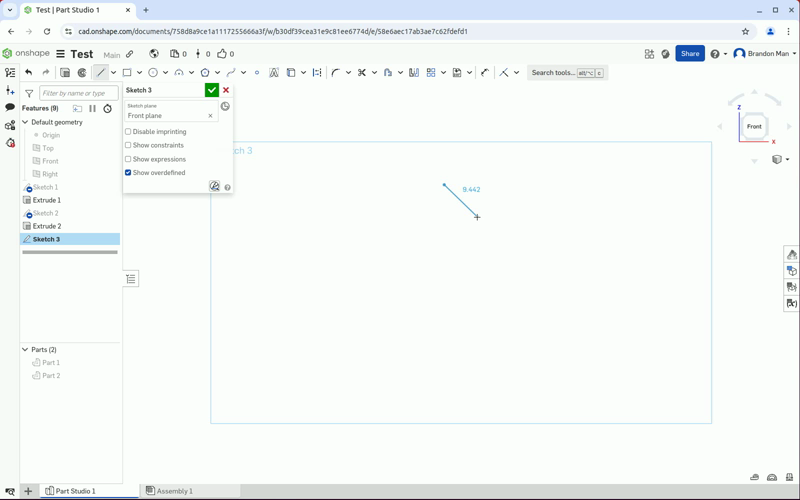
mouse_move(507, 216)
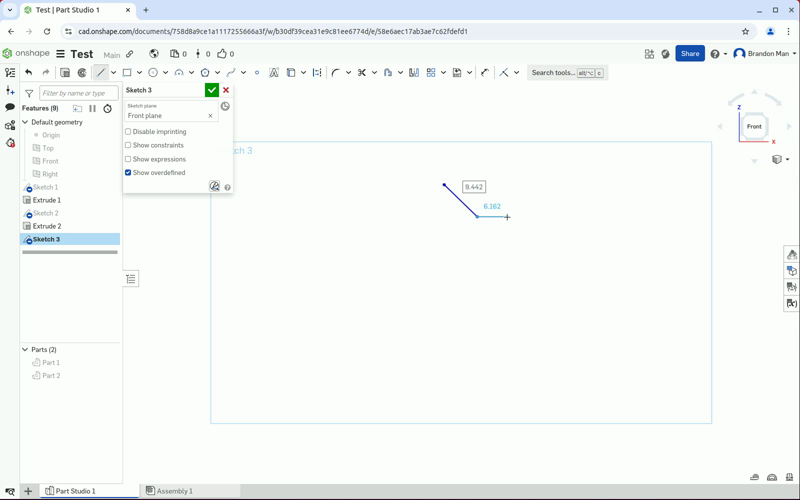
mouse_move(477, 207)
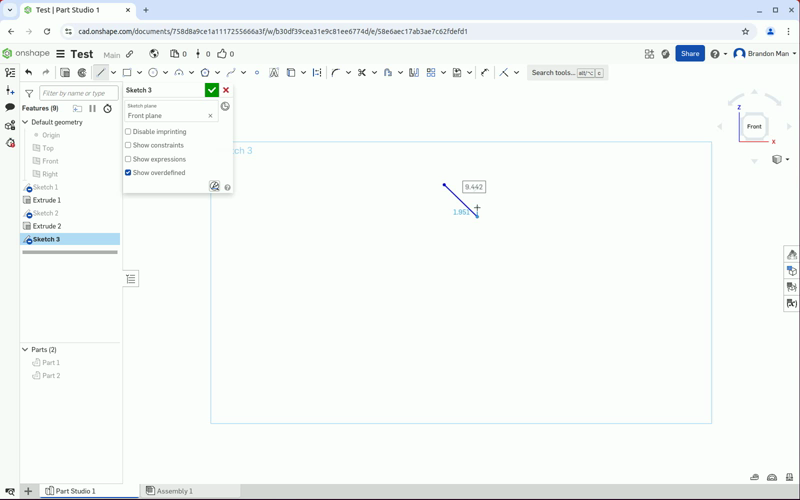
click(477, 207)
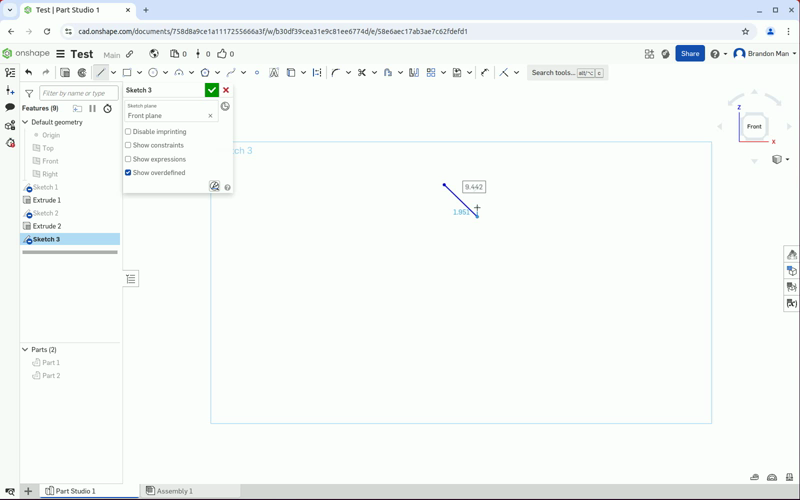
key_up(shift)
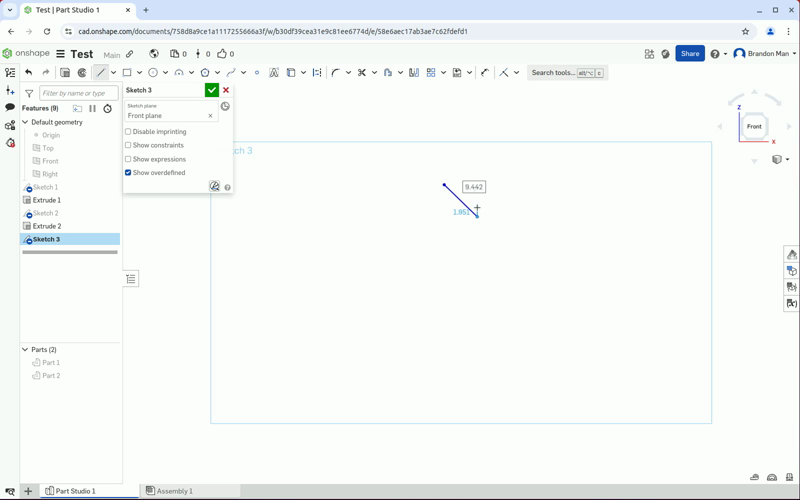
key_down(shift)
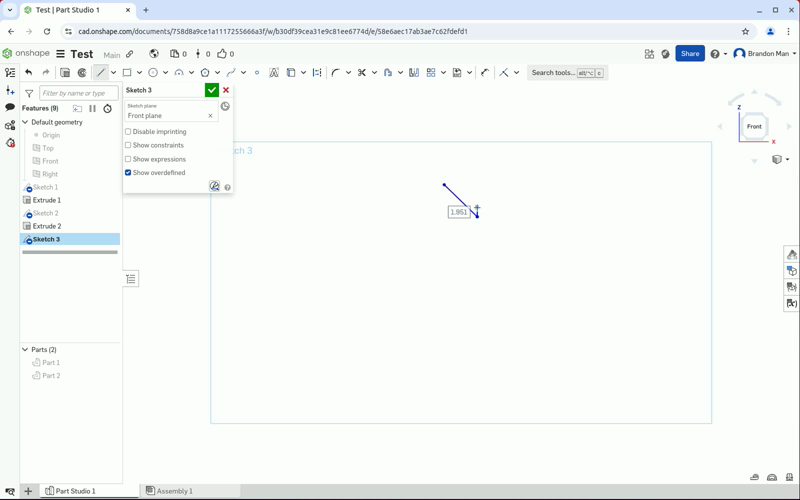
mouse_move(507, 207)
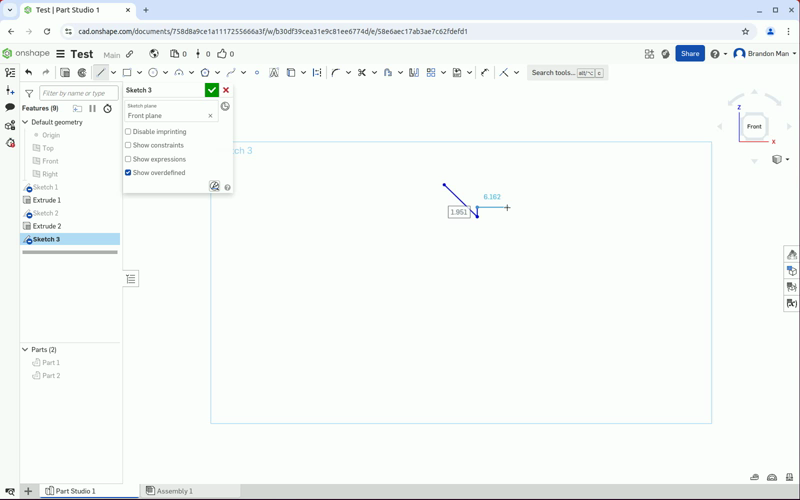
mouse_move(449, 179)
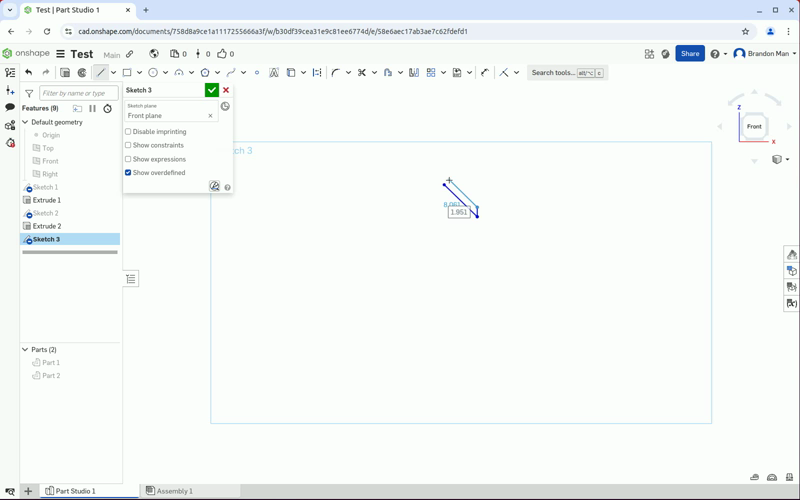
click(449, 179)
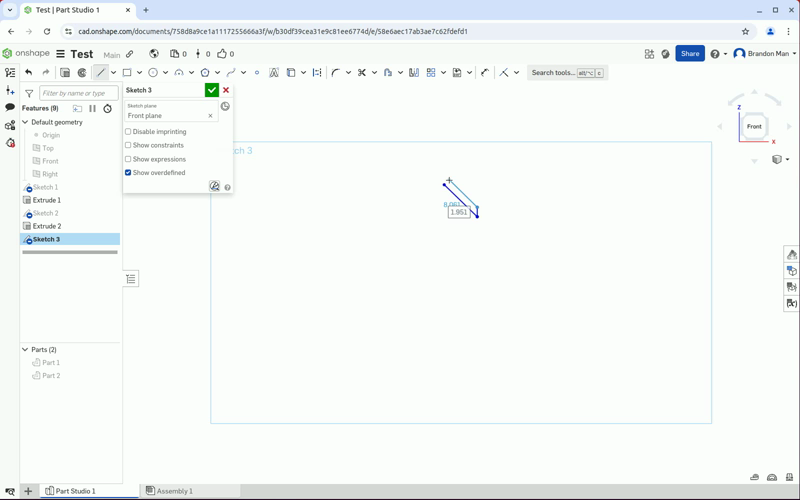
key_up(shift)
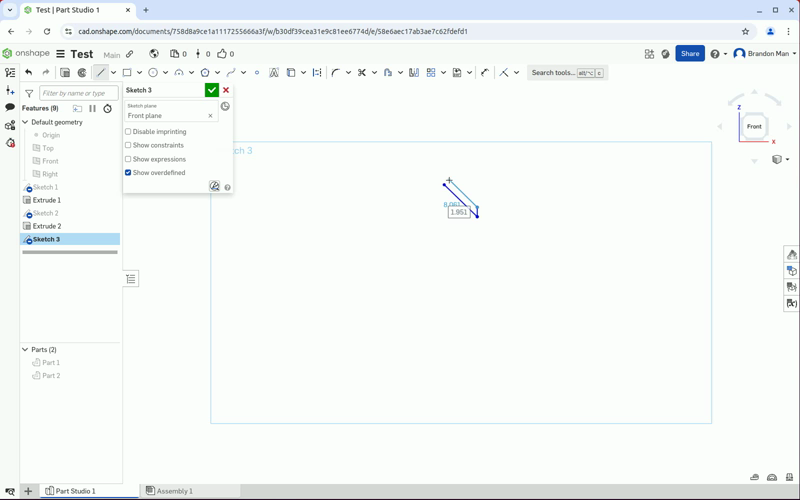
mouse_move(479, 179)
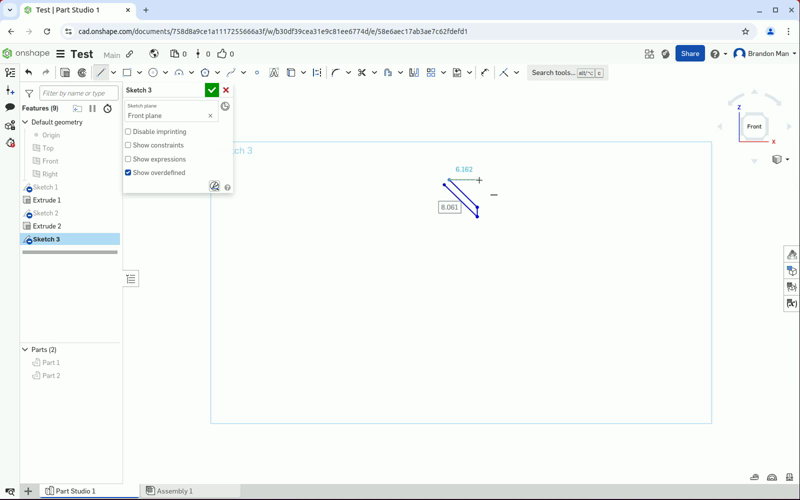
key_down(shift)
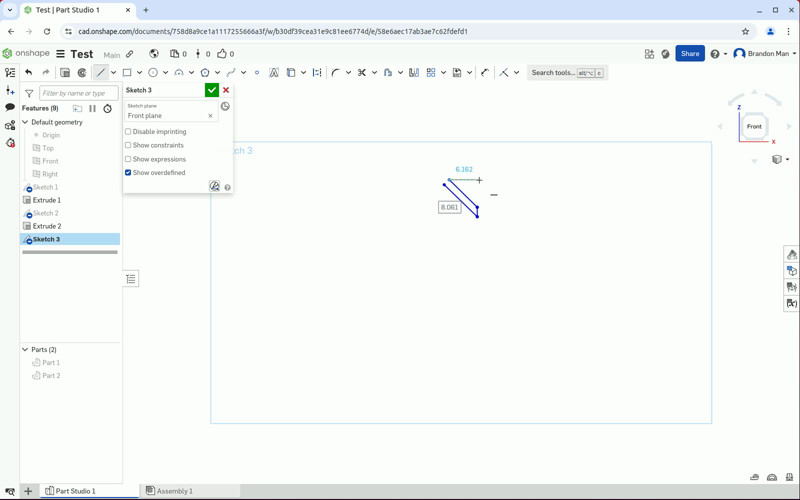
mouse_move(444, 184)
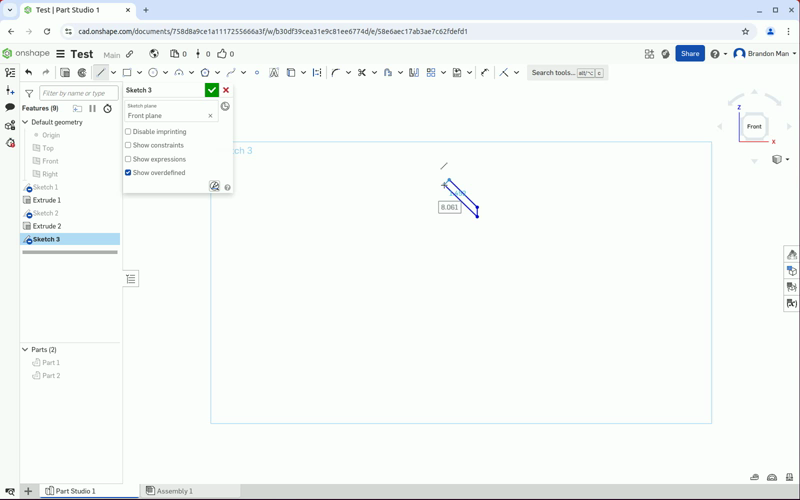
scroll(6)
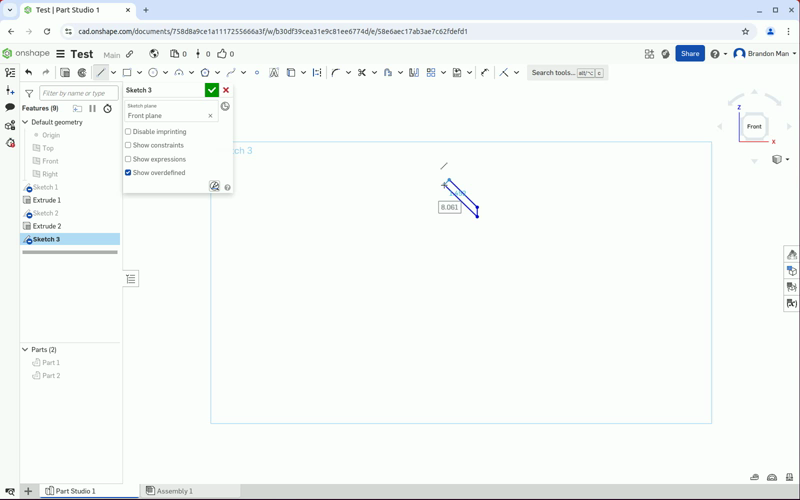
scroll(6)
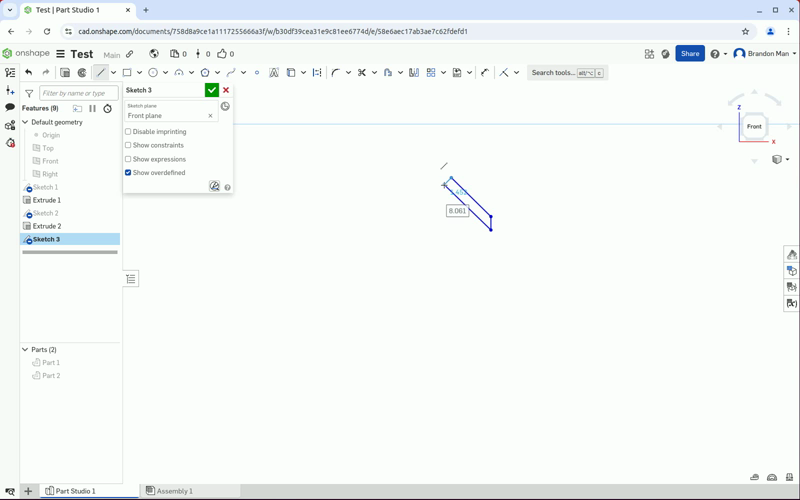
scroll(6)
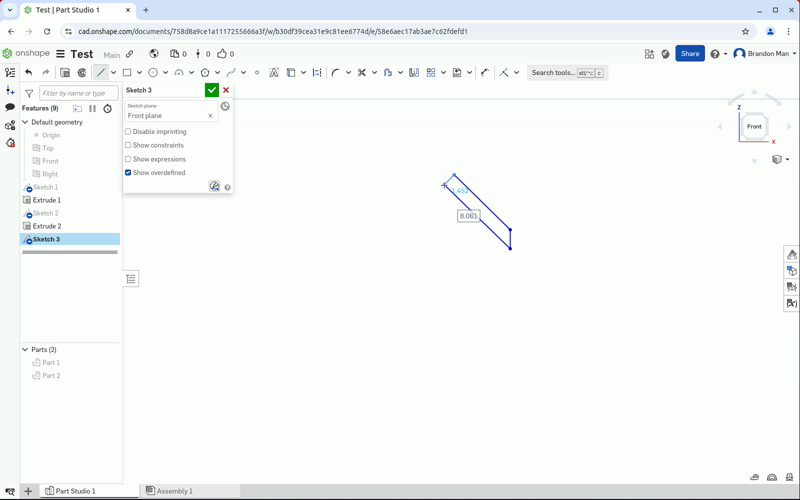
scroll(6)
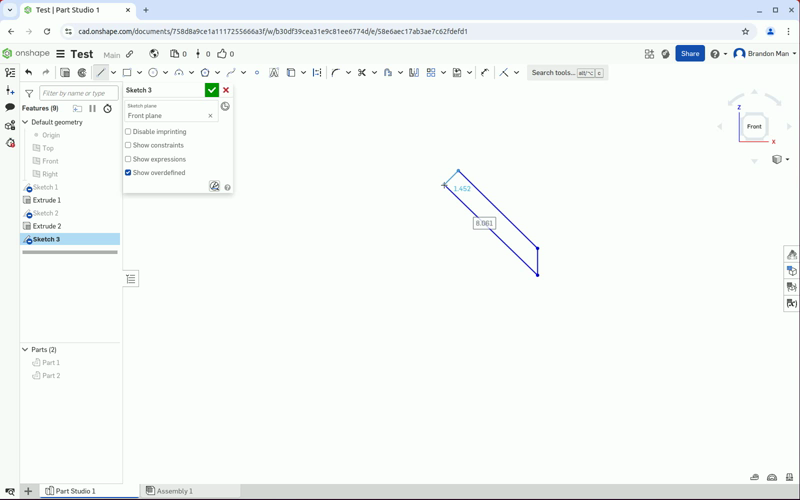
scroll(6)
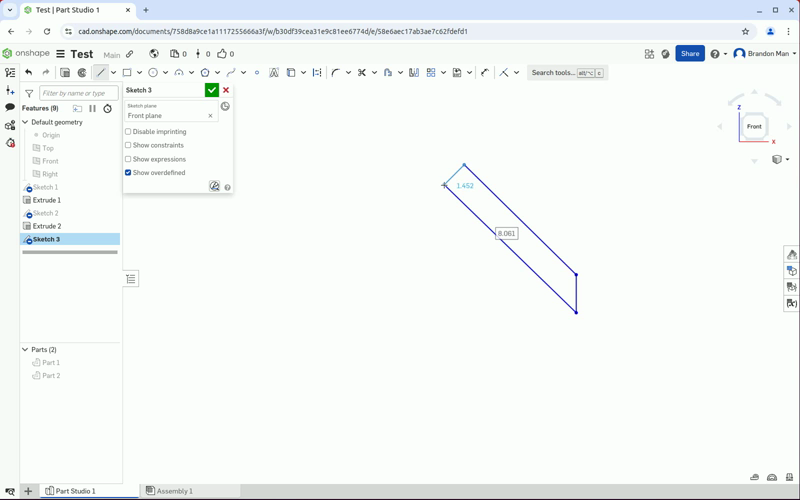
scroll(6)
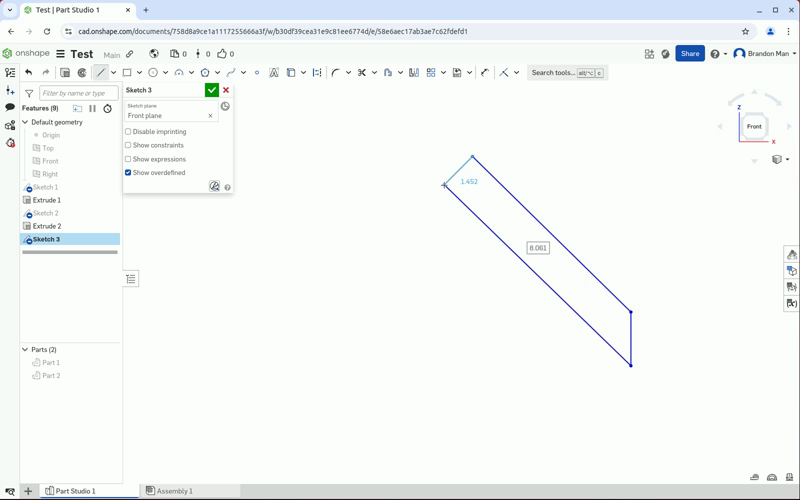
scroll(6)
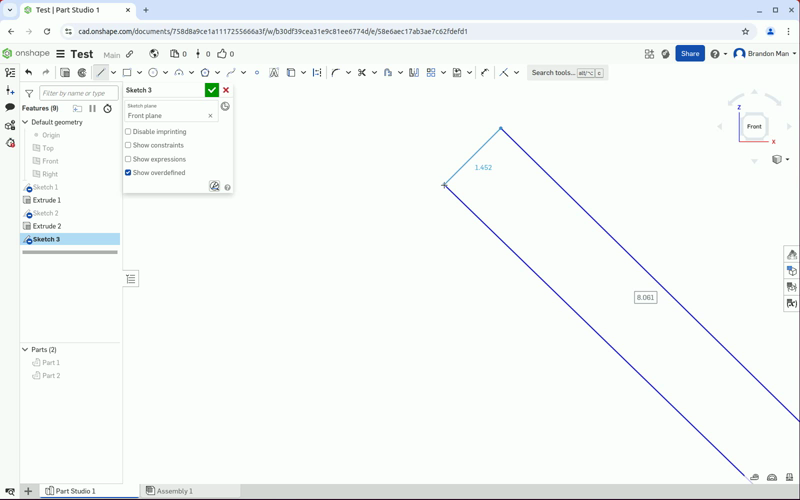
key_up(shift)
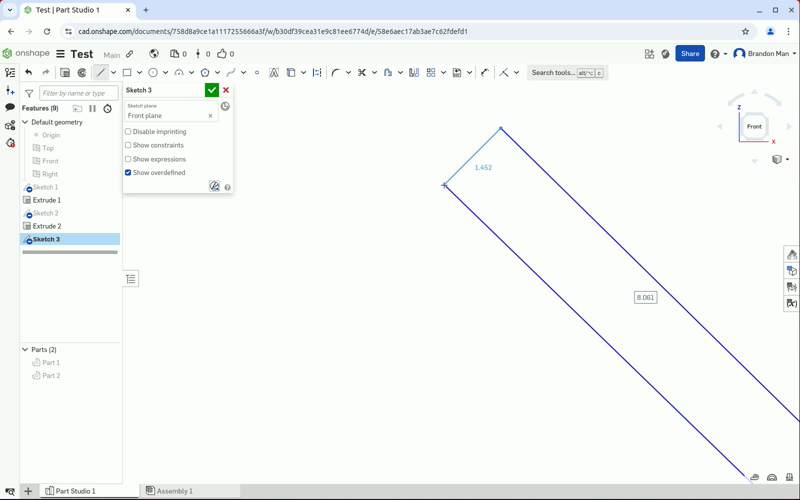
click(444, 184)
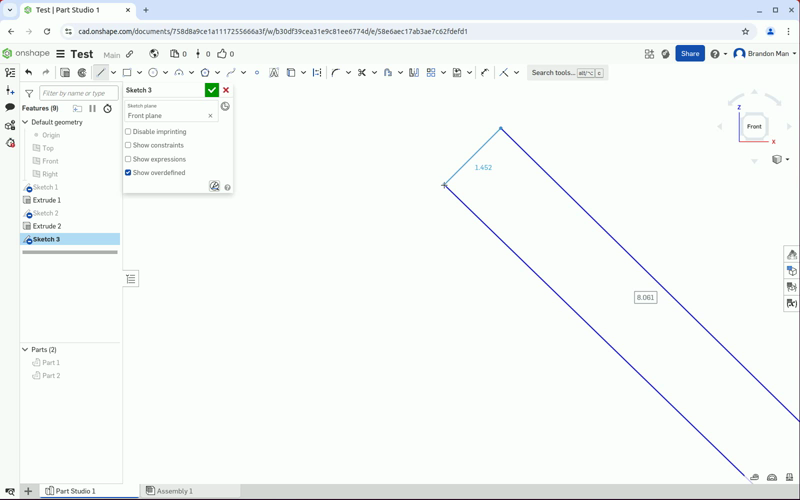
scroll(-6)
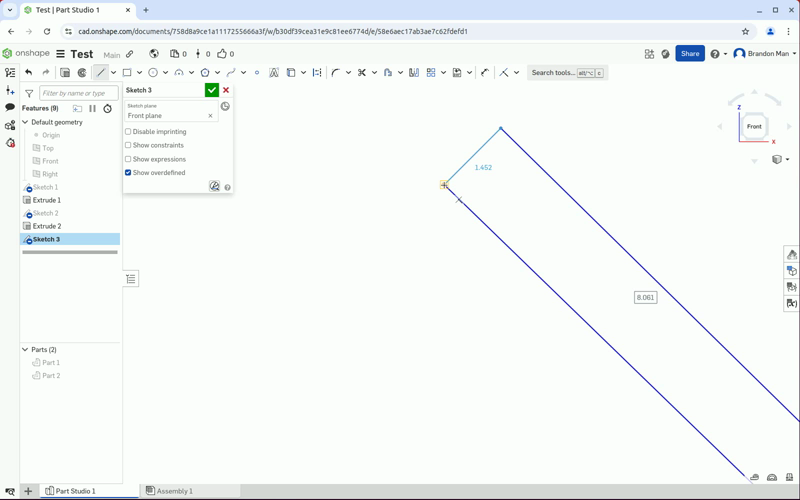
scroll(-6)
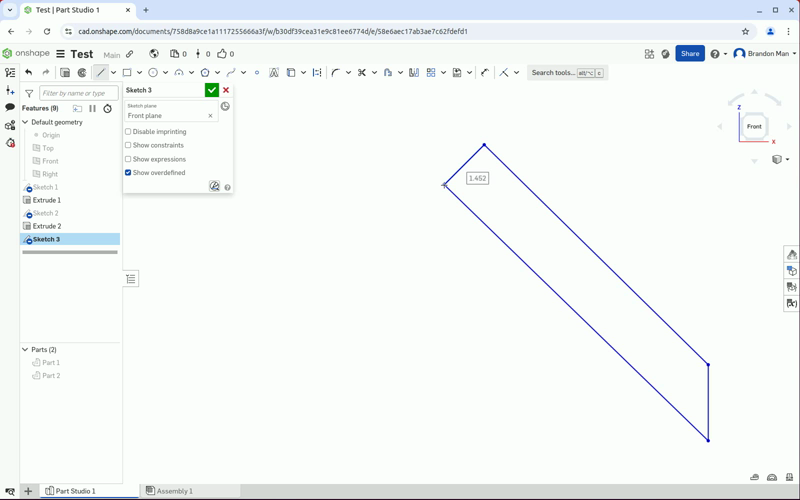
scroll(-6)
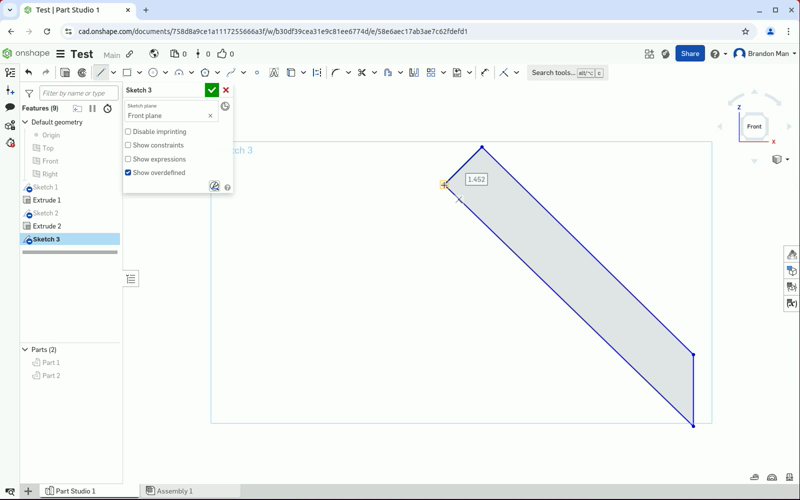
scroll(-6)
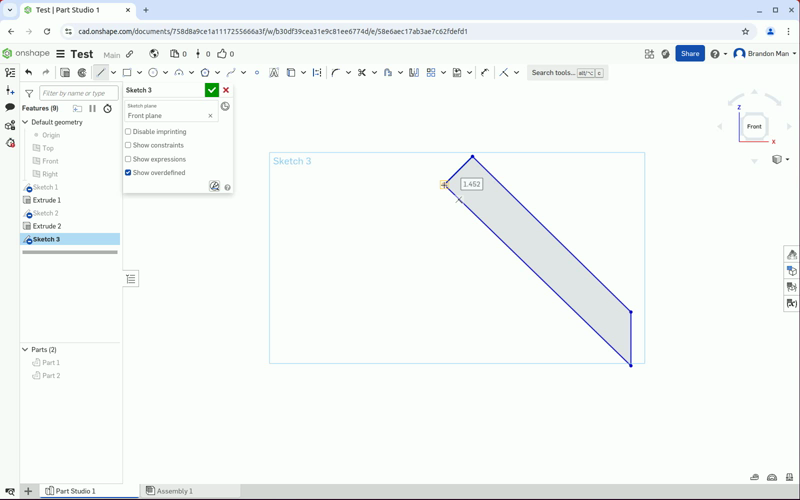
scroll(-6)
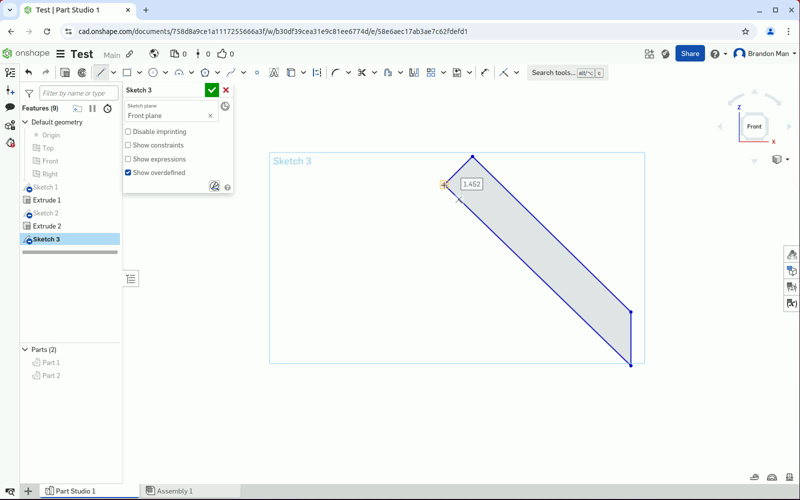
scroll(-6)
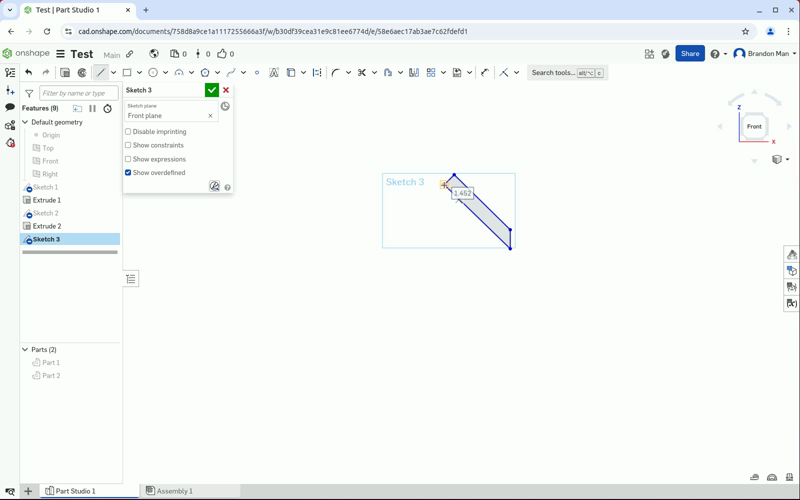
scroll(-6)
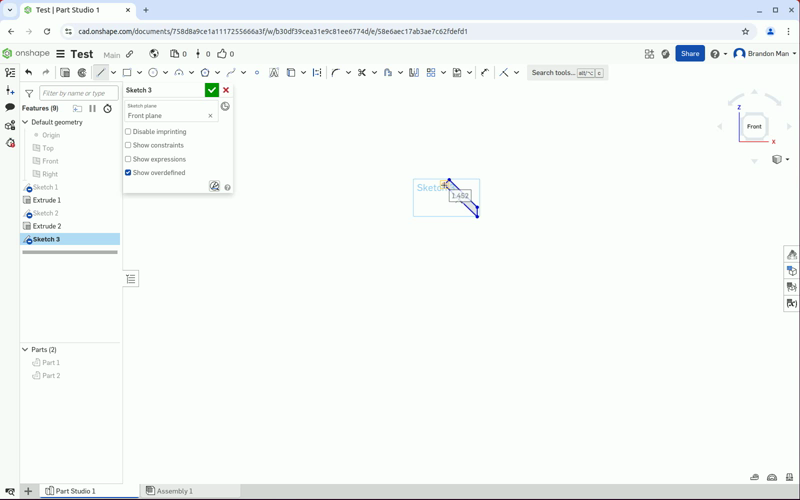
key(esc)
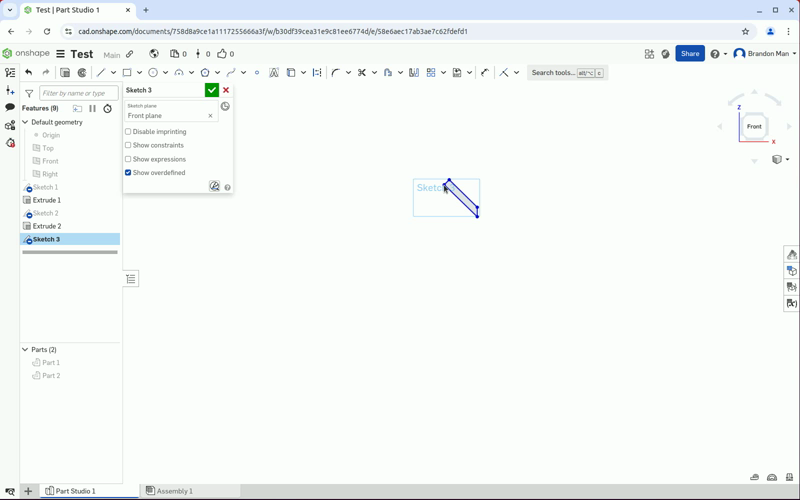
mouse_move(450, 184)
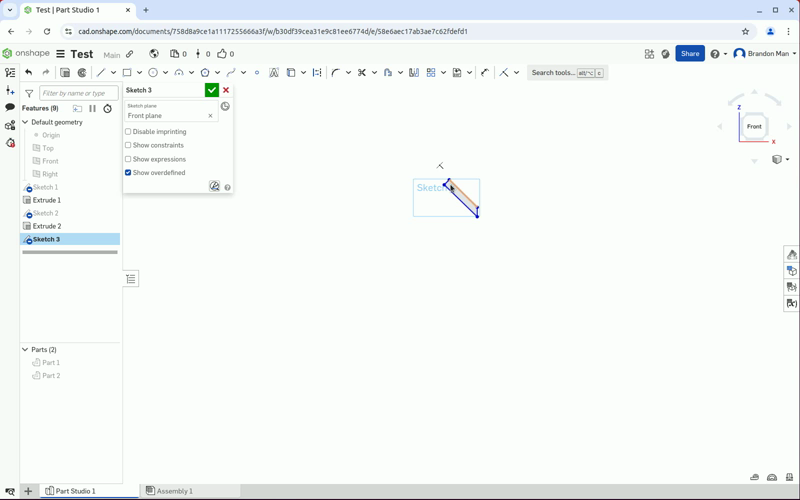
scroll(6)
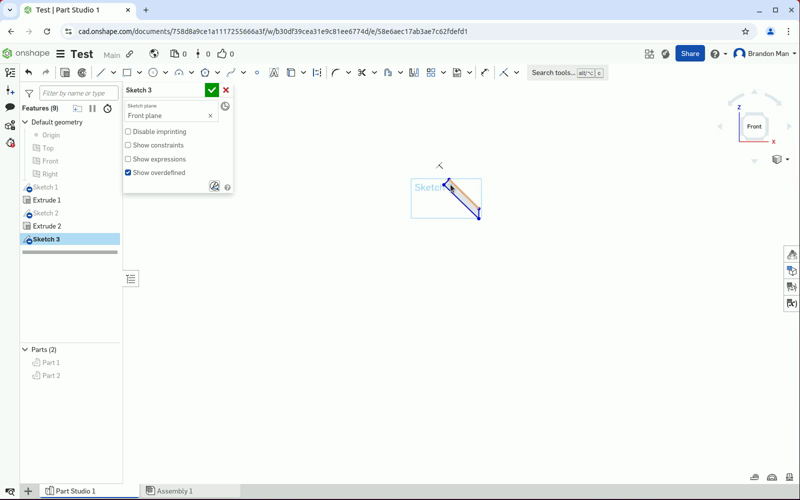
scroll(6)
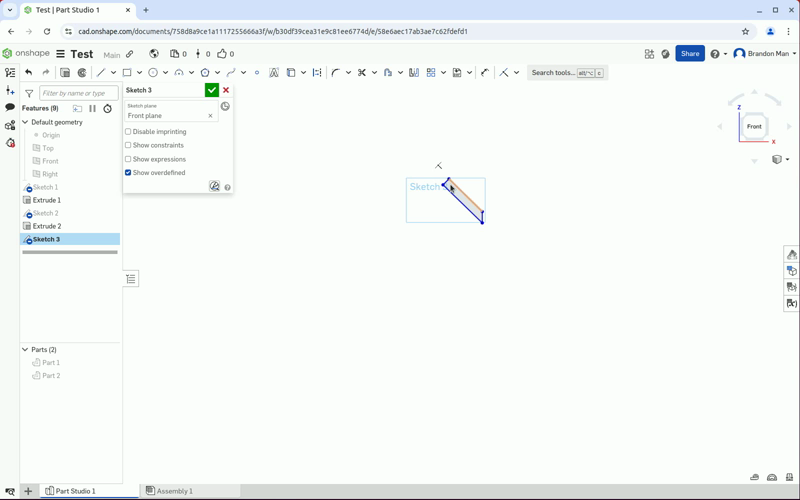
scroll(6)
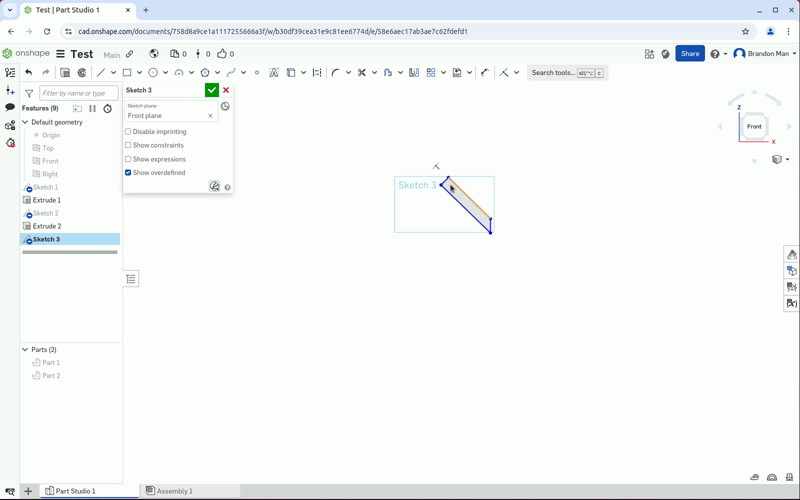
scroll(6)
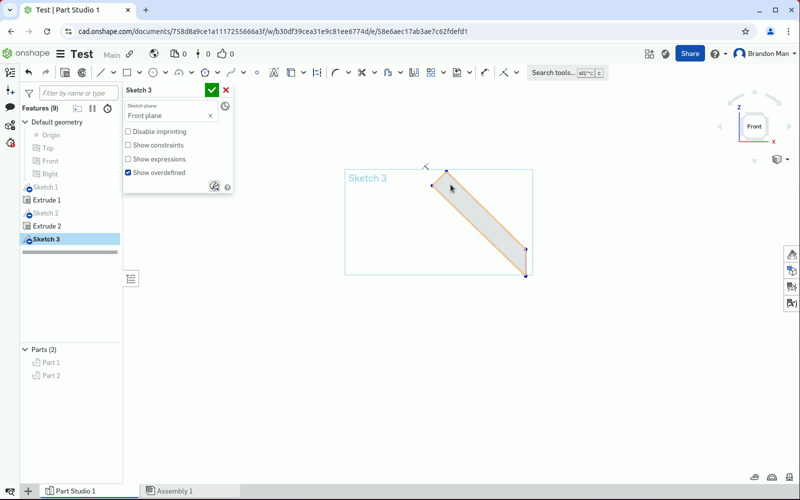
scroll(6)
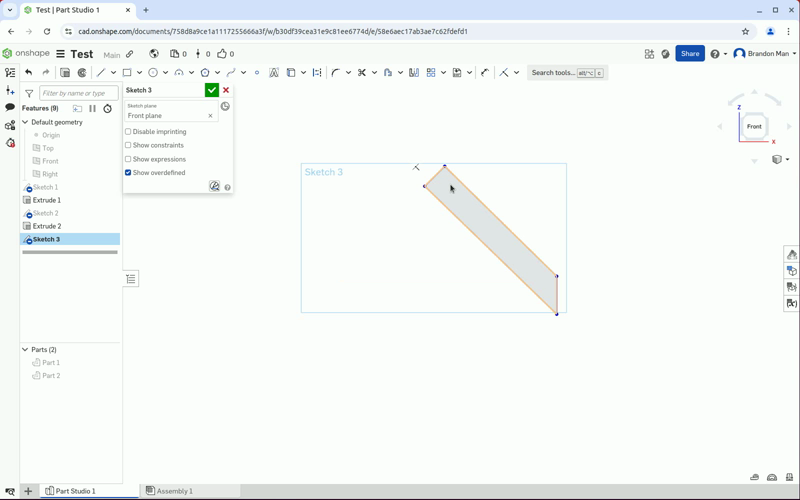
scroll(6)
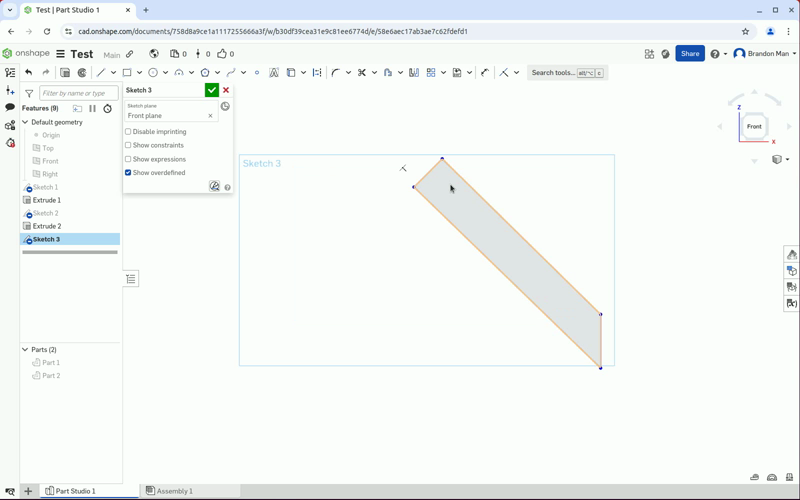
scroll(6)
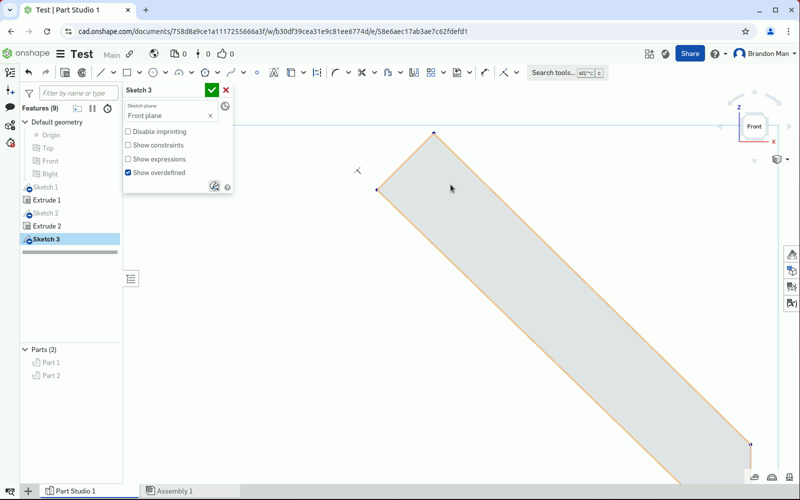
click(450, 184)
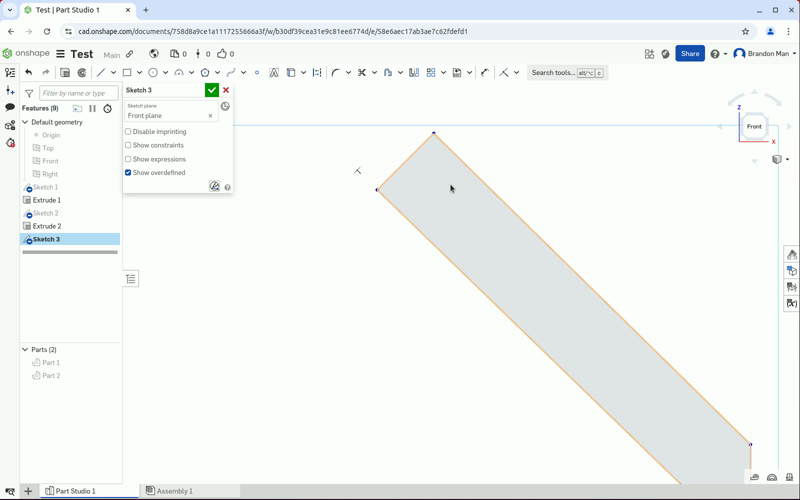
scroll(-6)
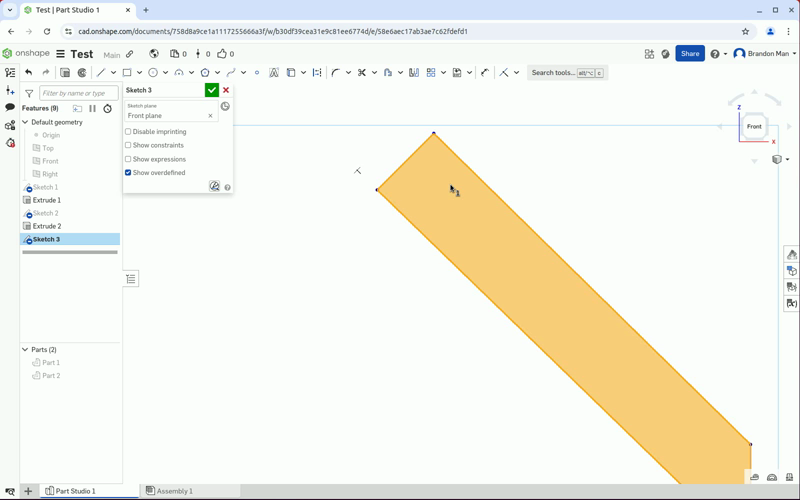
scroll(-6)
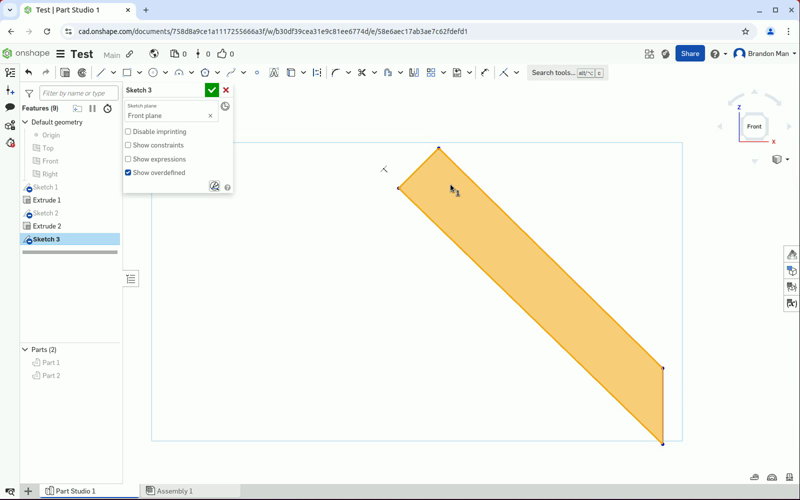
scroll(-6)
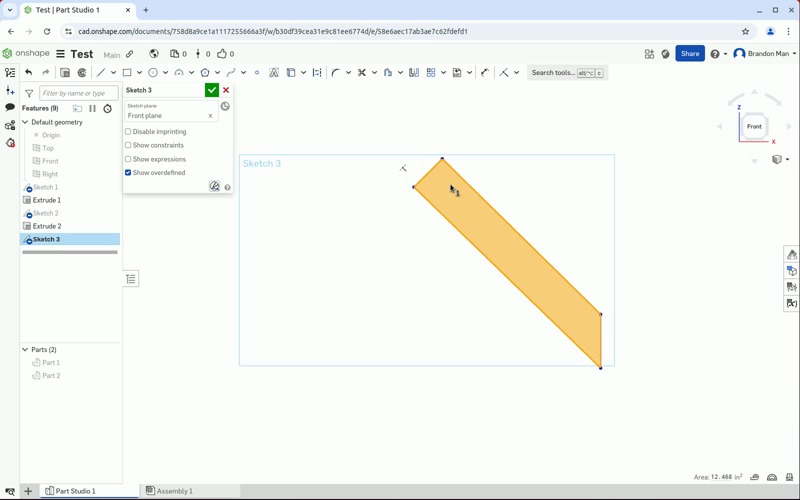
scroll(-6)
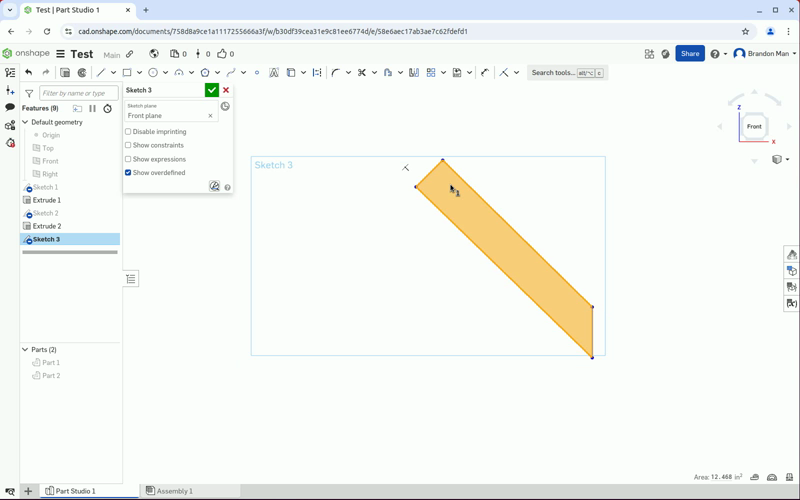
scroll(-6)
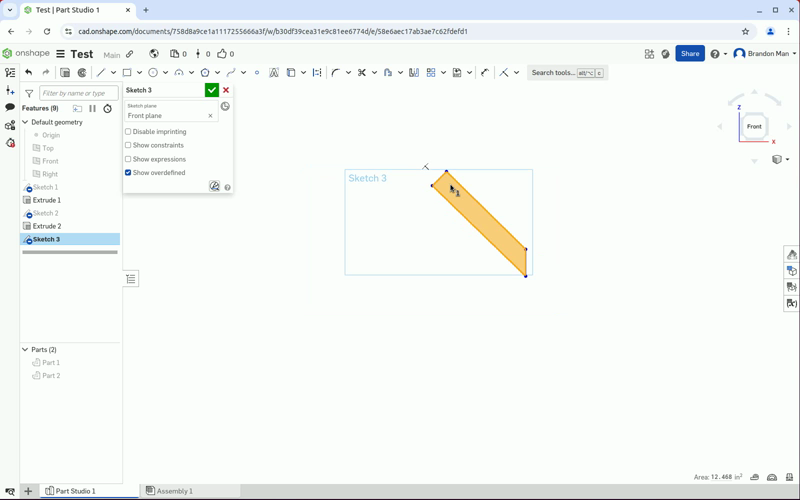
scroll(-6)
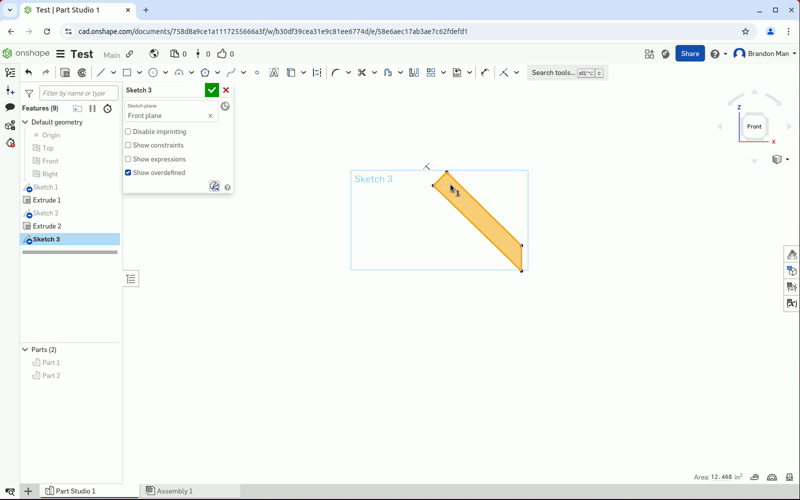
scroll(-6)
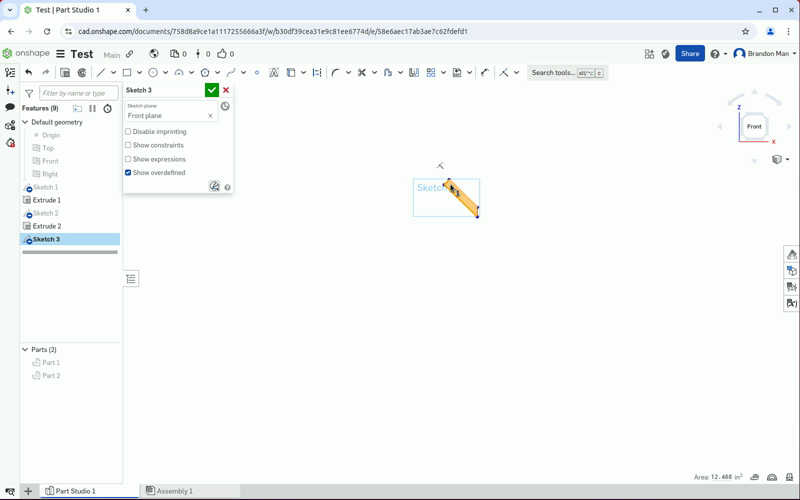
mouse_move(73, 352)
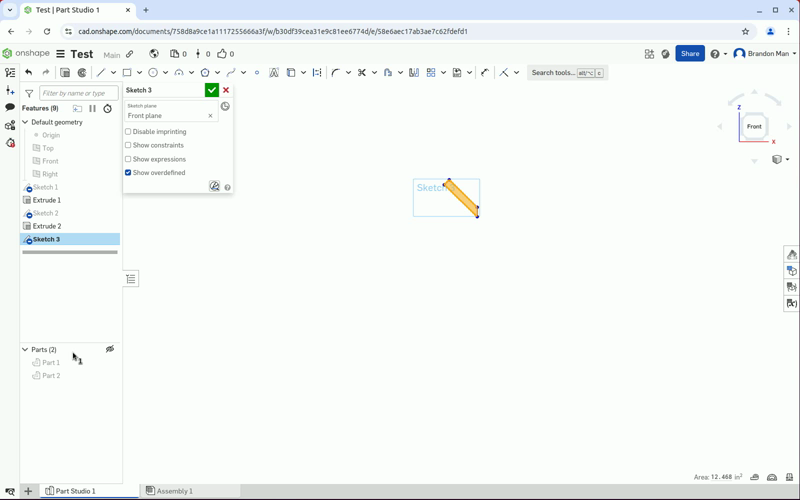
key(shift+y)
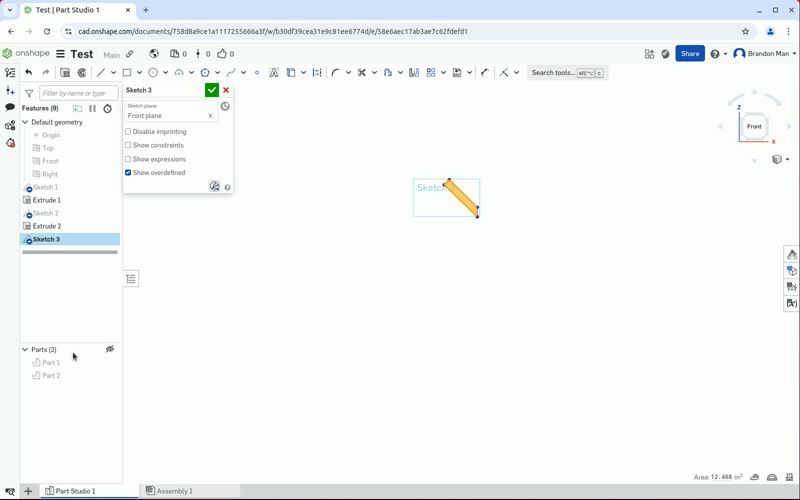
key(shift+e)
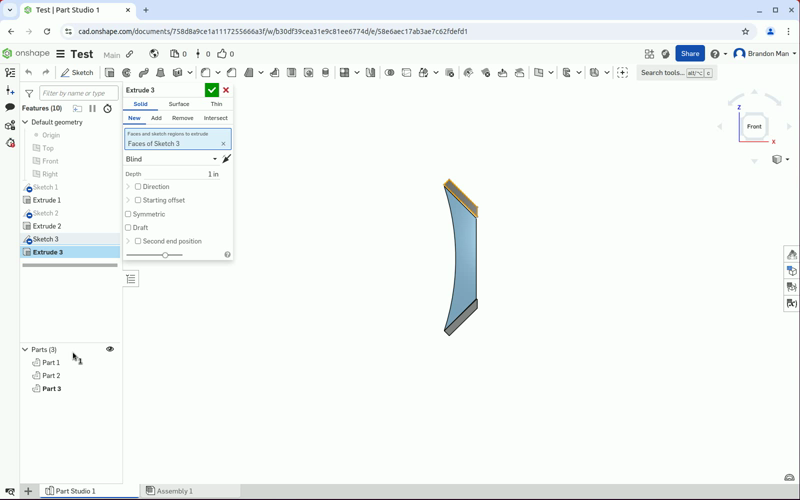
mouse_move(143, 106)
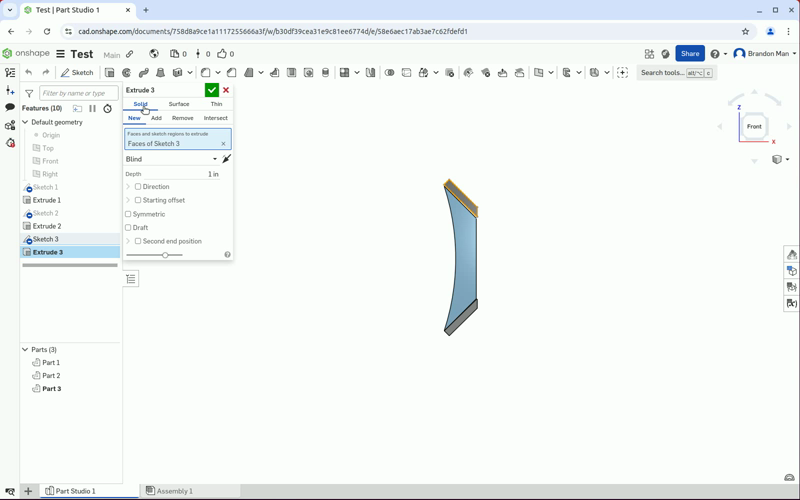
click(143, 106)
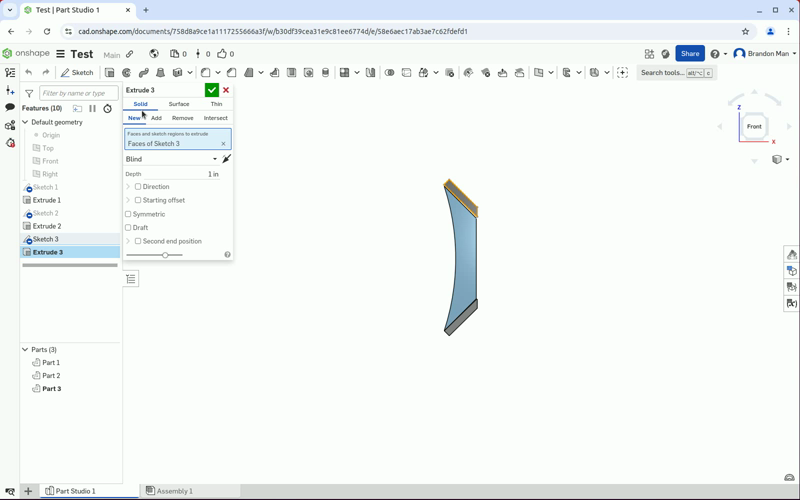
mouse_move(137, 120)
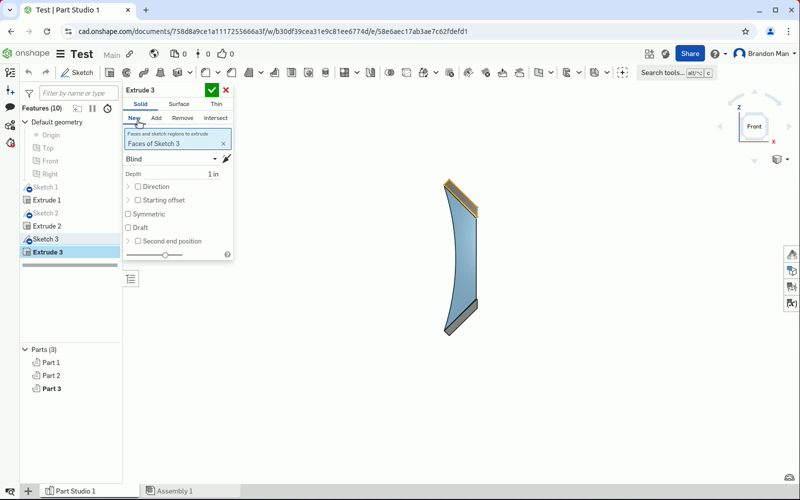
click(137, 120)
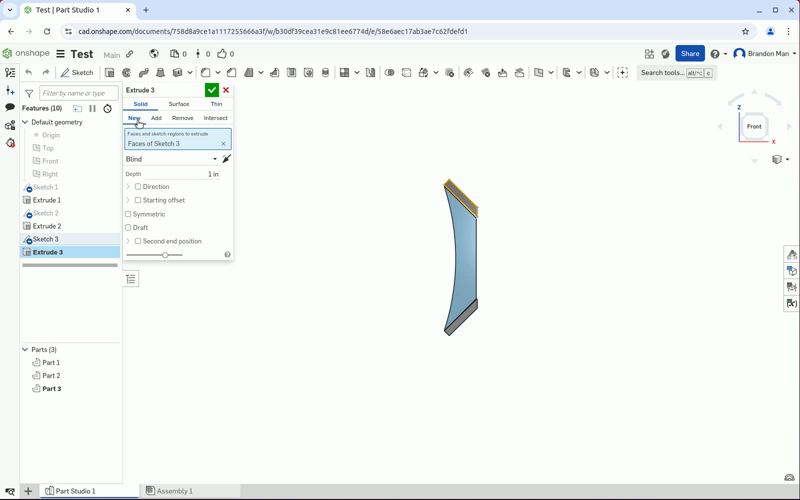
key(tab, 4)
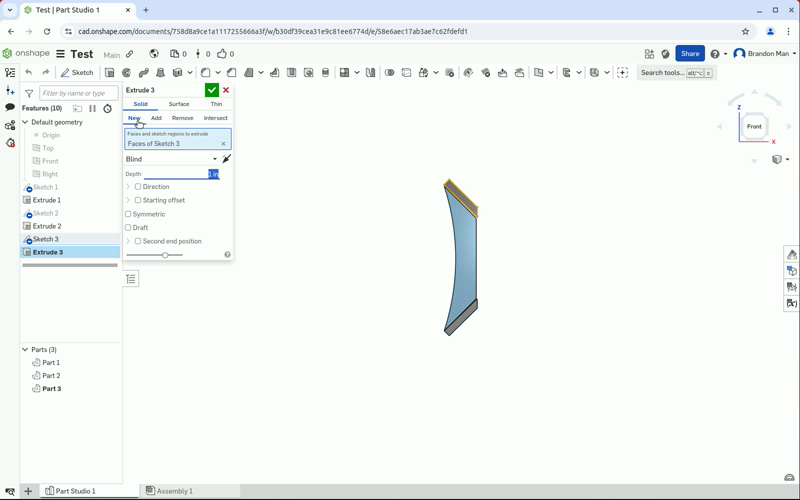
text(3.37)
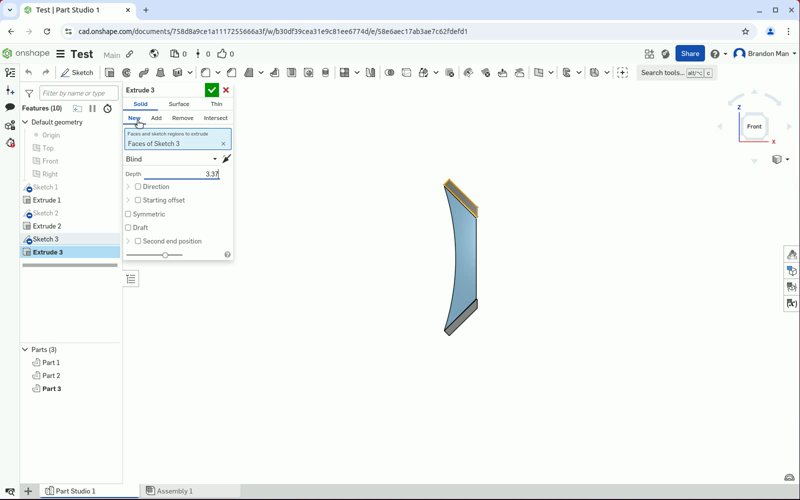
key(enter)
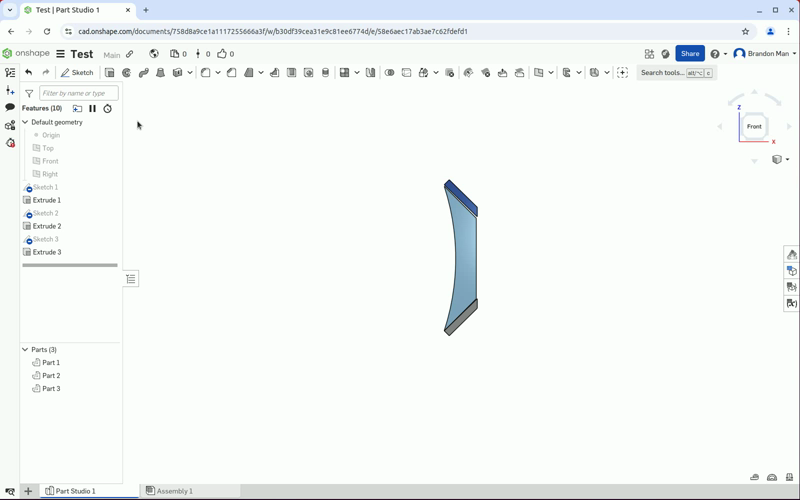
key(shift+h)
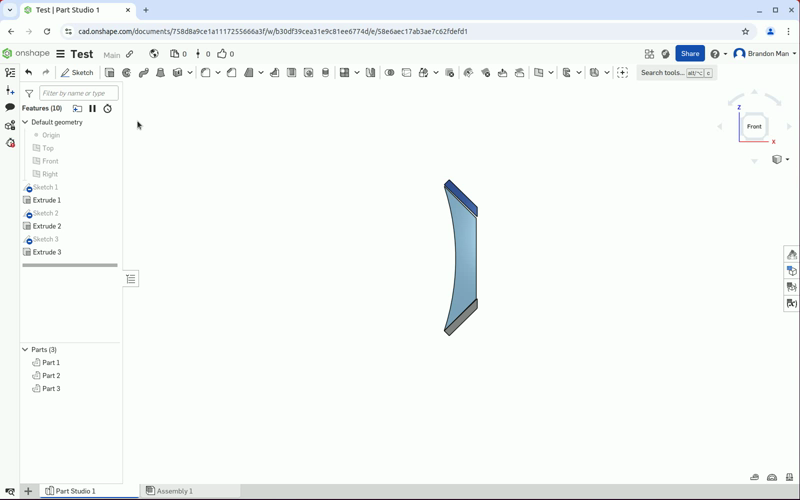
key(shift+h)
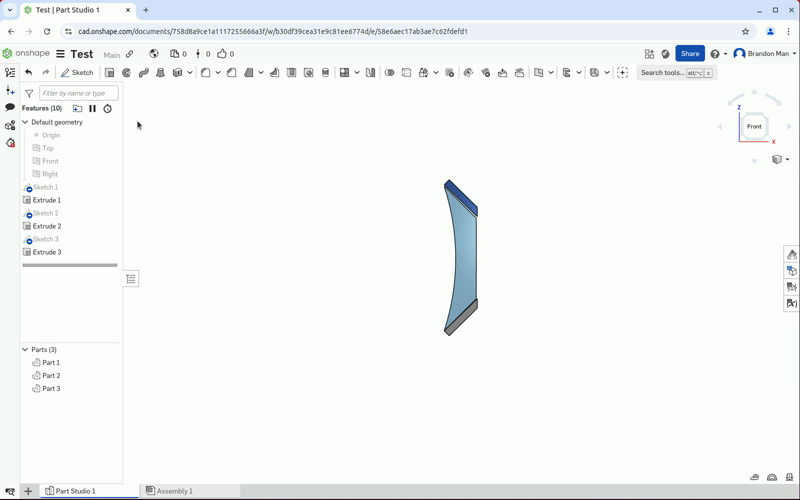
mouse_move(73, 189)
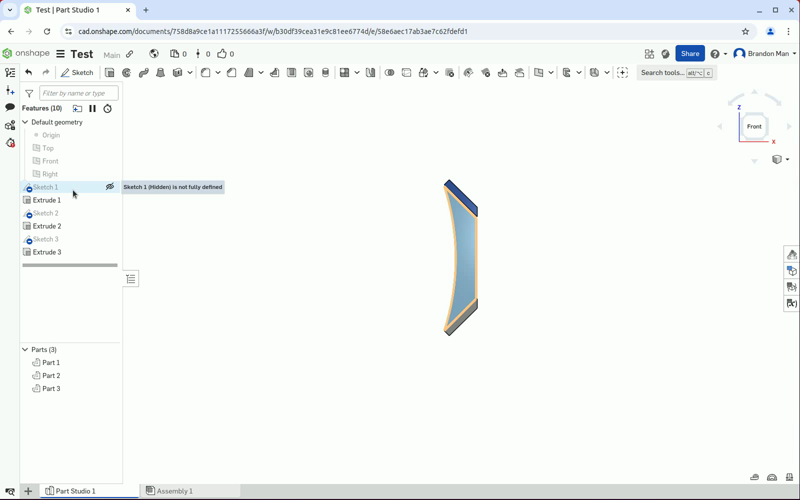
click(73, 189)
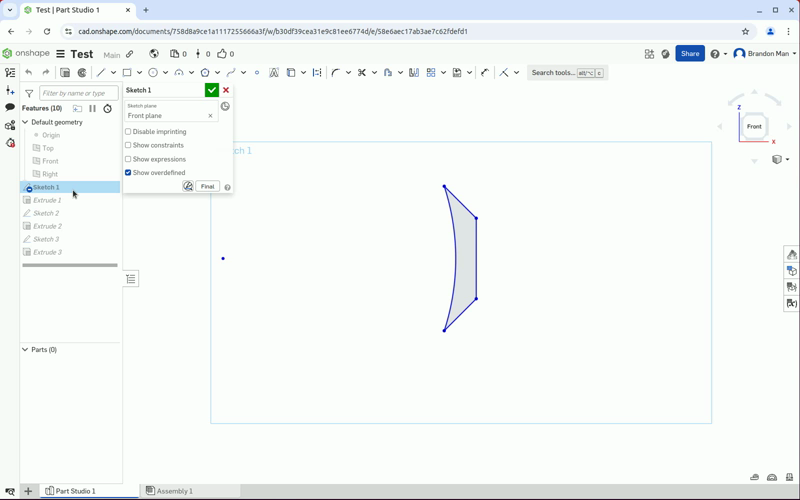
mouse_move(229, 92)
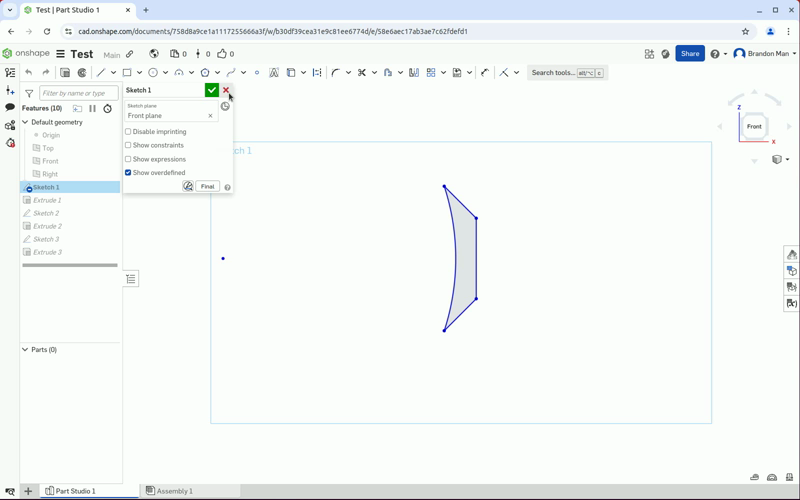
click(229, 92)
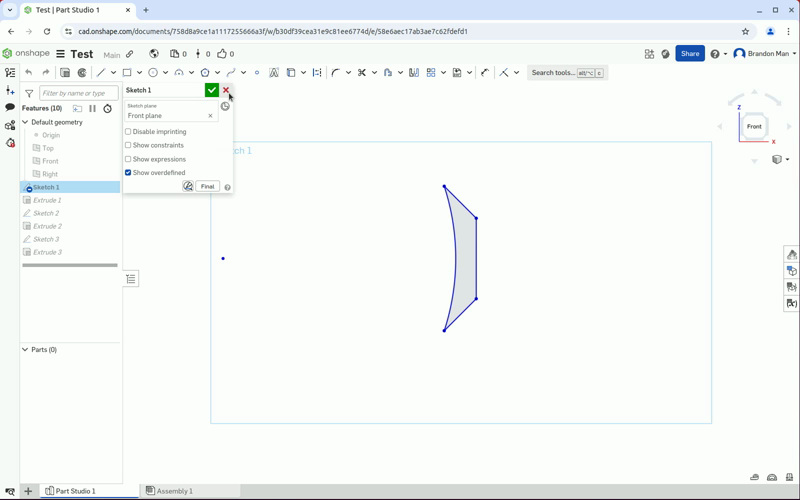
key(shift+s)
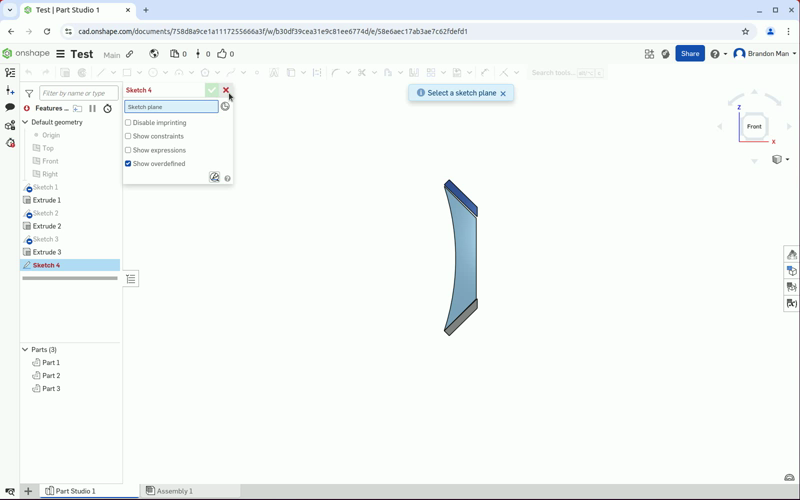
mouse_move(73, 163)
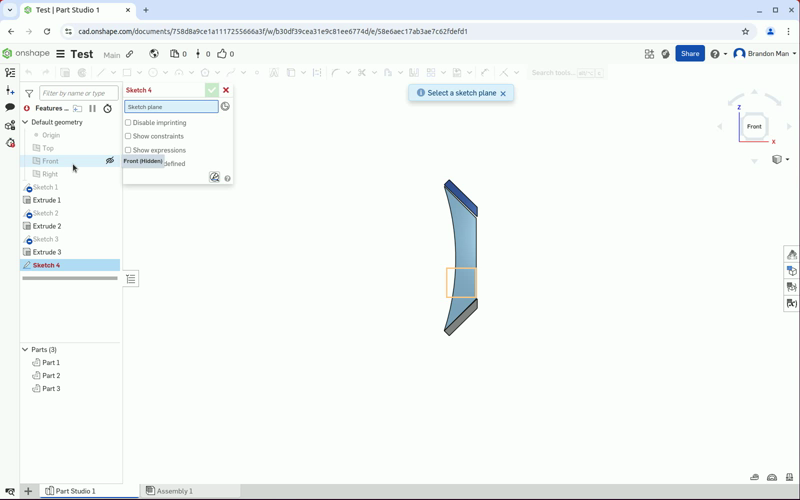
click(73, 163)
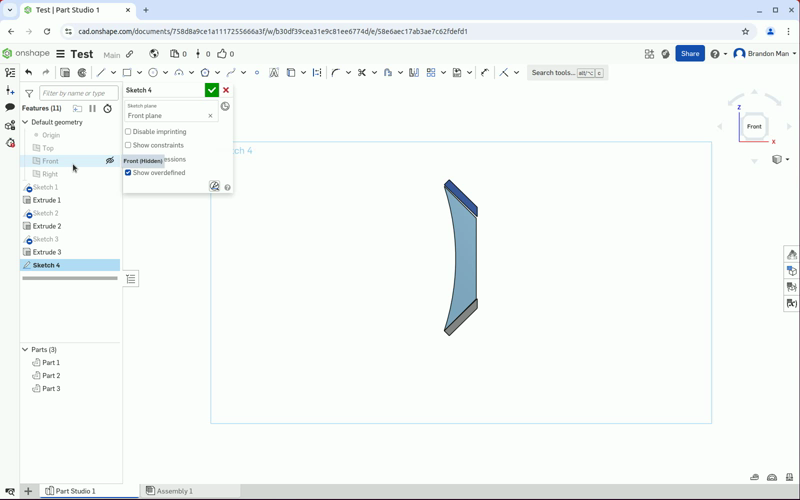
mouse_move(73, 352)
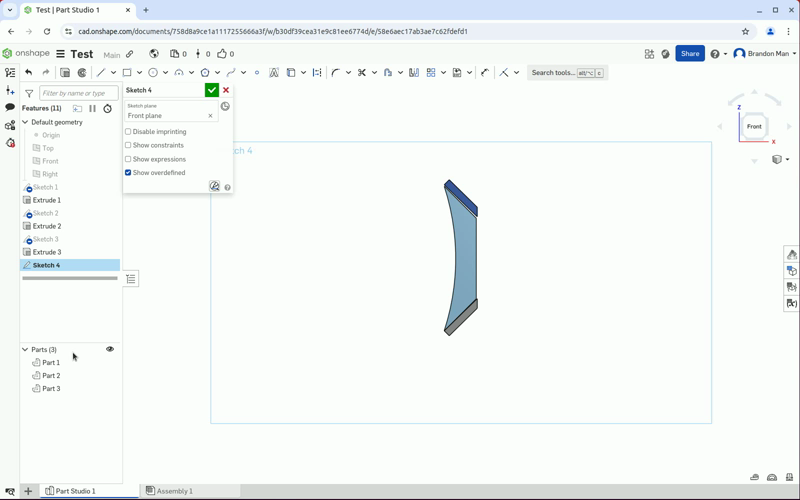
key(y)
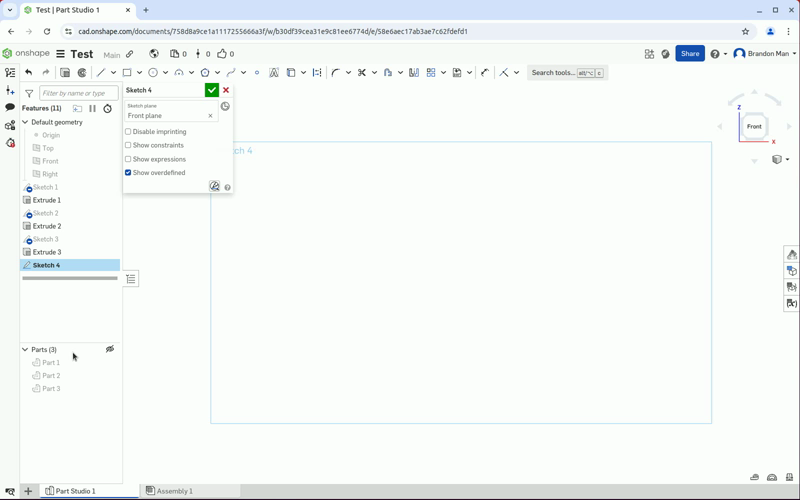
key(l)
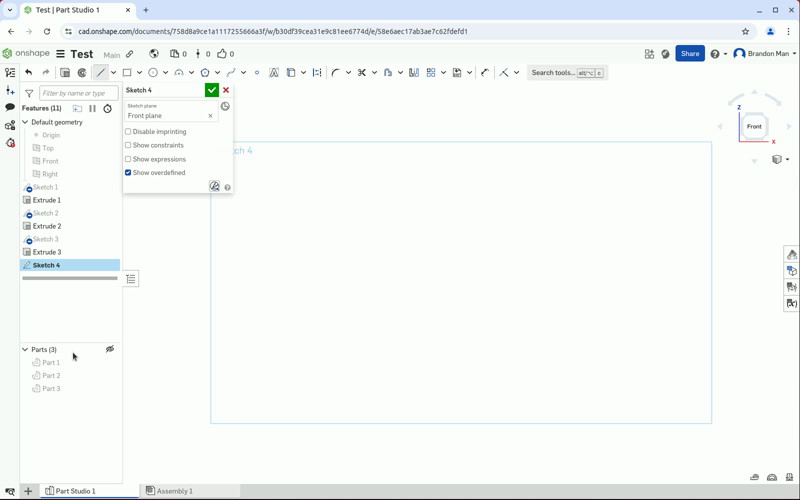
key_down(shift)
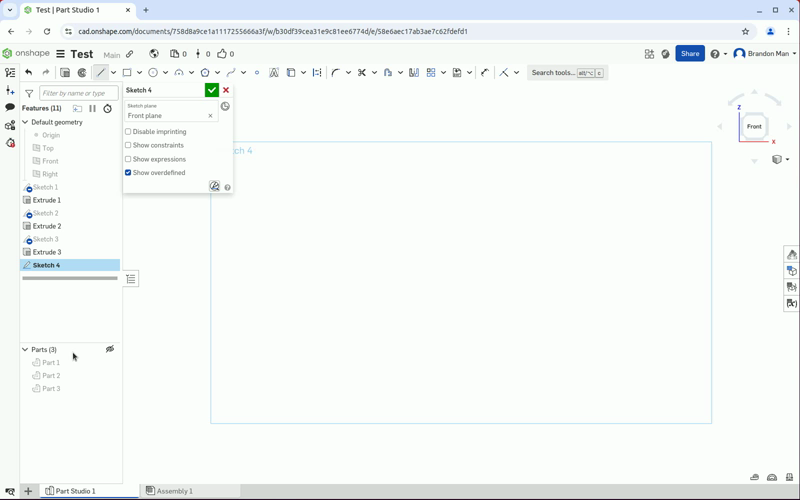
mouse_move(449, 179)
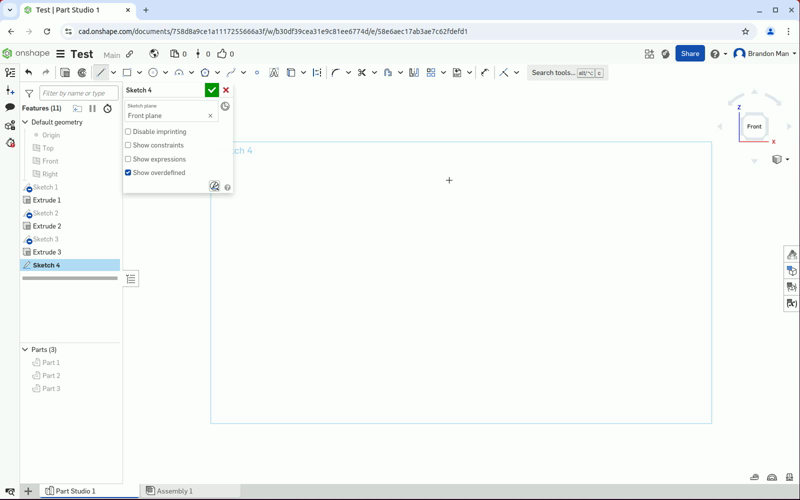
click(449, 179)
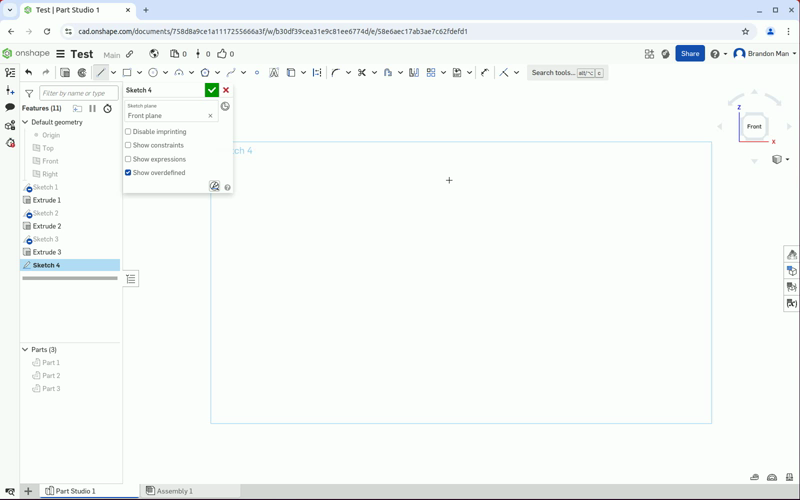
key_up(shift)
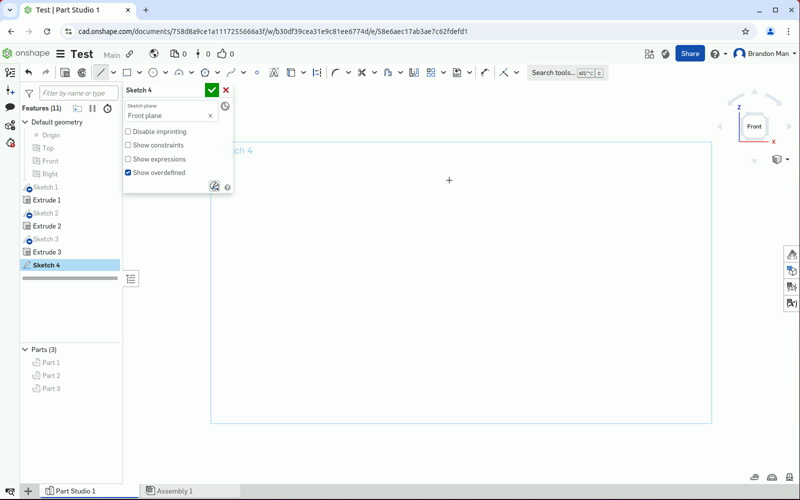
key_down(shift)
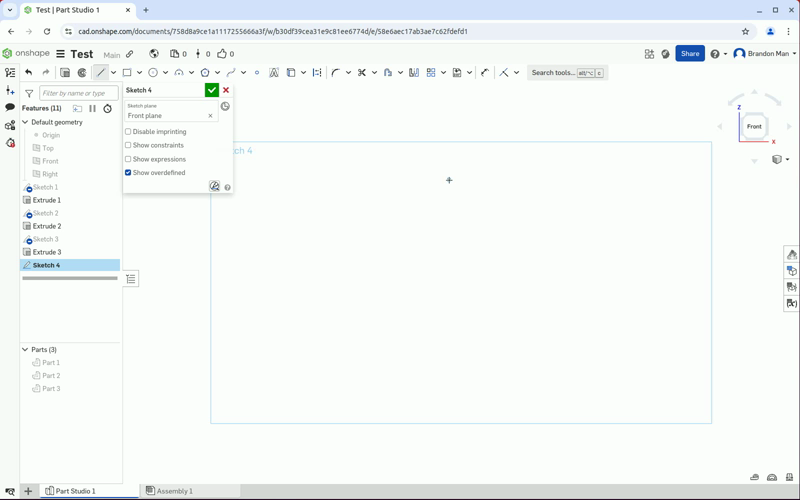
mouse_move(479, 179)
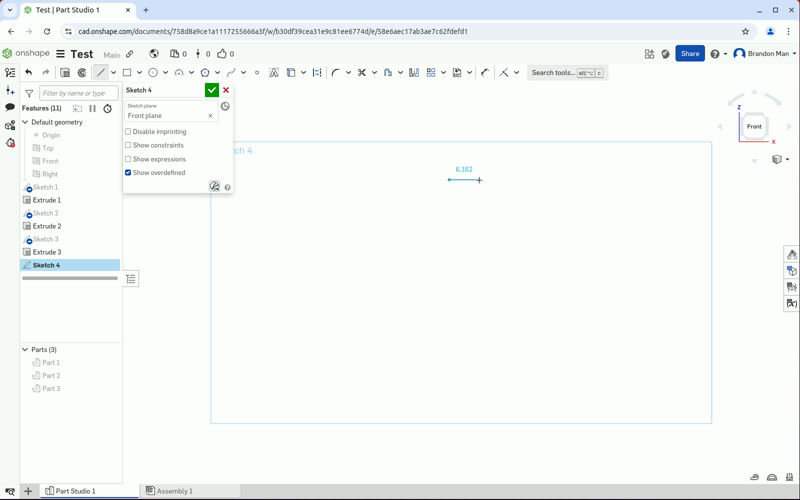
mouse_move(477, 207)
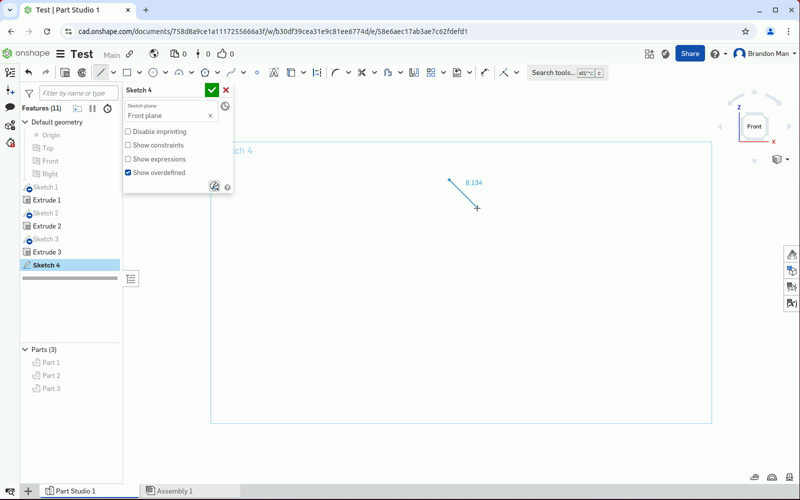
click(477, 207)
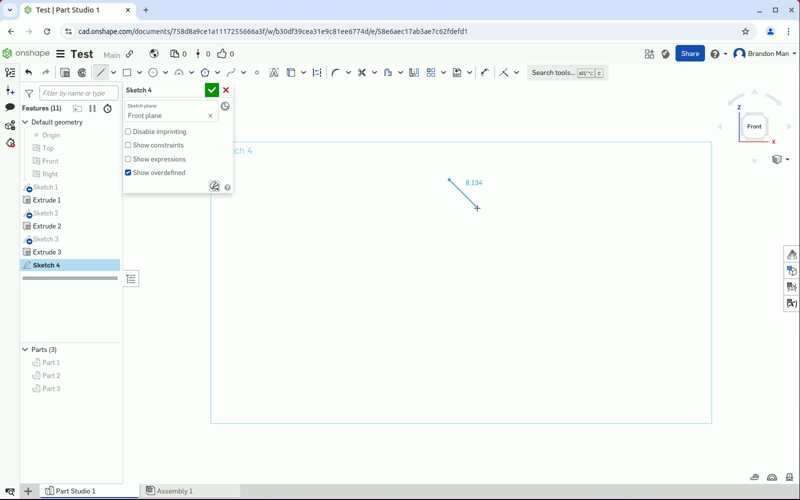
key_up(shift)
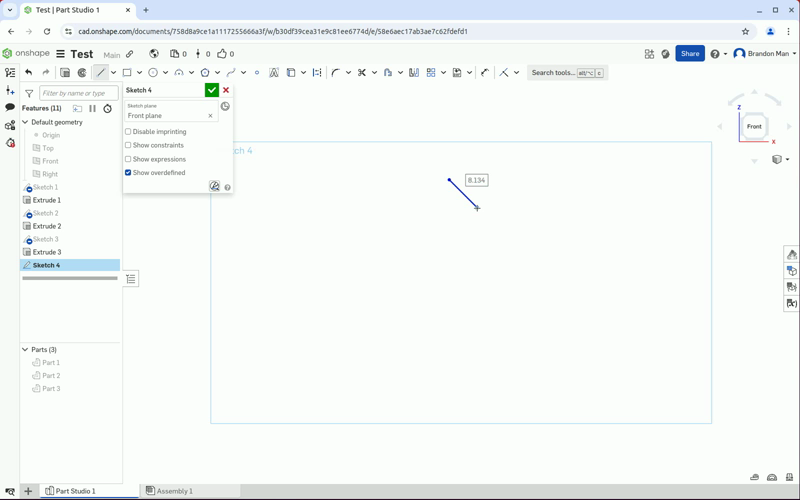
key_down(shift)
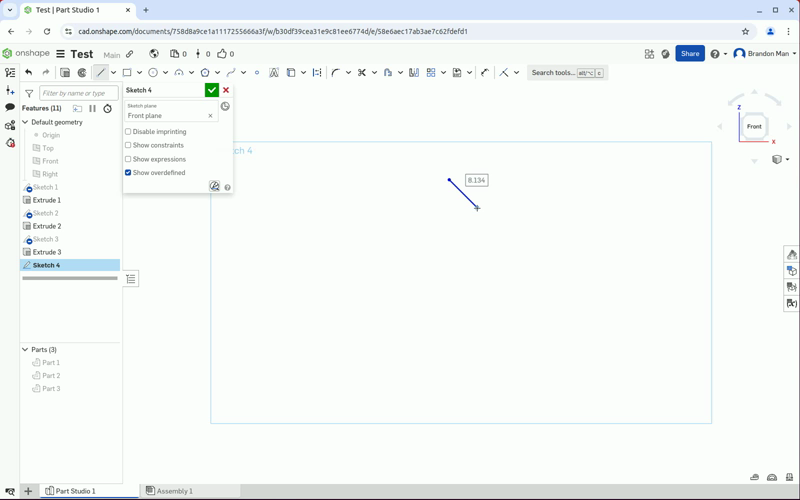
mouse_move(507, 207)
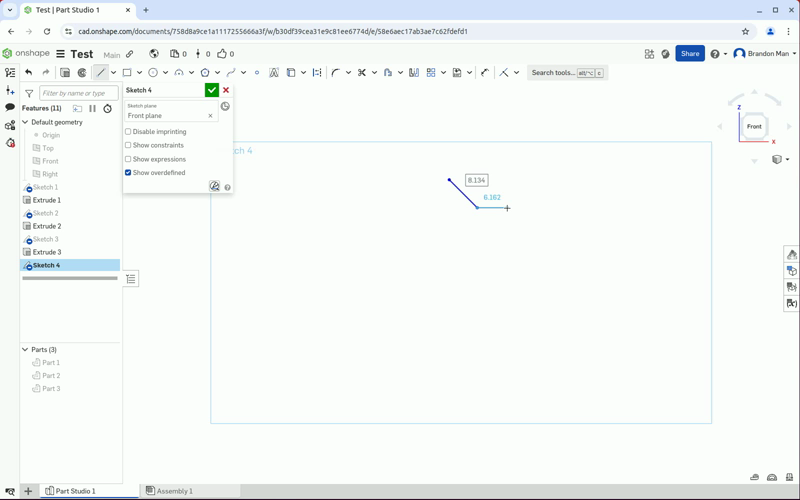
mouse_move(477, 187)
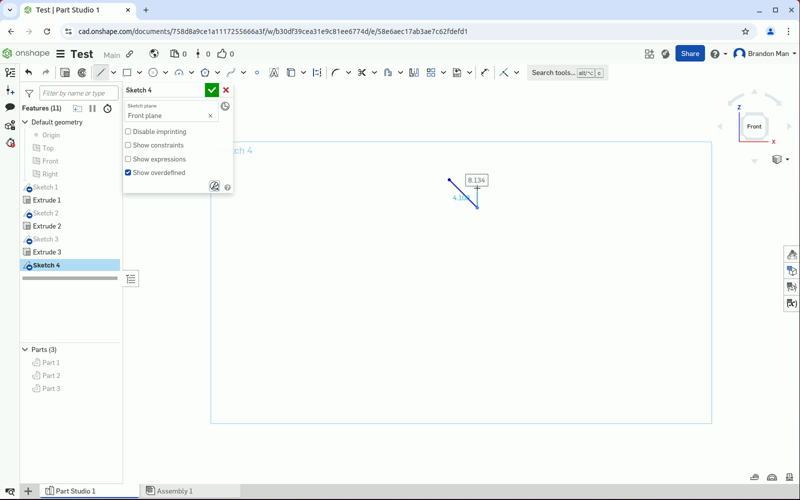
click(477, 187)
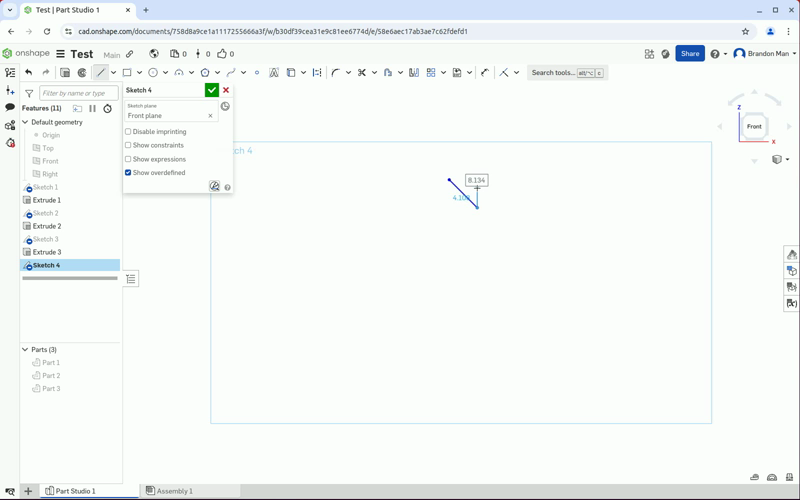
key_up(shift)
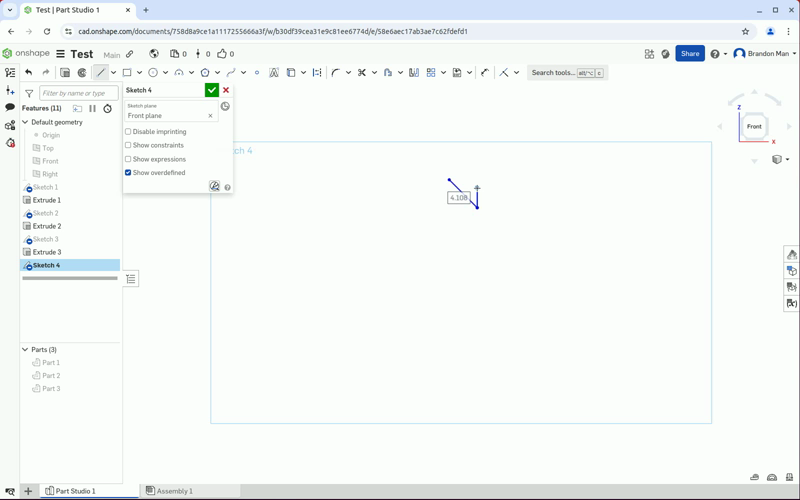
key_down(shift)
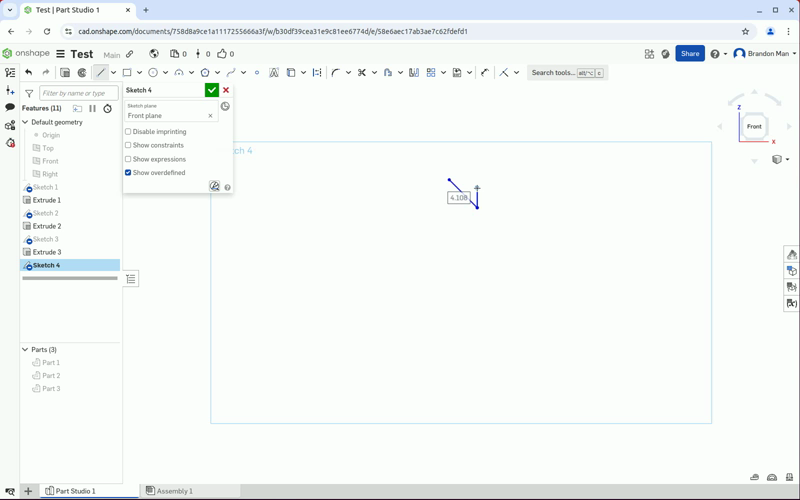
mouse_move(507, 187)
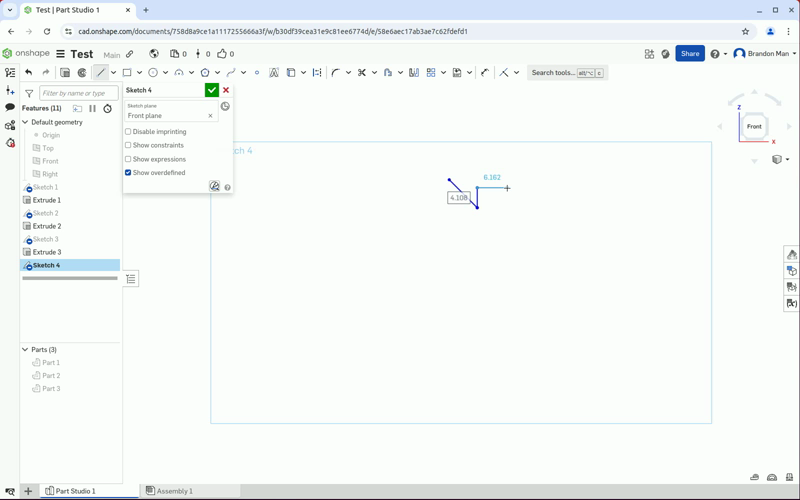
mouse_move(458, 169)
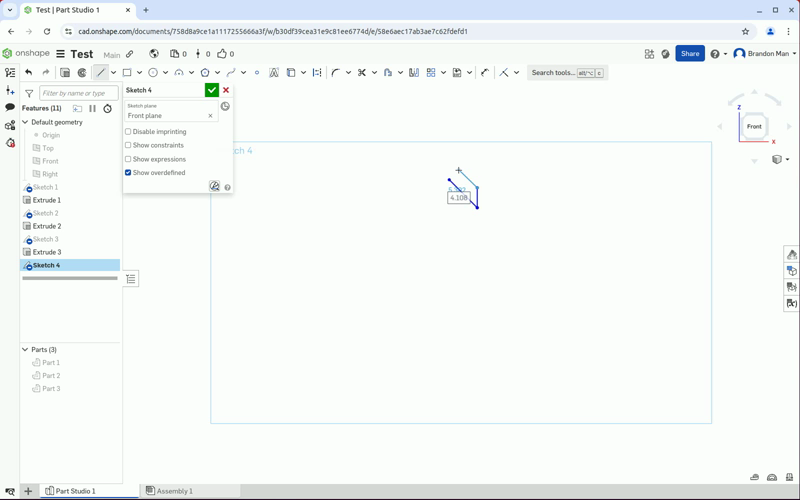
click(458, 169)
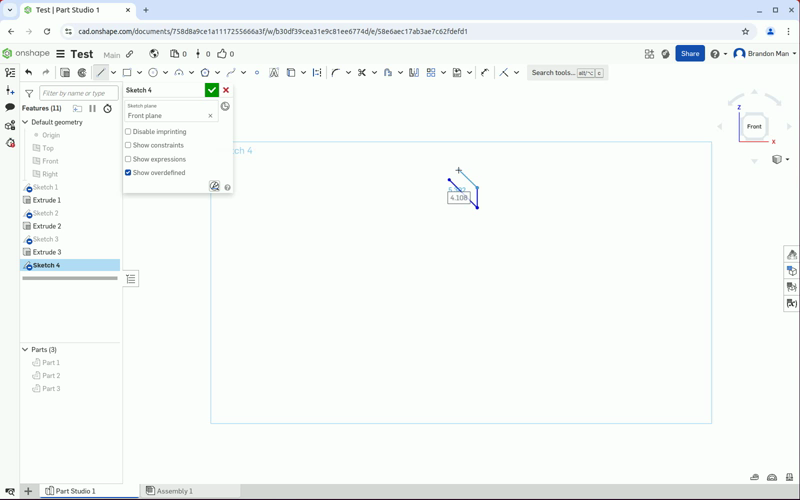
key_up(shift)
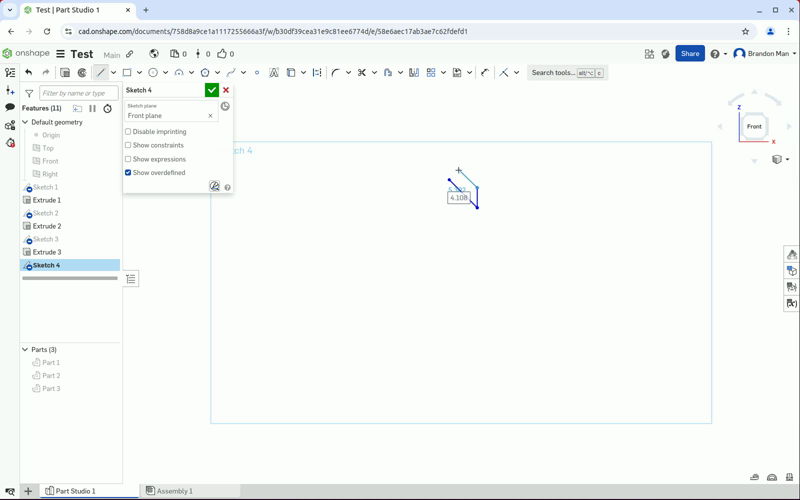
mouse_move(489, 169)
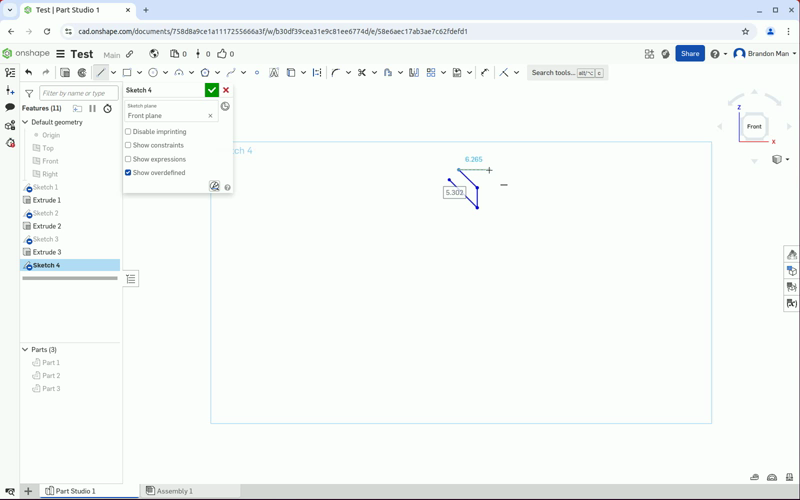
key_down(shift)
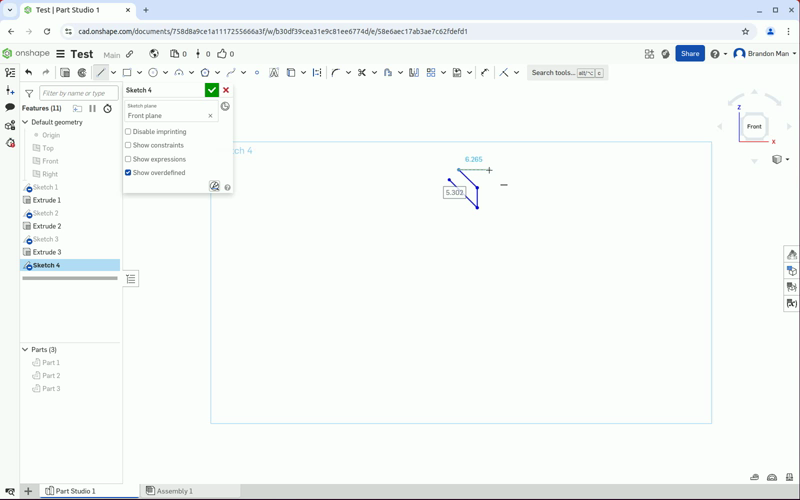
mouse_move(449, 179)
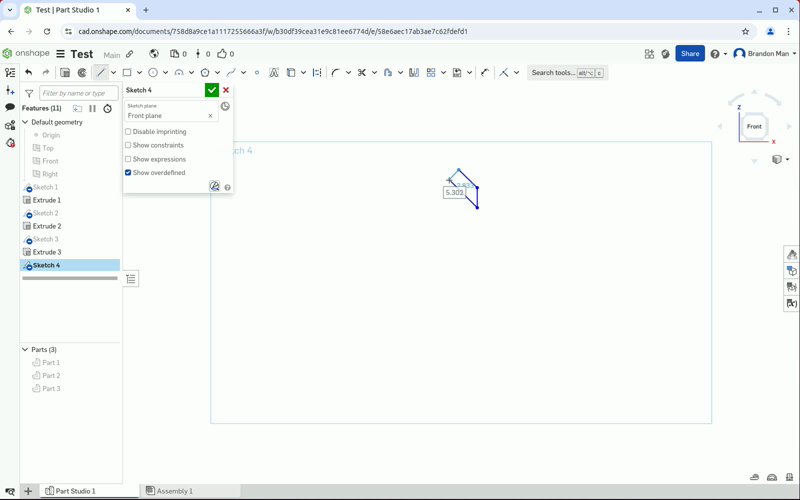
key_up(shift)
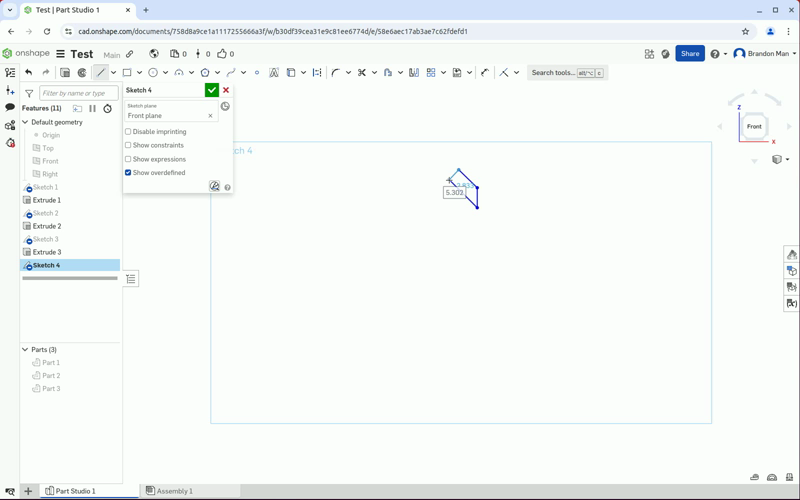
click(449, 179)
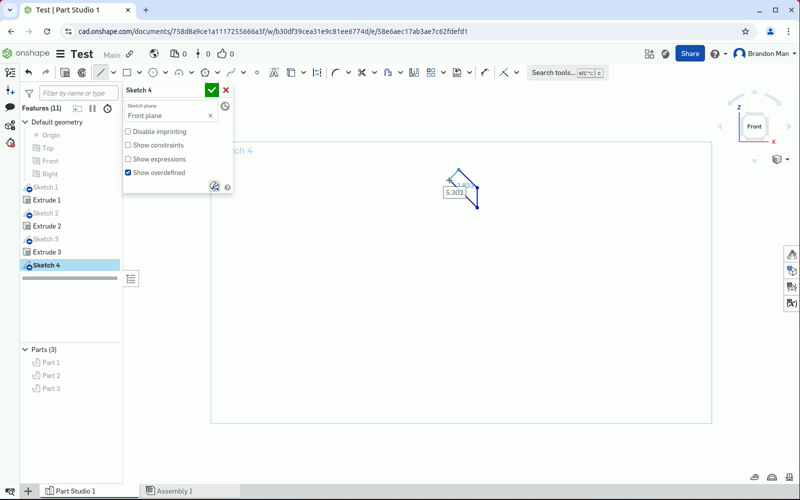
key(esc)
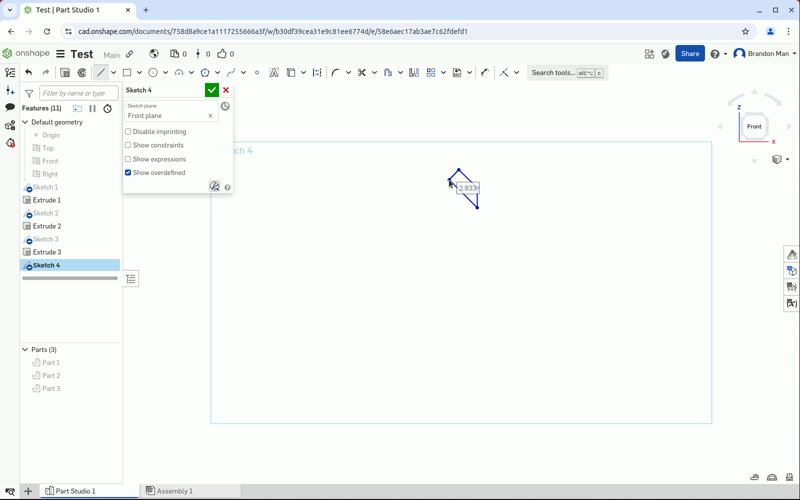
mouse_move(472, 200)
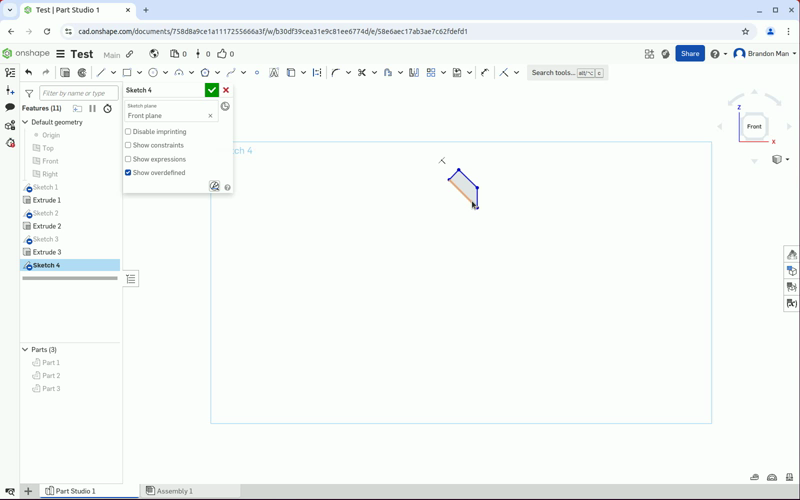
scroll(6)
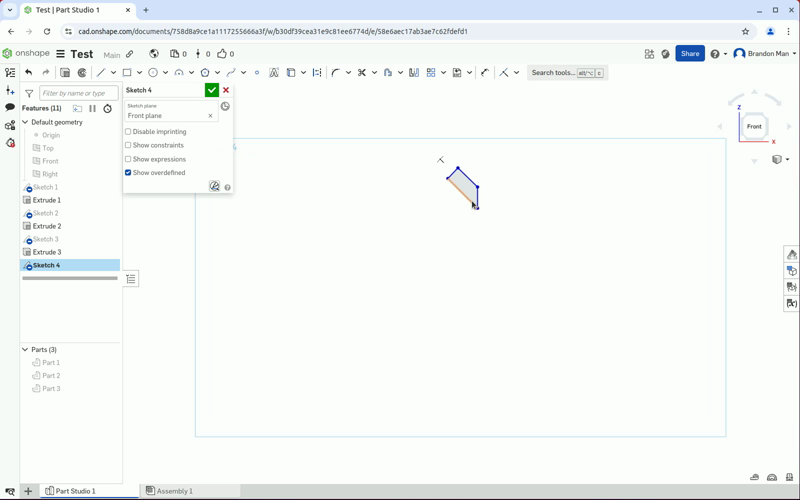
scroll(6)
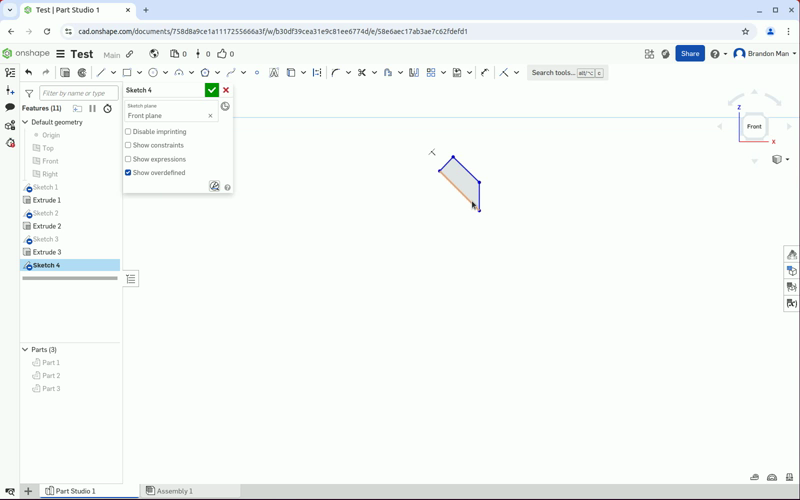
scroll(6)
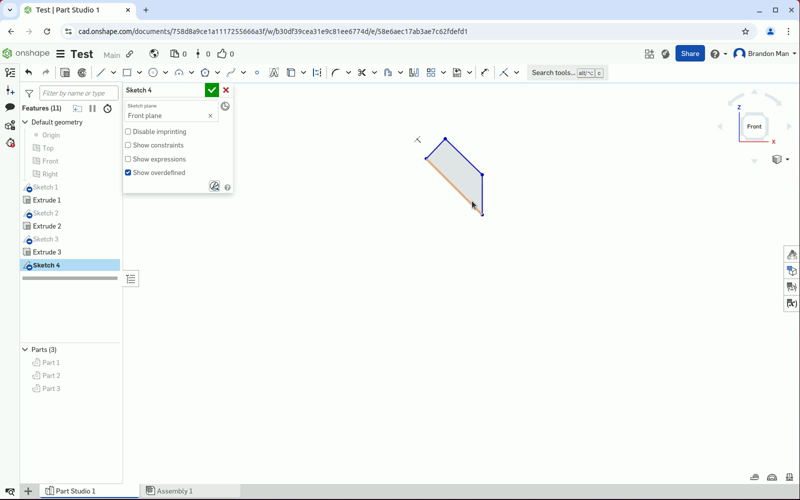
scroll(6)
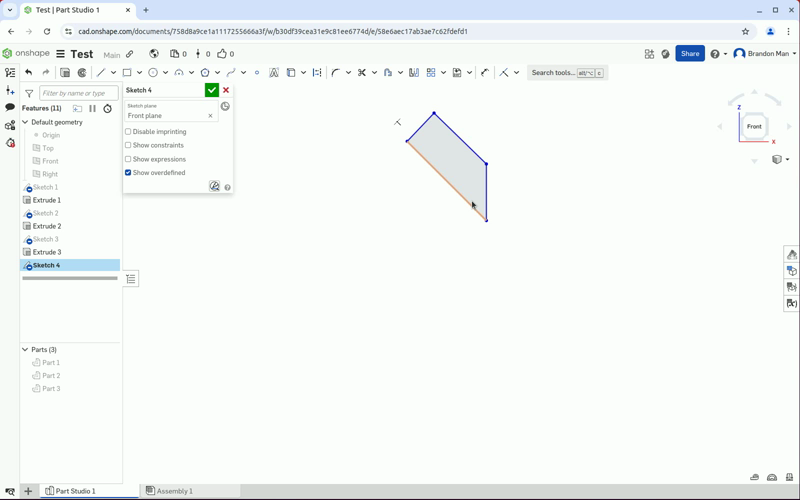
scroll(6)
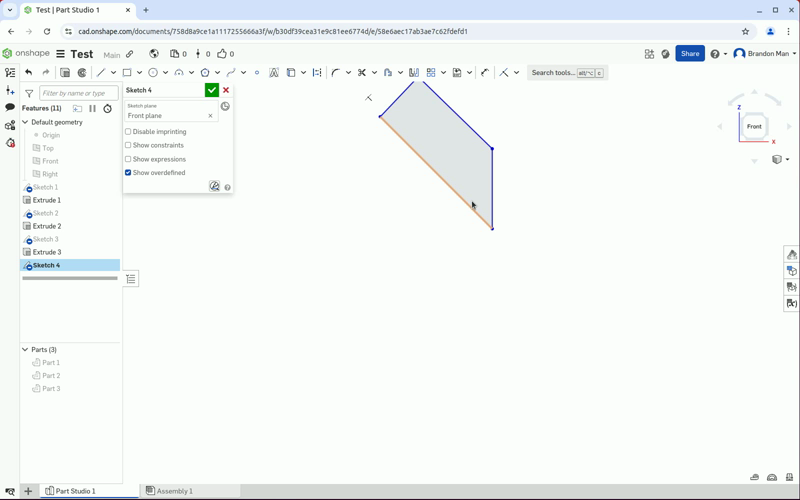
scroll(6)
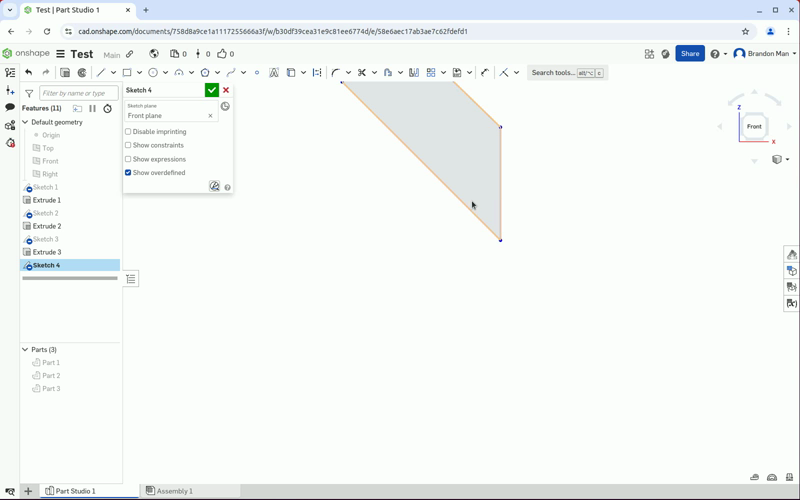
scroll(6)
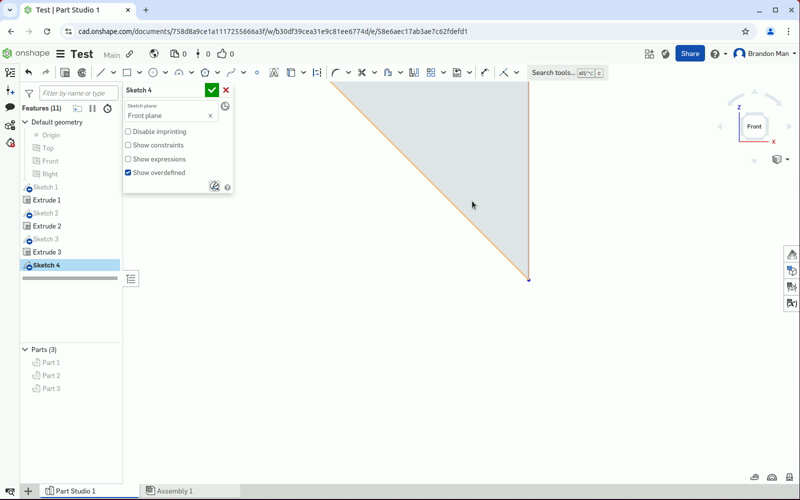
click(472, 200)
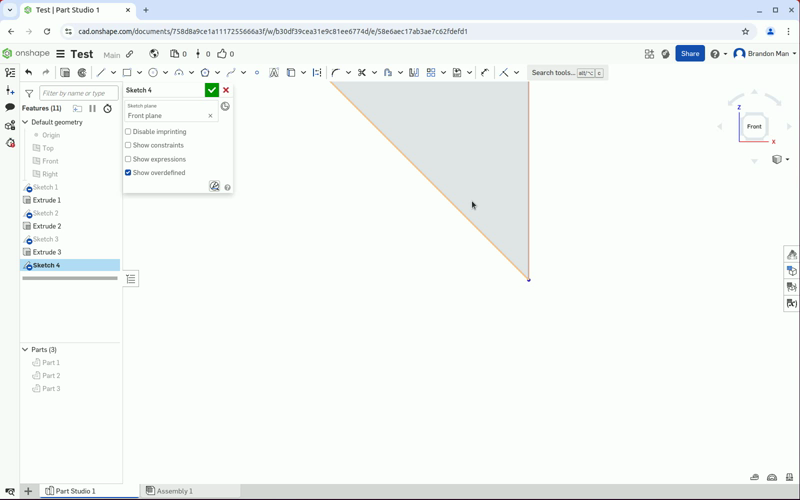
scroll(-6)
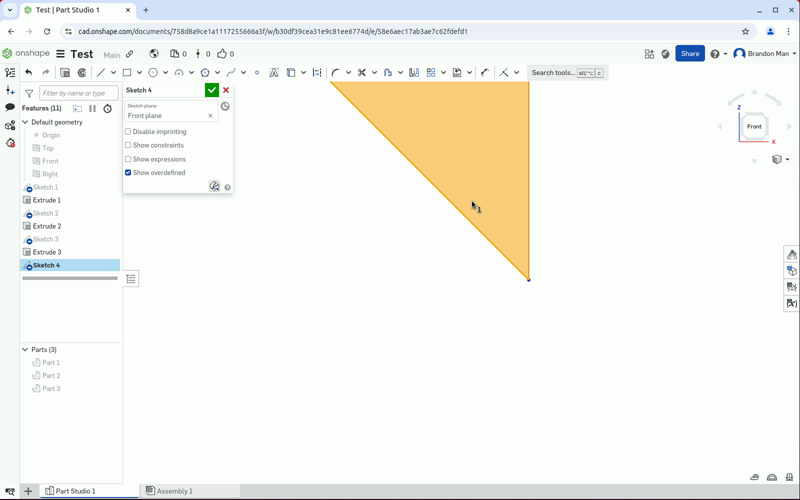
scroll(-6)
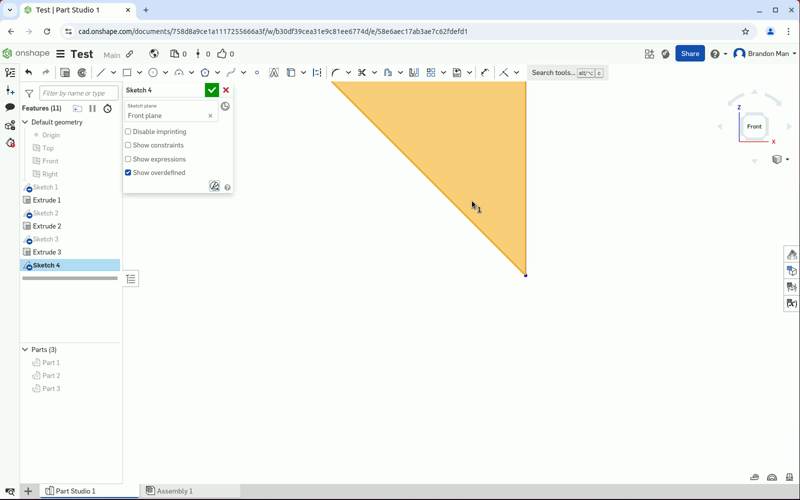
scroll(-6)
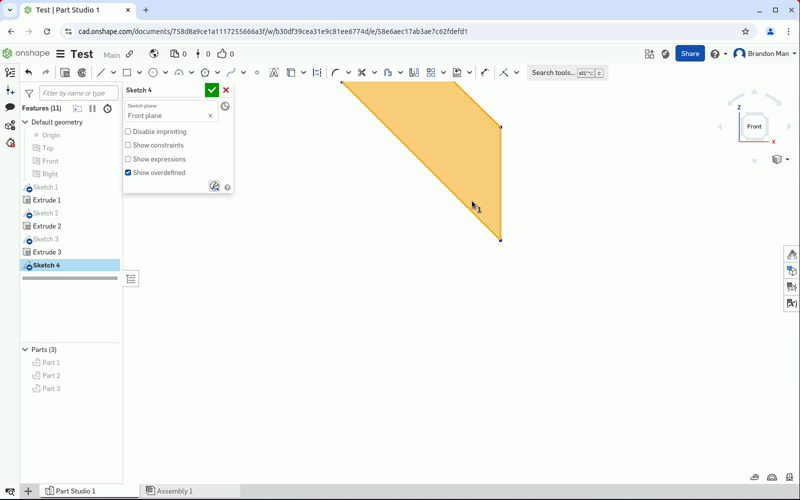
scroll(-6)
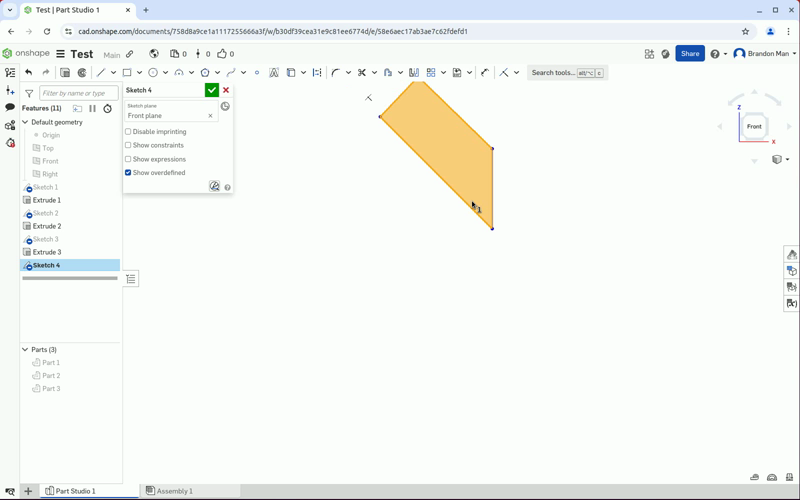
scroll(-6)
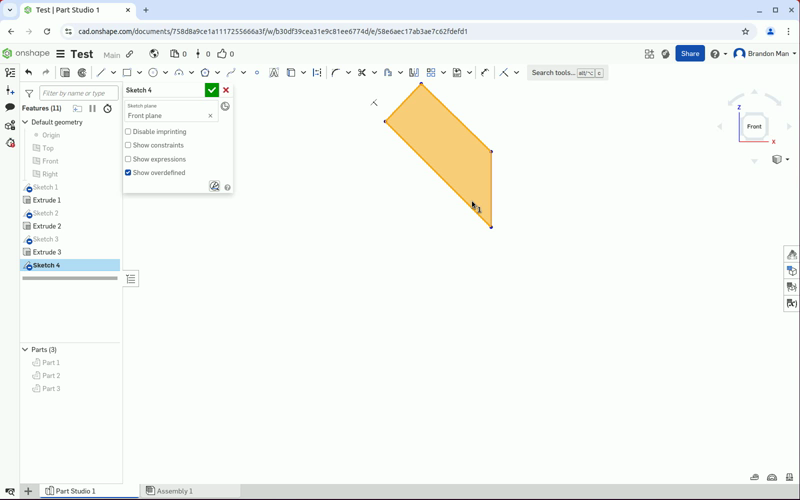
scroll(-6)
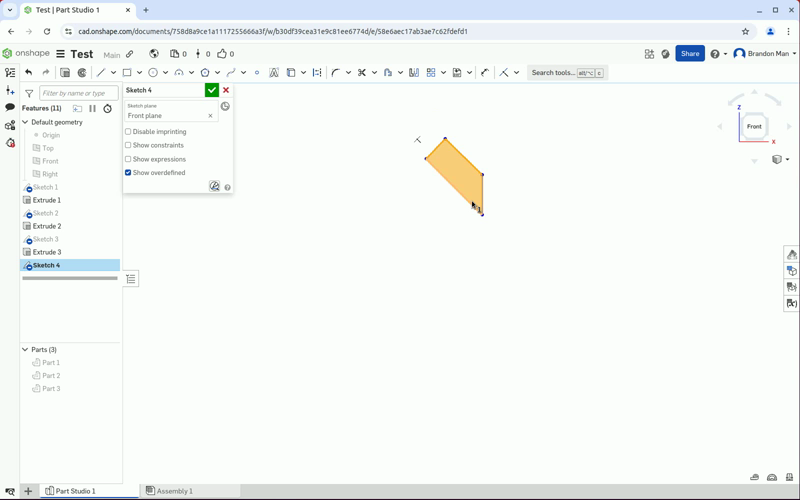
scroll(-6)
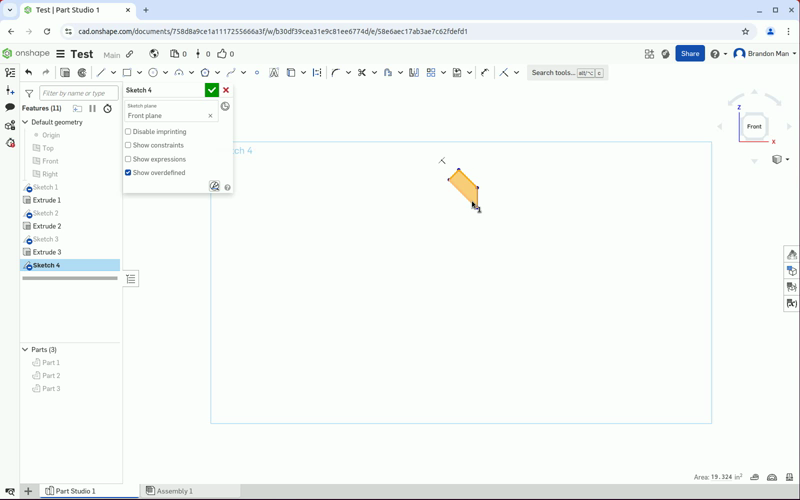
mouse_move(73, 352)
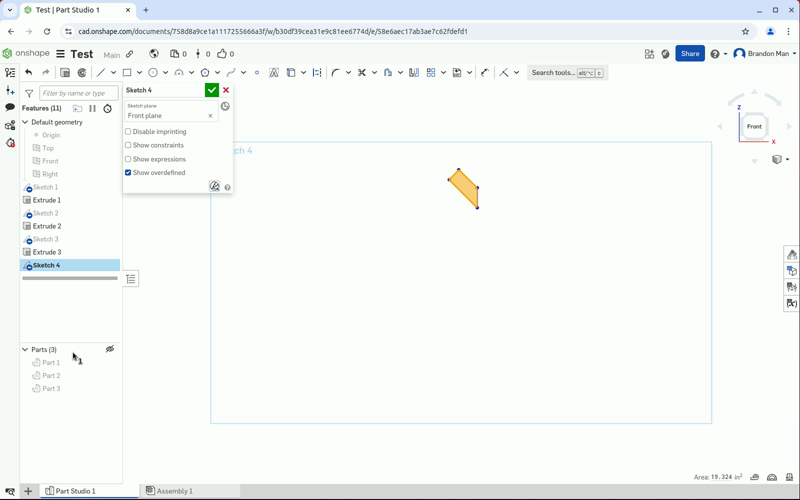
key(shift+y)
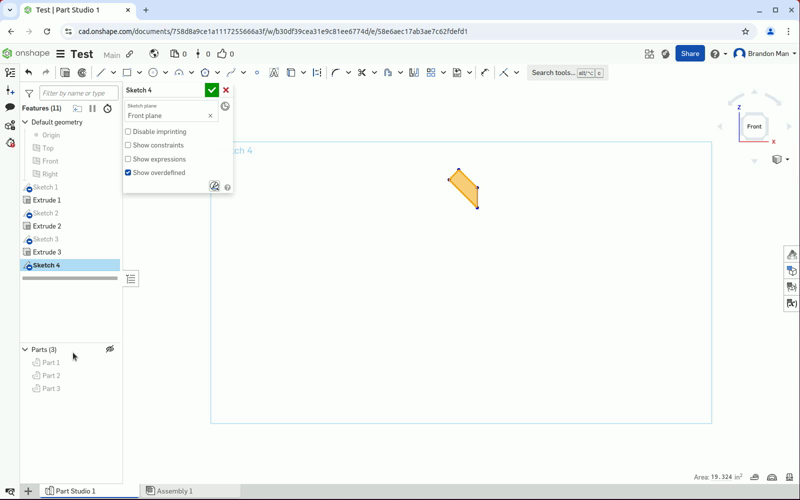
key(shift+e)
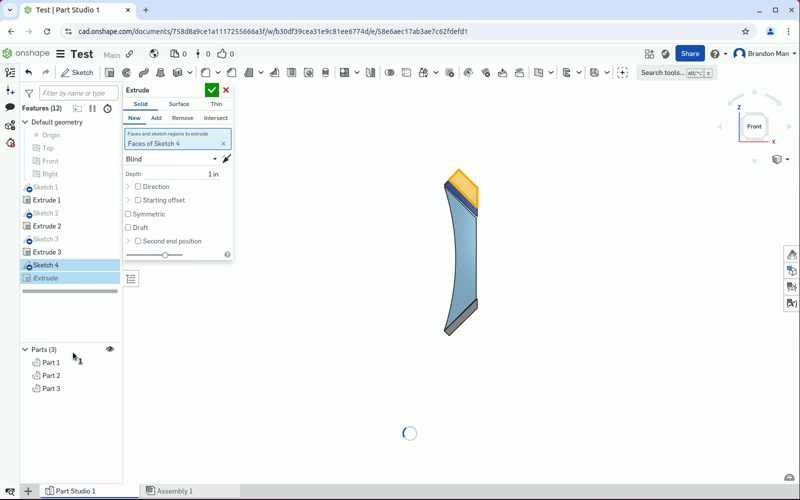
mouse_move(143, 106)
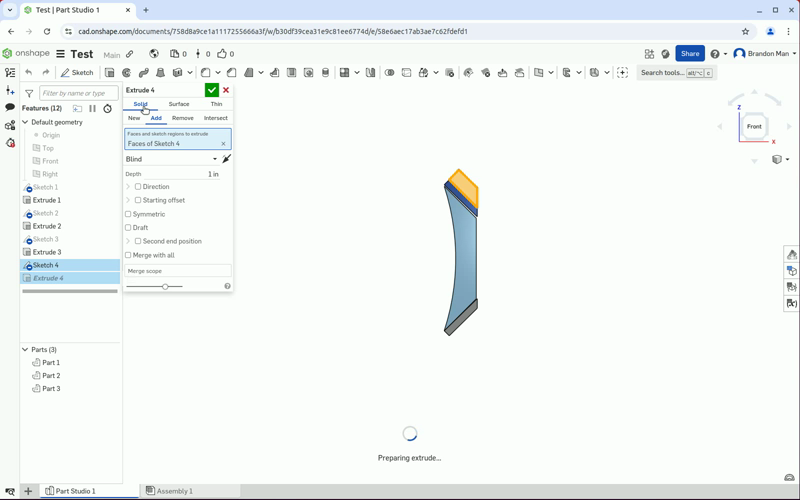
click(143, 106)
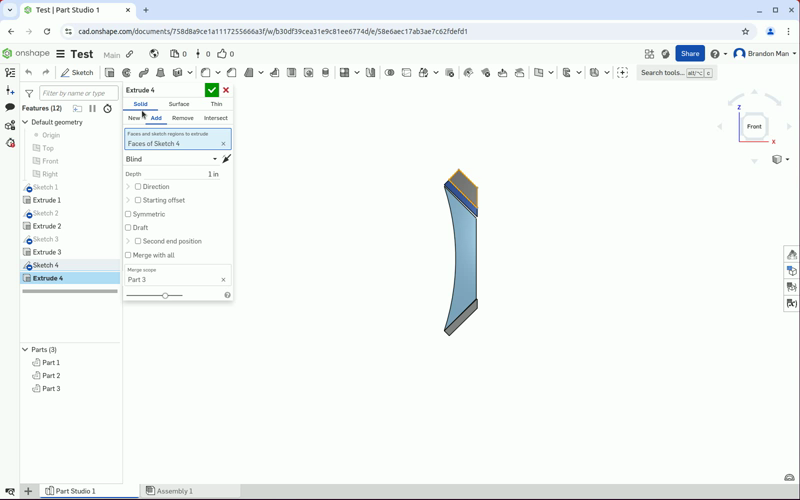
mouse_move(137, 120)
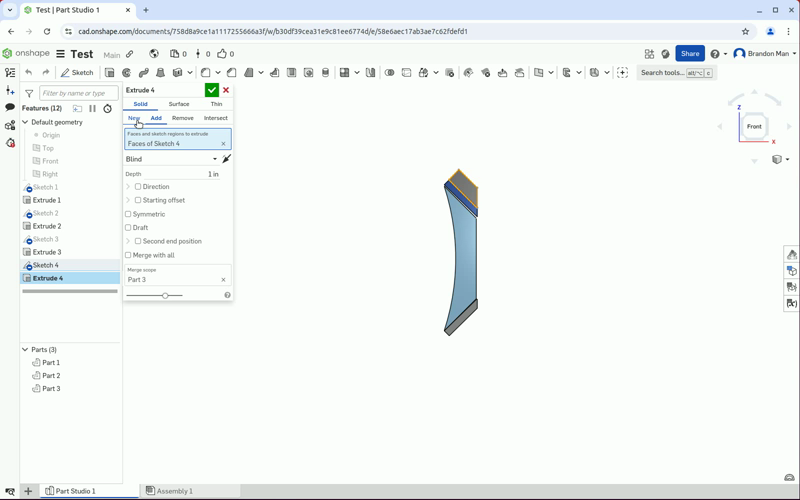
click(137, 120)
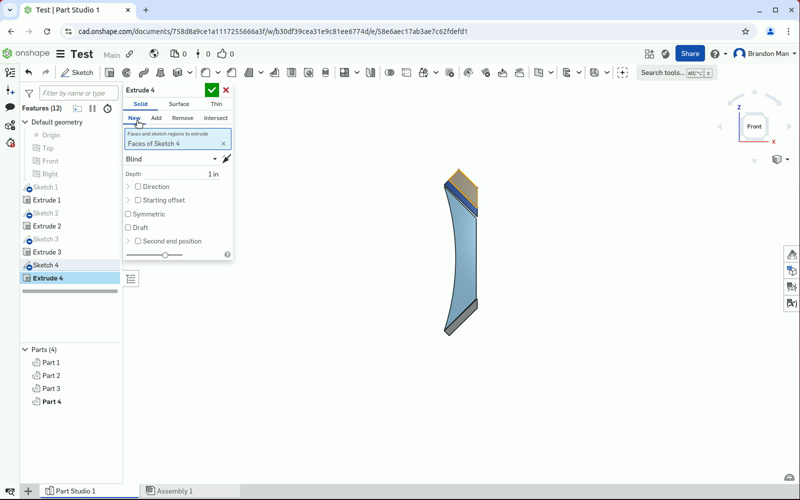
key(tab, 4)
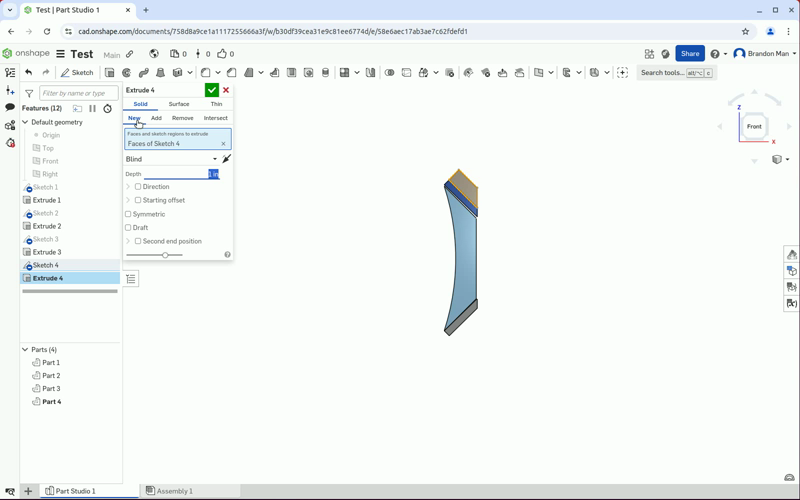
text(1.444)
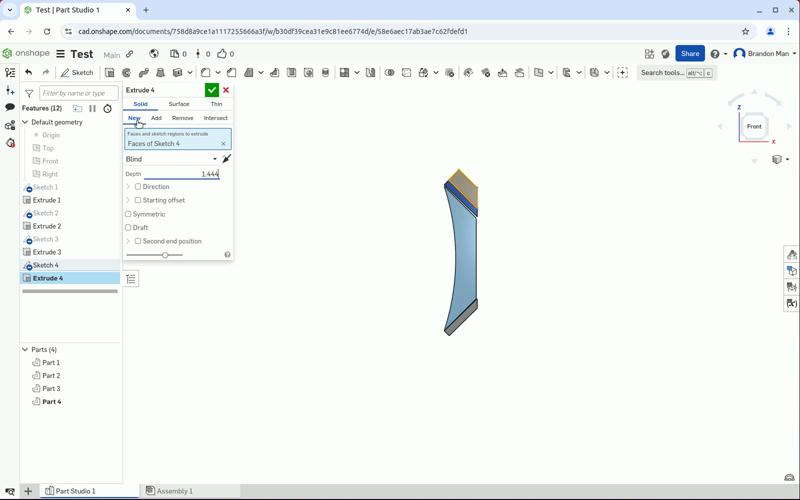
key(enter)
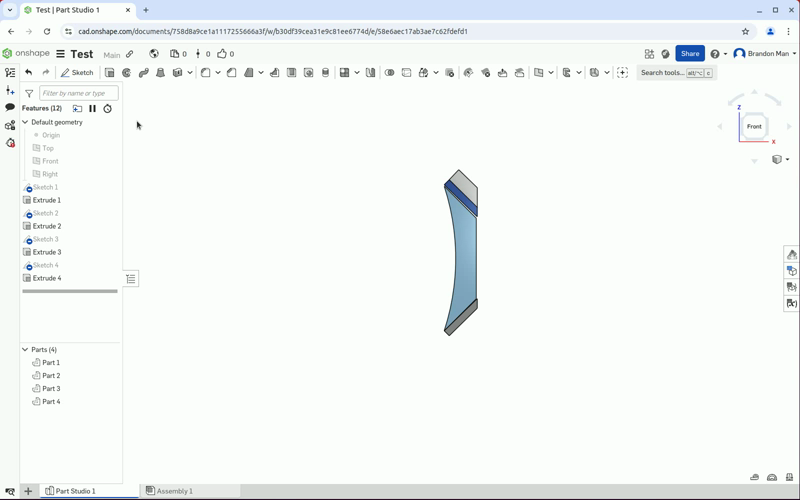
key(shift+h)
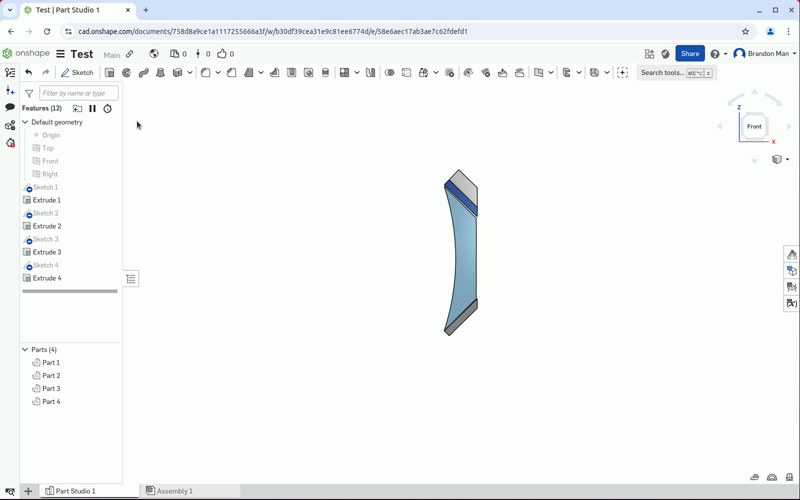
key(shift+h)
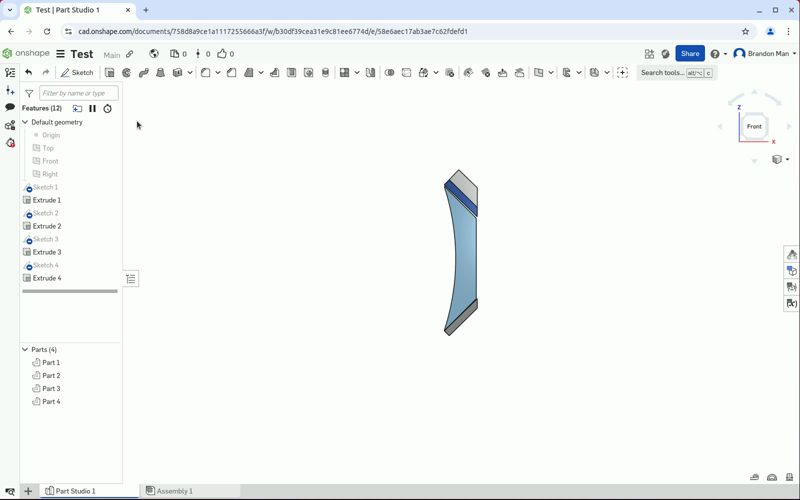
mouse_move(73, 189)
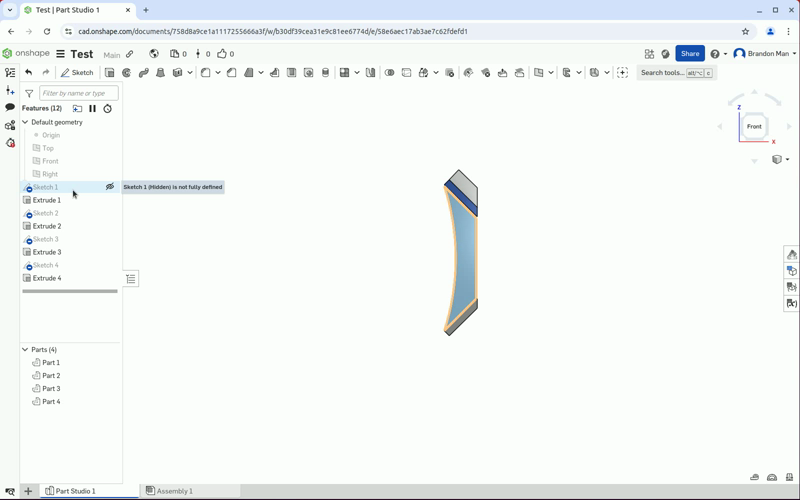
click(73, 189)
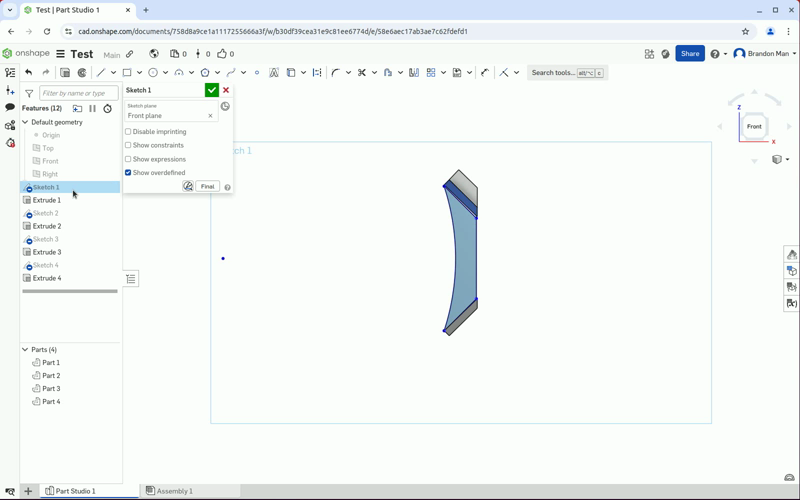
mouse_move(229, 92)
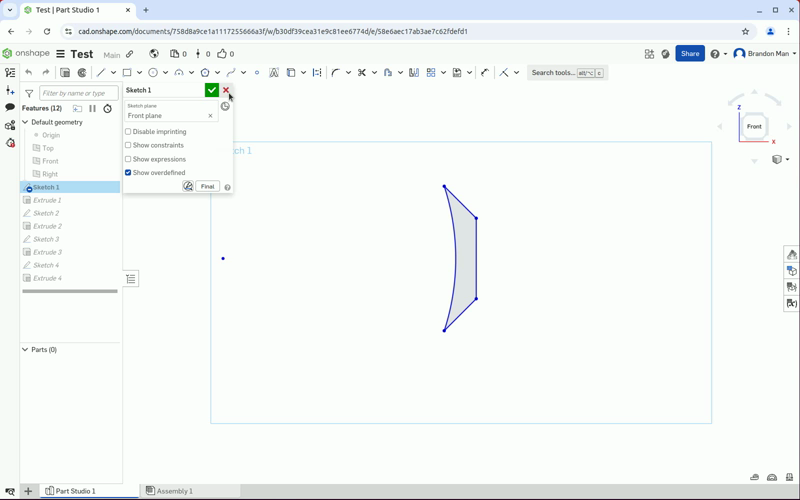
click(229, 92)
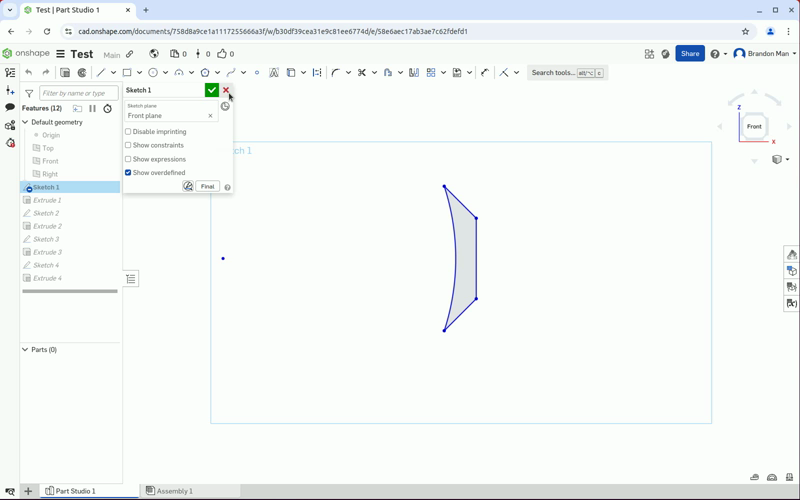
key(shift+s)
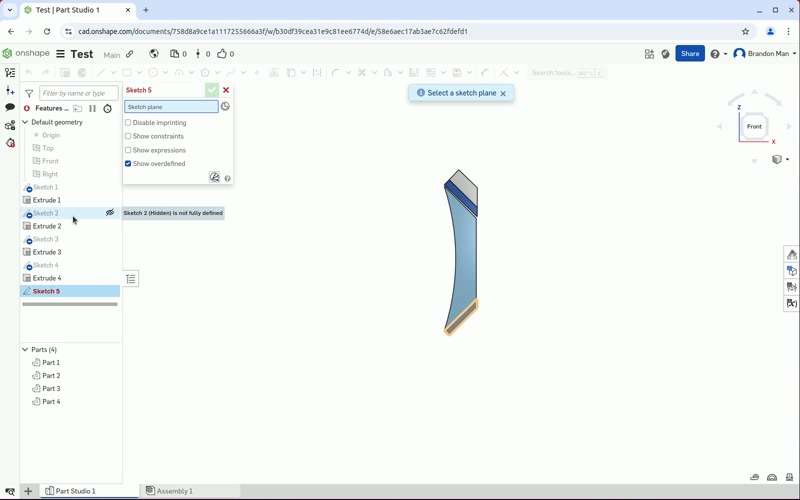
scroll(3)
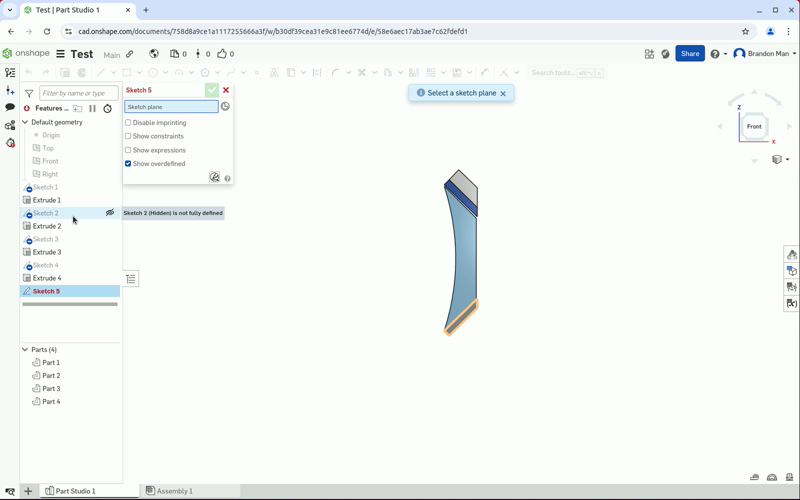
mouse_move(73, 163)
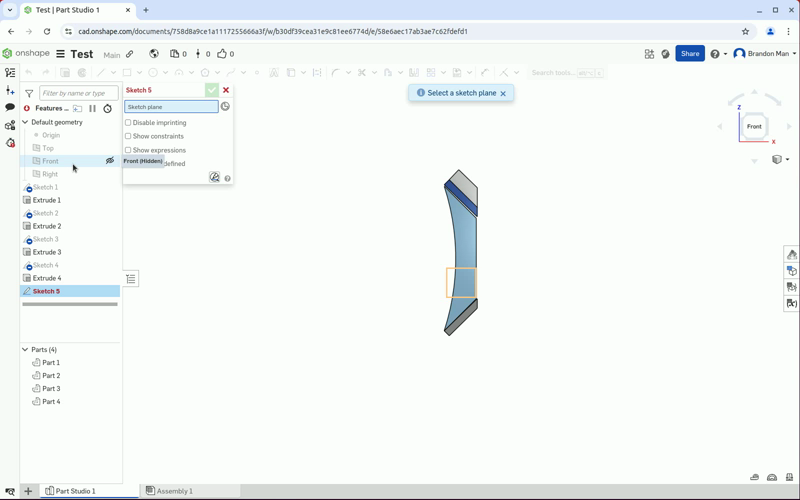
click(73, 163)
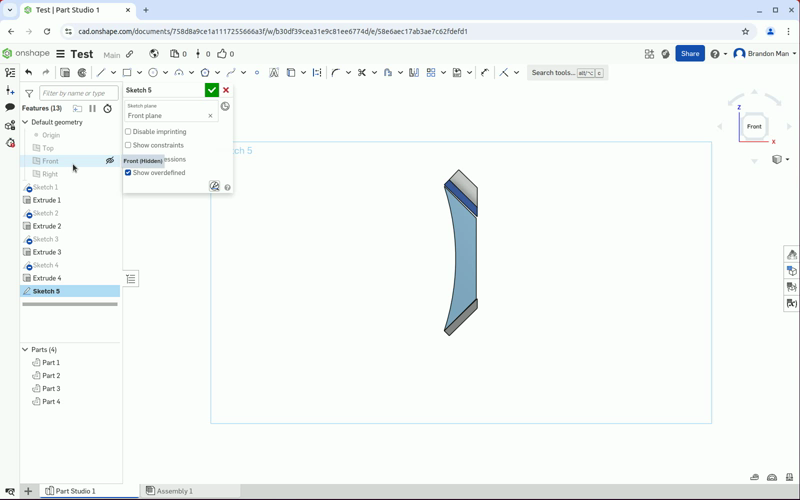
mouse_move(73, 352)
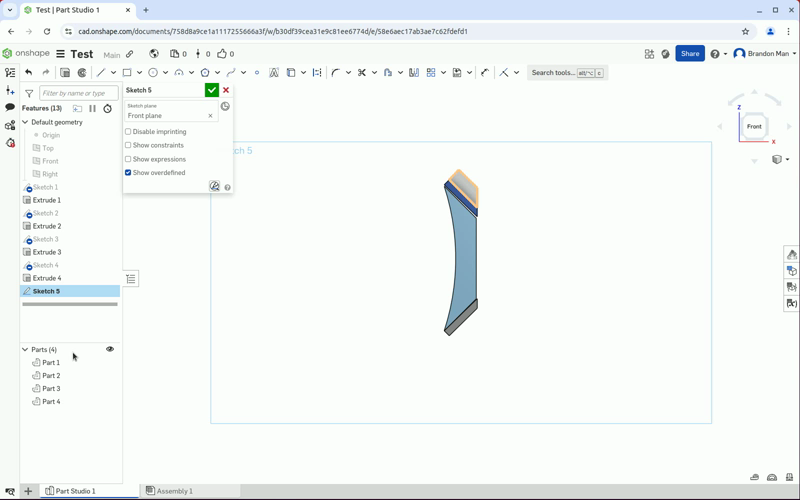
key(y)
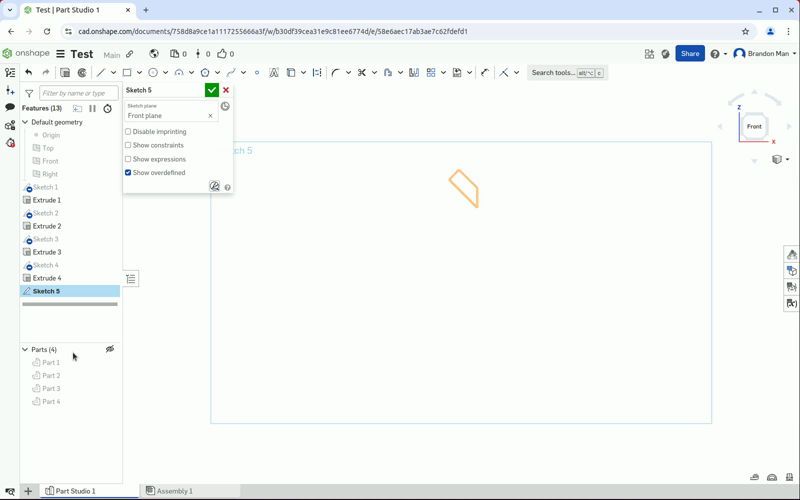
key(l)
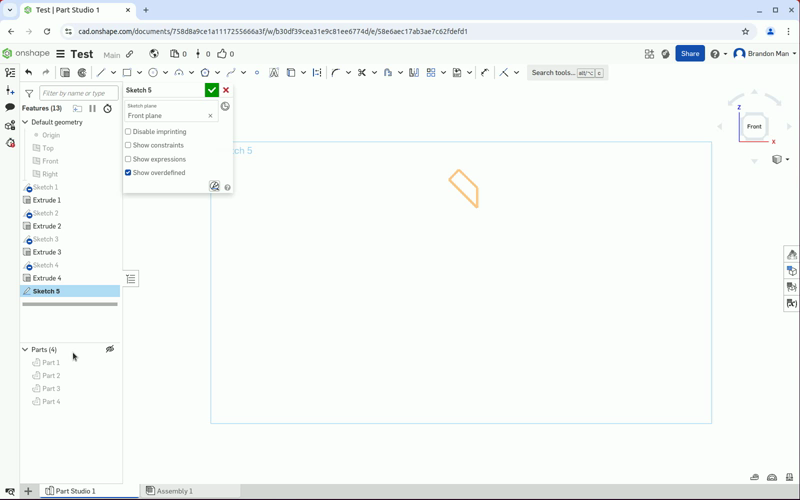
key_down(shift)
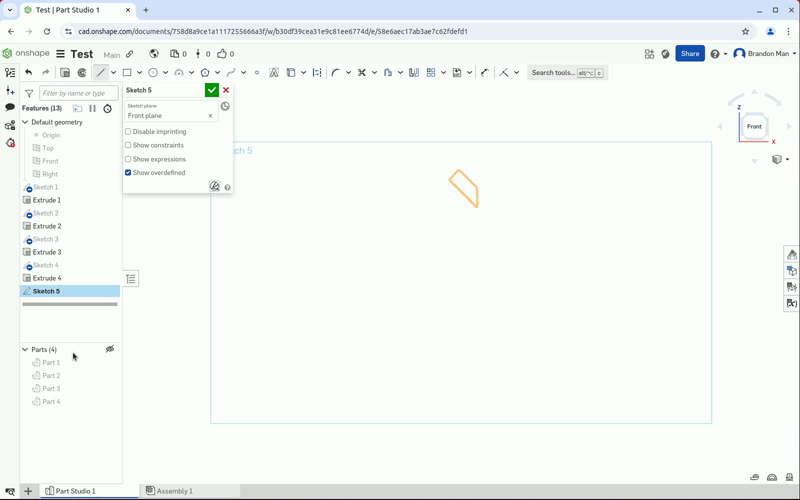
mouse_move(449, 335)
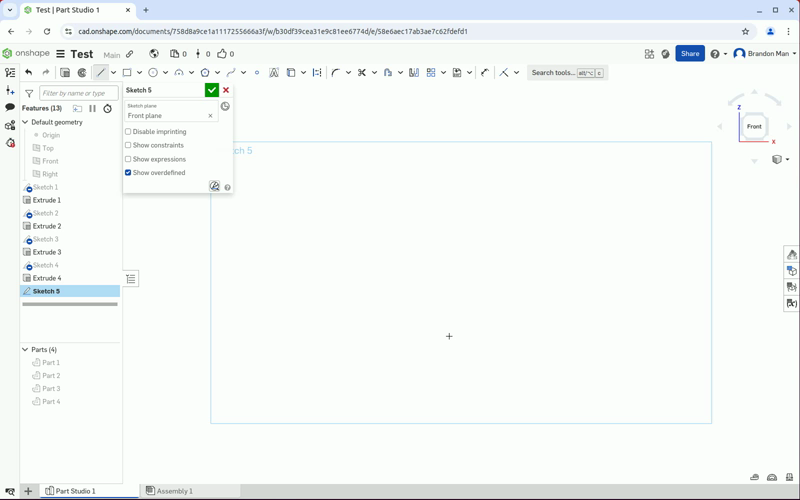
click(449, 335)
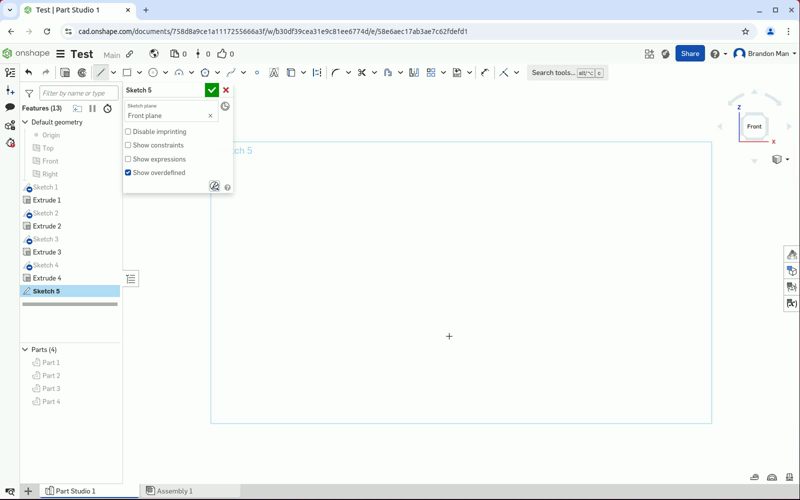
key_up(shift)
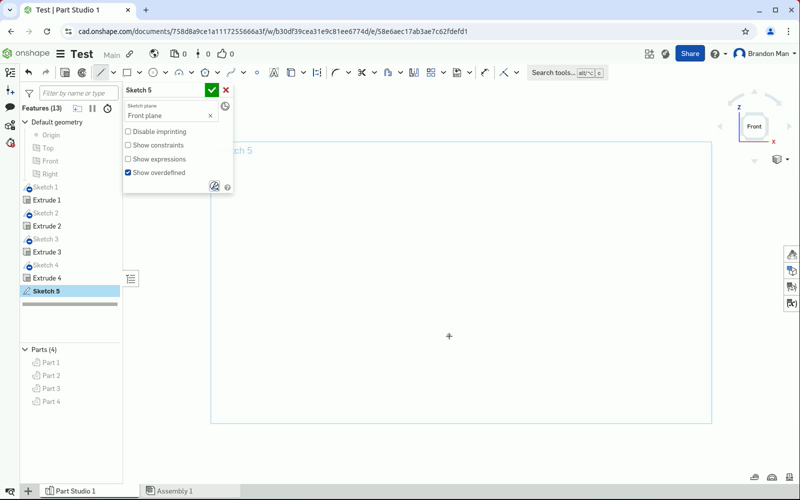
key_down(shift)
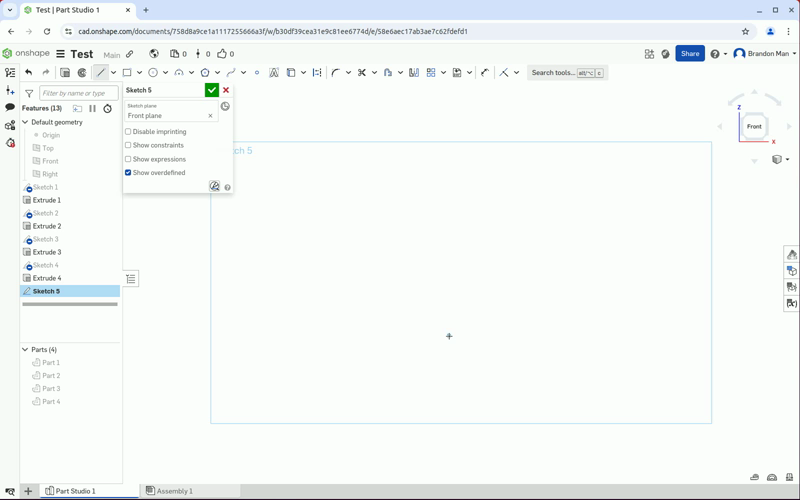
mouse_move(479, 335)
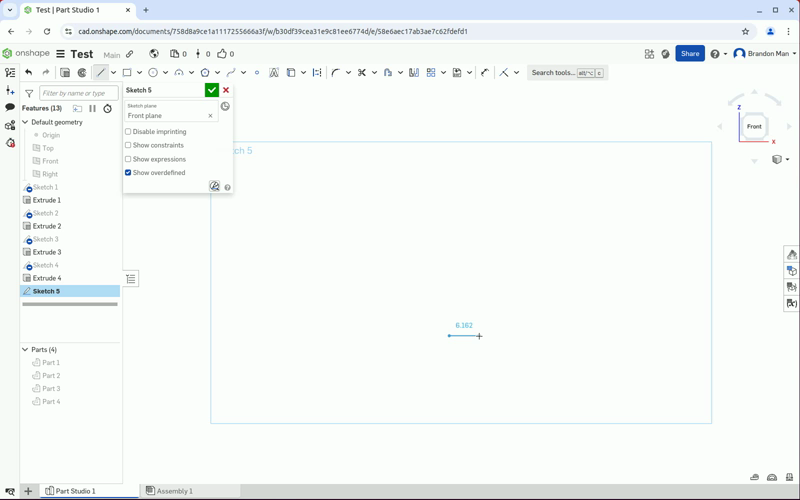
mouse_move(458, 345)
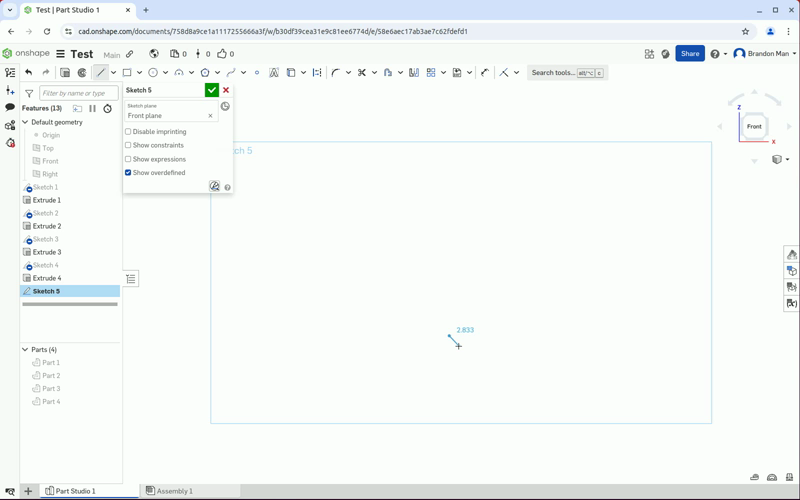
click(458, 345)
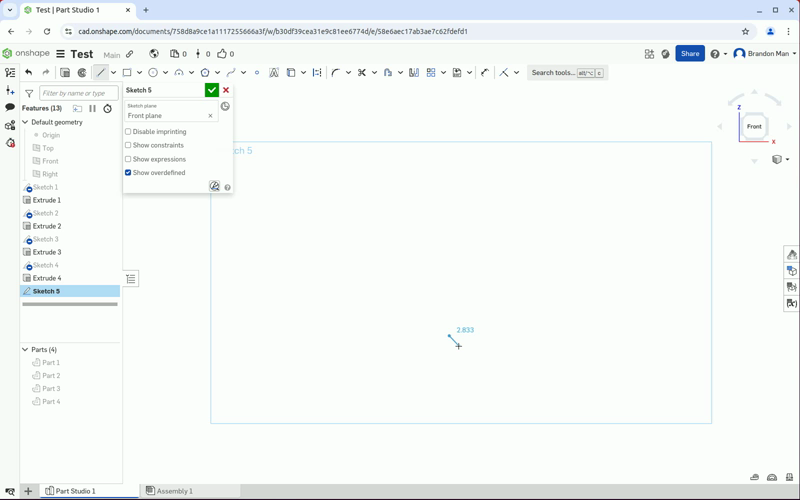
key_up(shift)
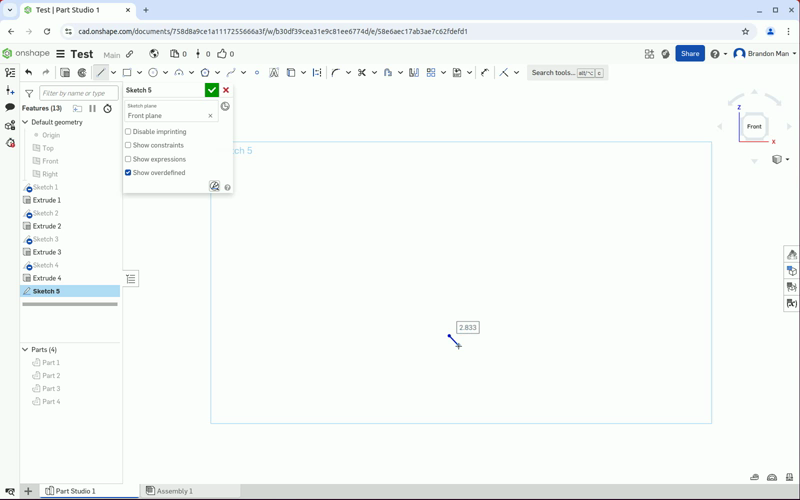
key_down(shift)
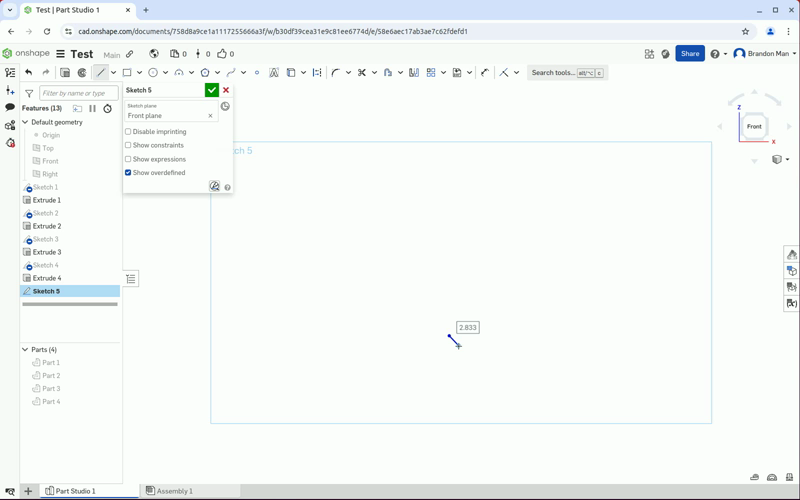
mouse_move(489, 345)
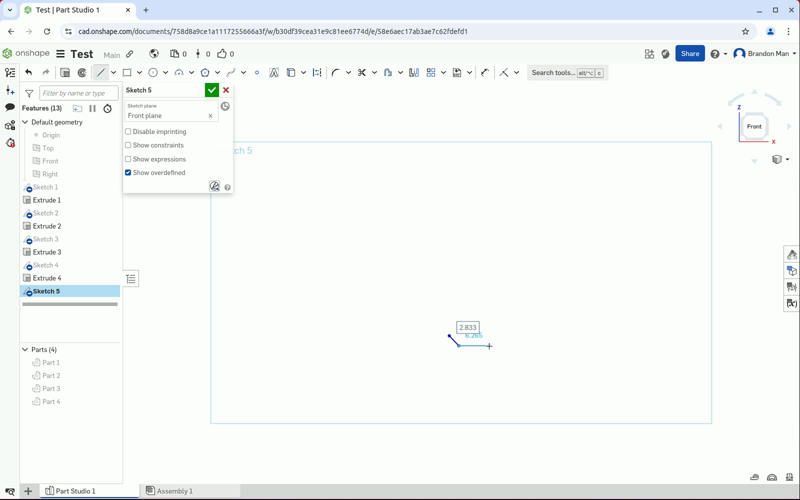
mouse_move(477, 327)
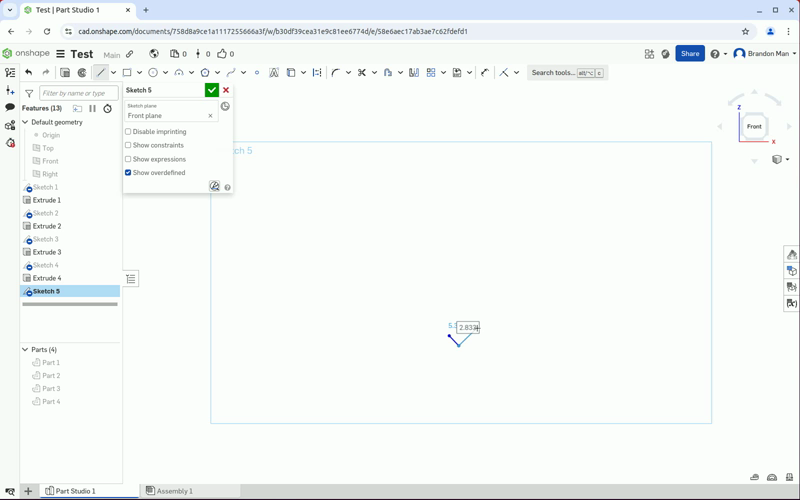
click(477, 327)
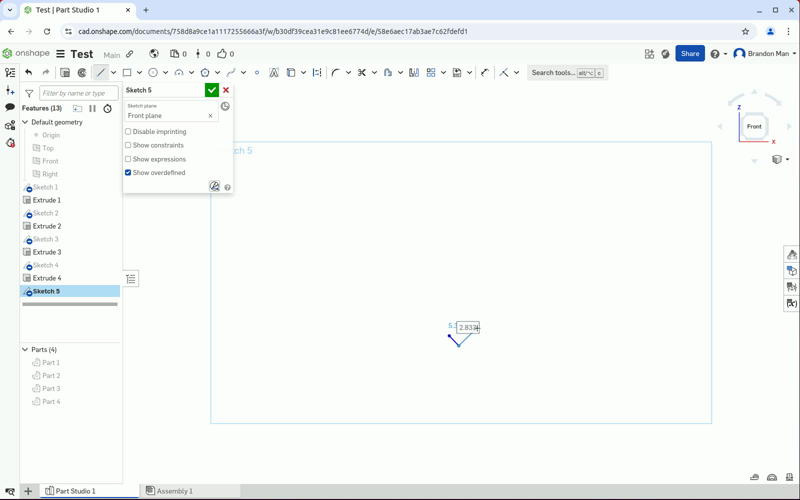
key_up(shift)
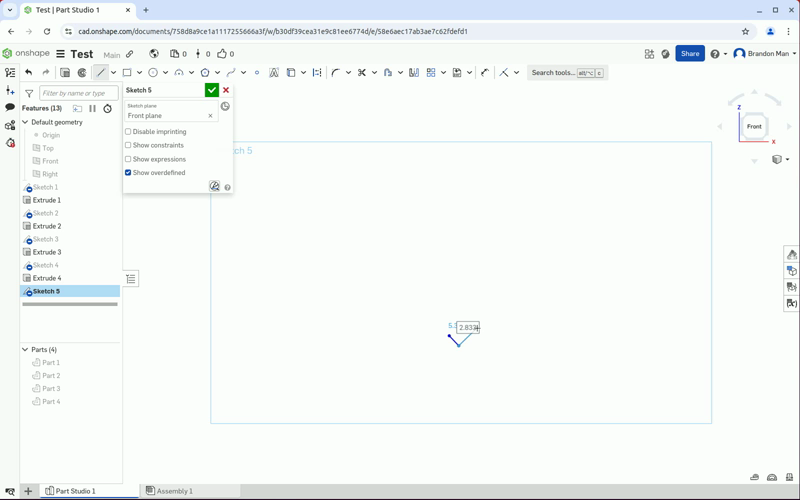
key_down(shift)
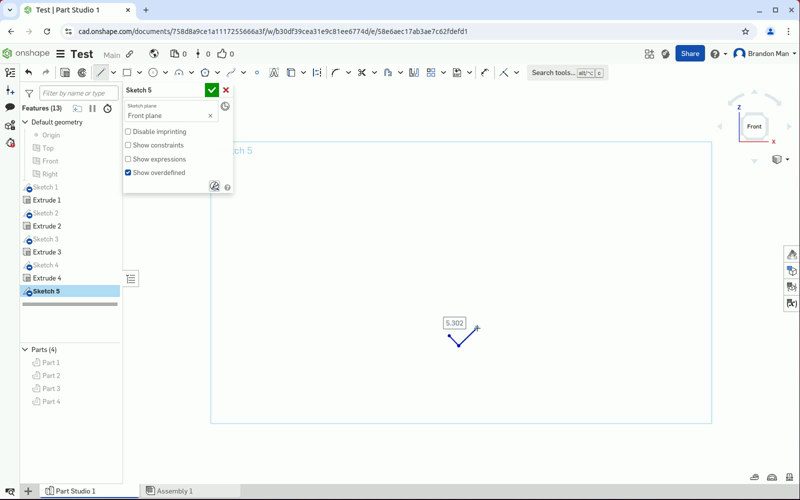
mouse_move(507, 327)
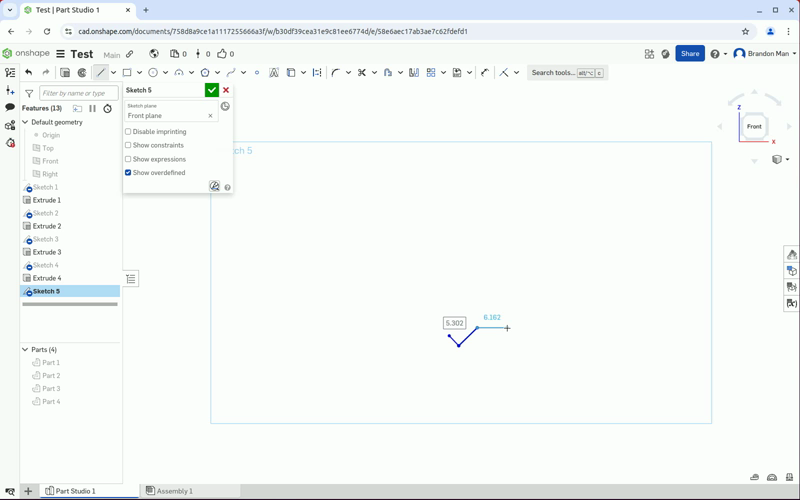
mouse_move(477, 307)
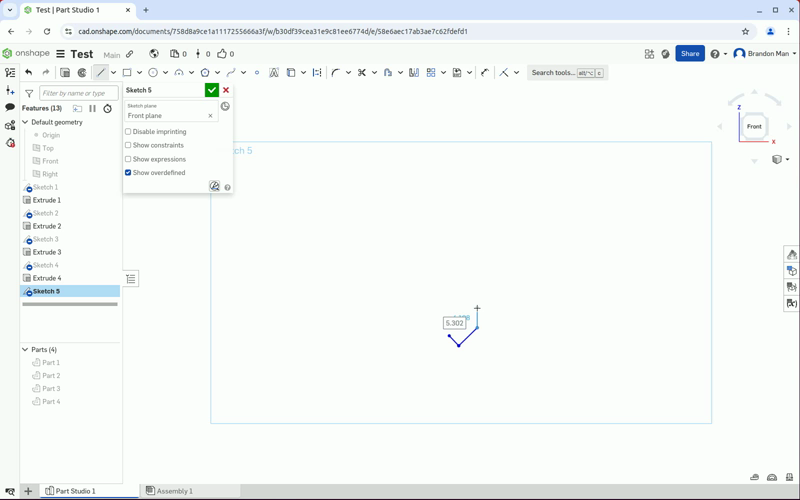
click(477, 307)
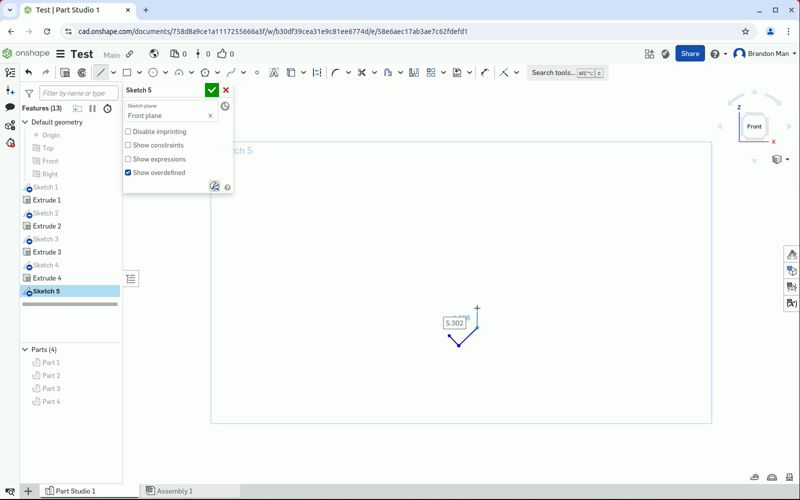
key_up(shift)
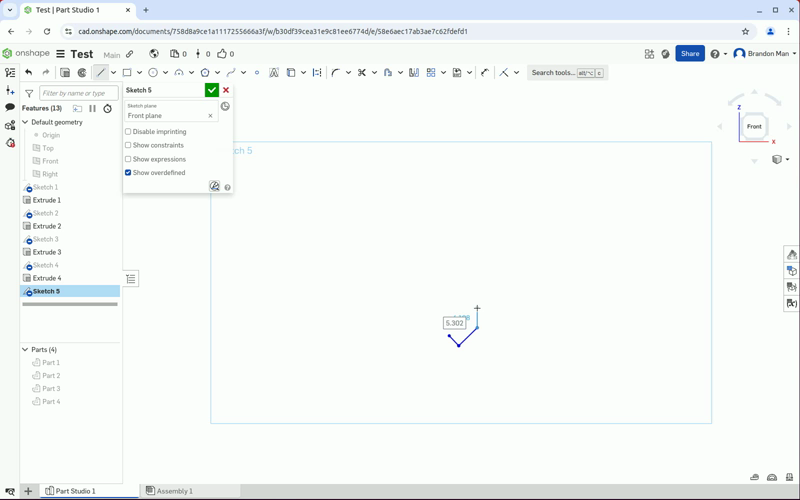
mouse_move(507, 307)
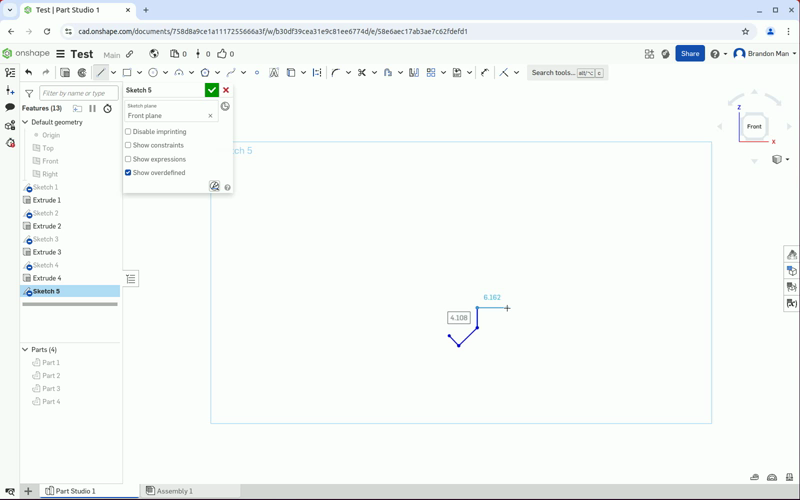
key_down(shift)
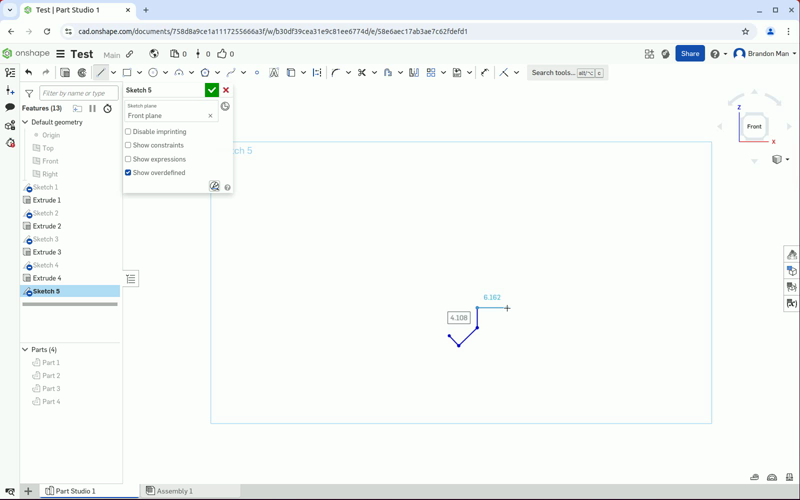
mouse_move(449, 335)
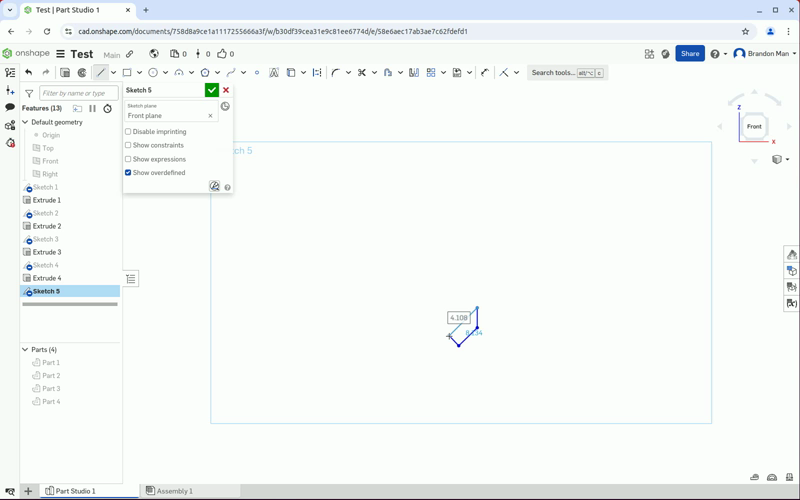
key_up(shift)
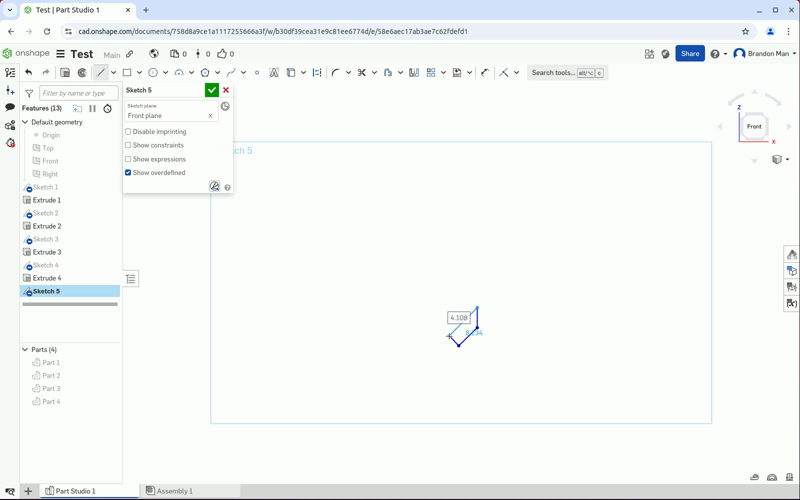
click(449, 335)
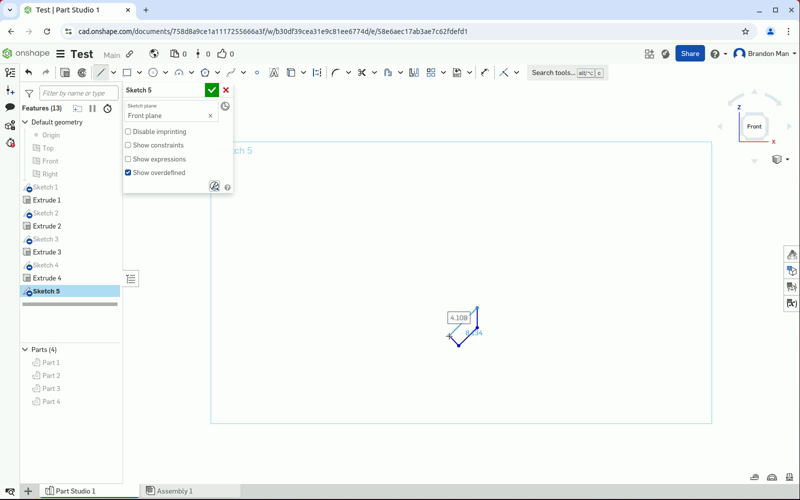
key(esc)
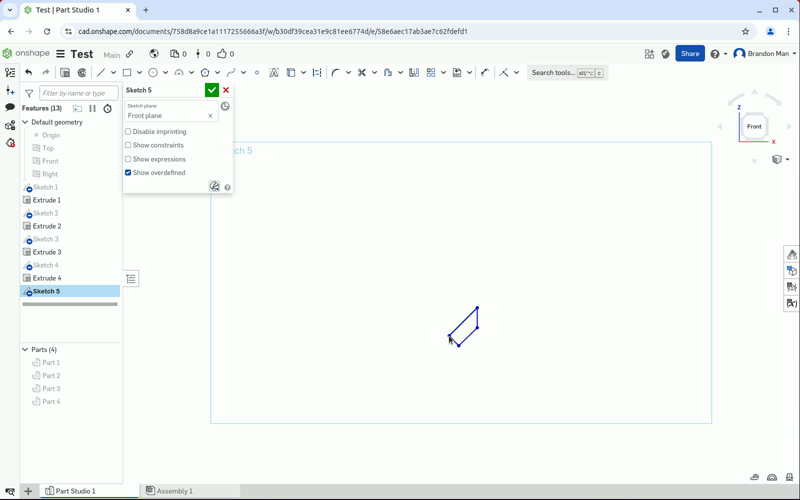
mouse_move(473, 316)
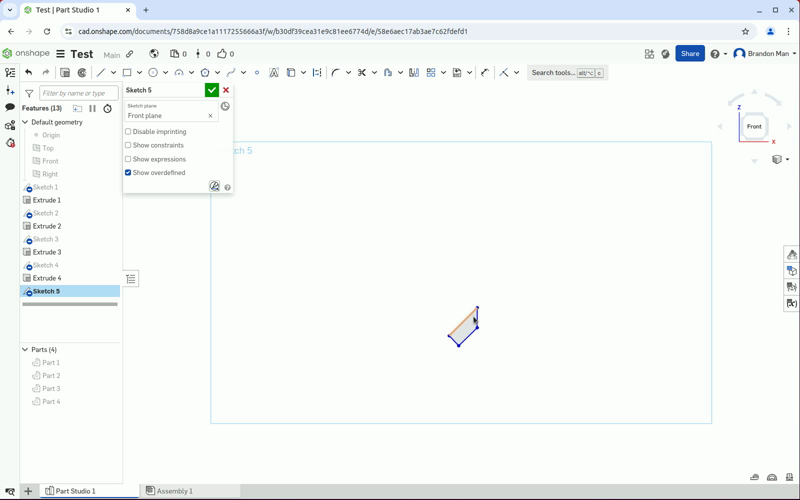
scroll(6)
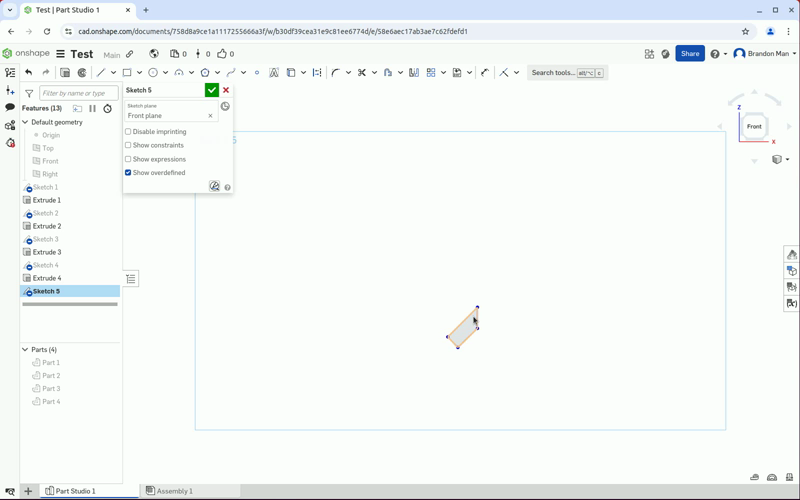
scroll(6)
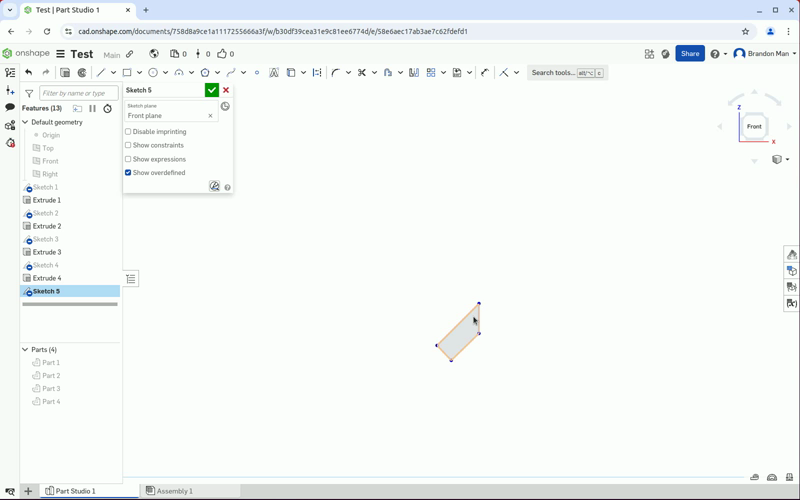
scroll(6)
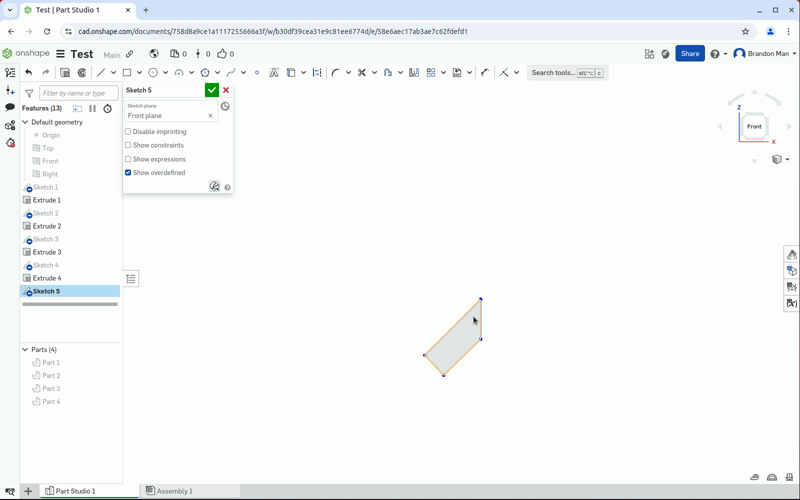
scroll(6)
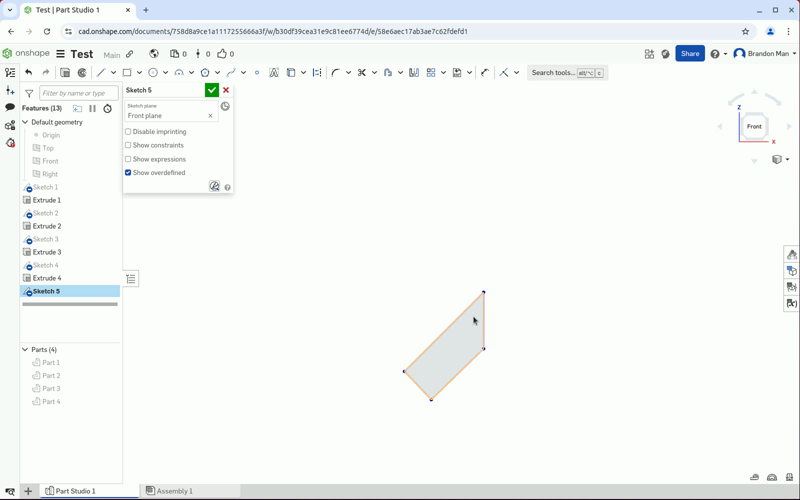
scroll(6)
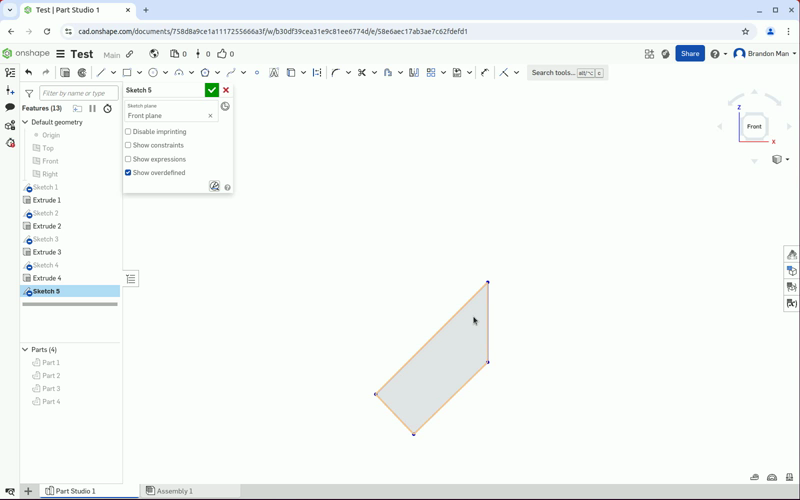
scroll(6)
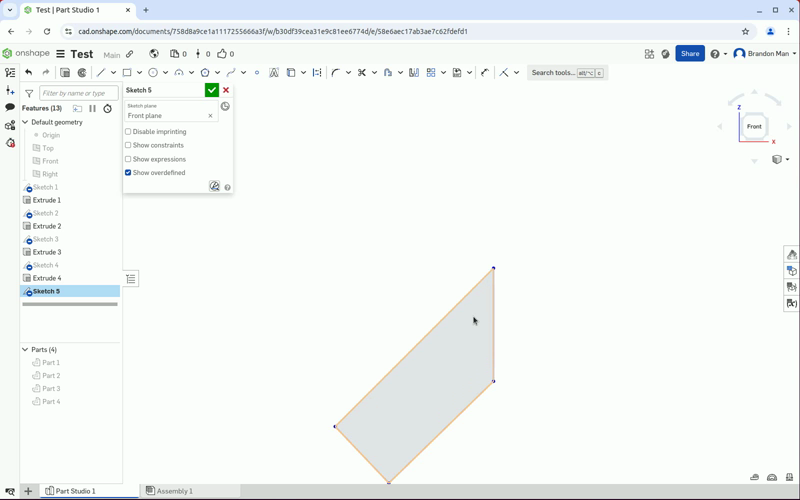
scroll(6)
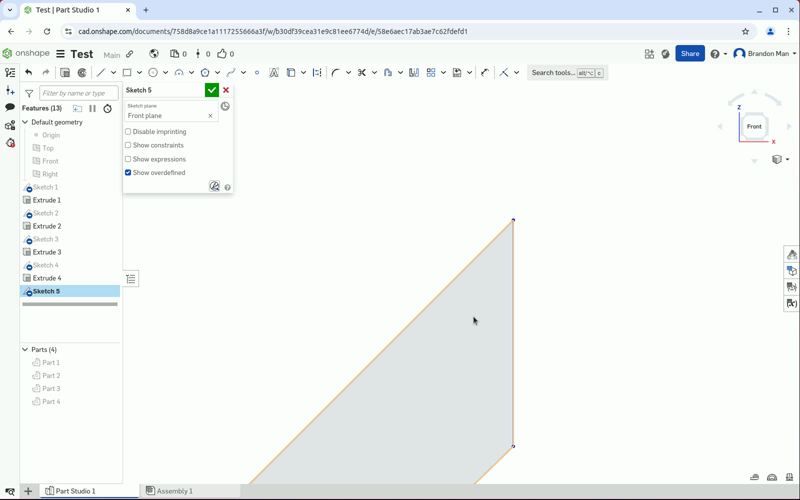
click(473, 316)
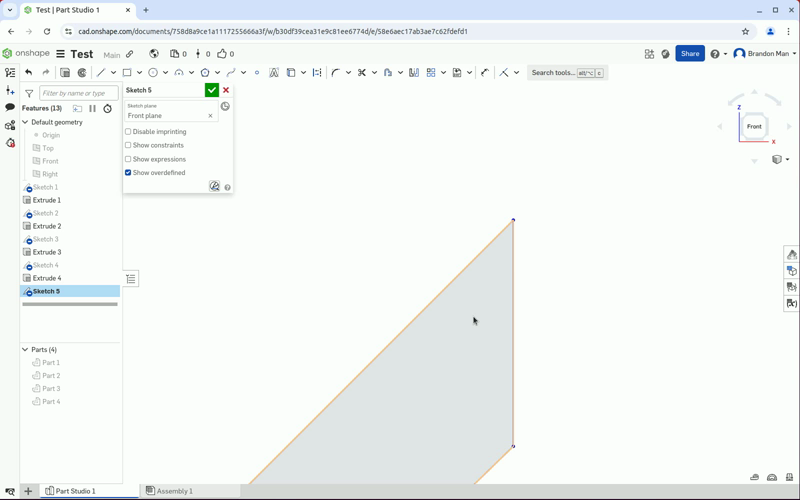
scroll(-6)
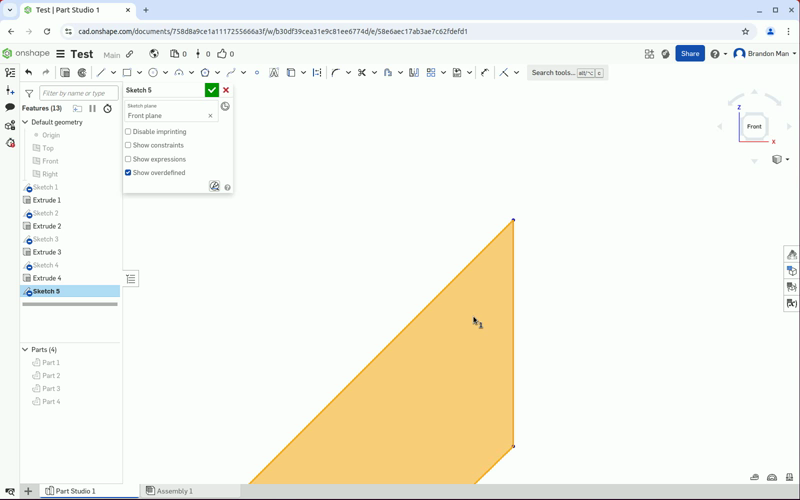
scroll(-6)
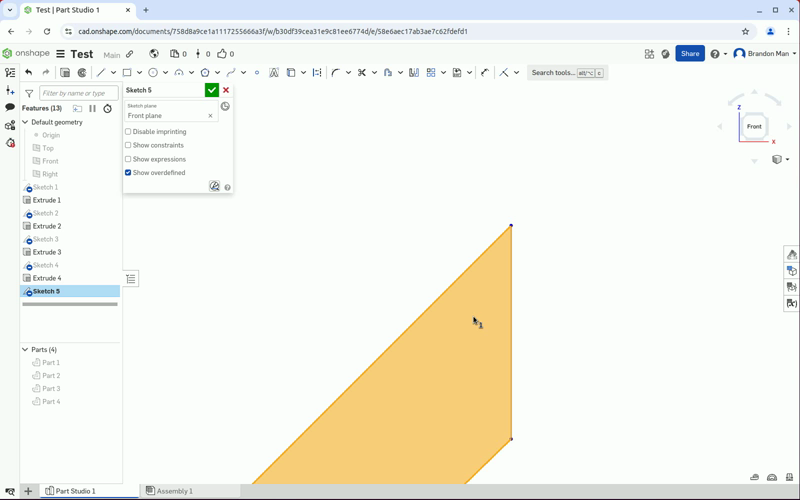
scroll(-6)
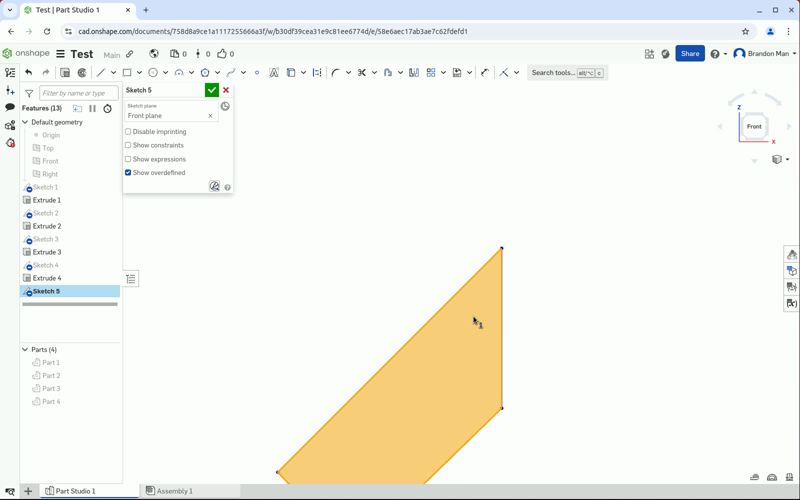
scroll(-6)
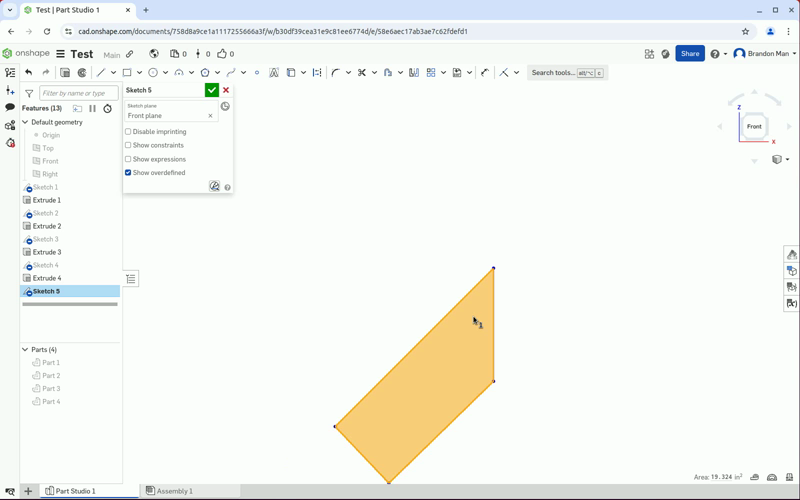
scroll(-6)
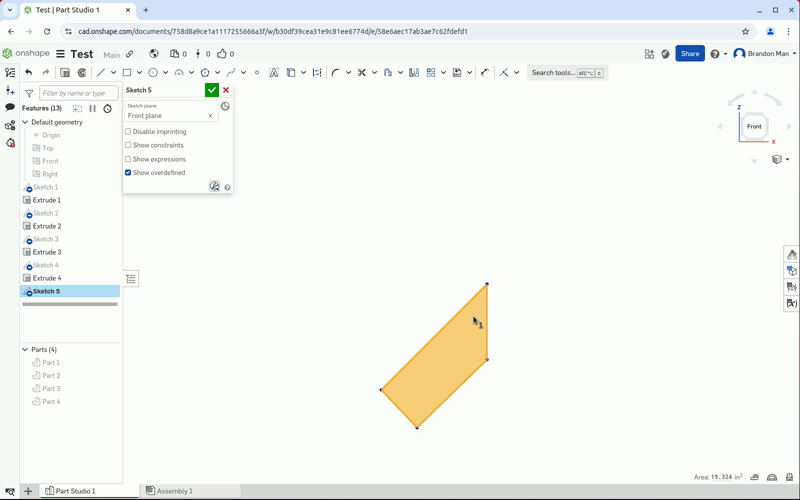
scroll(-6)
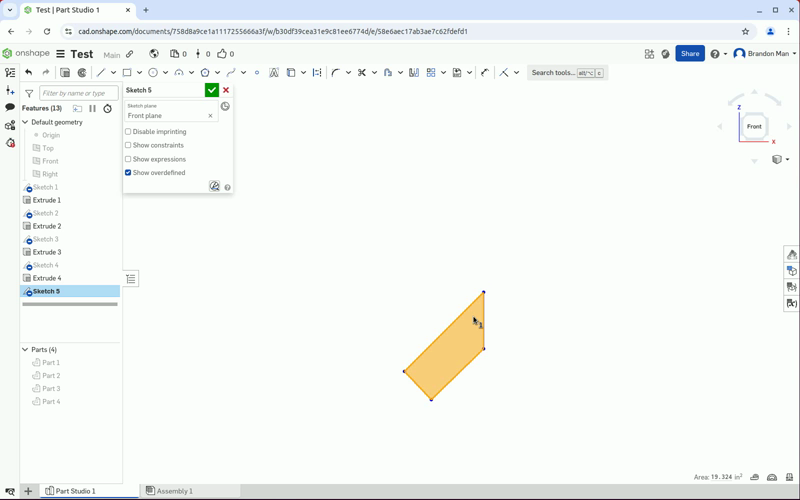
scroll(-6)
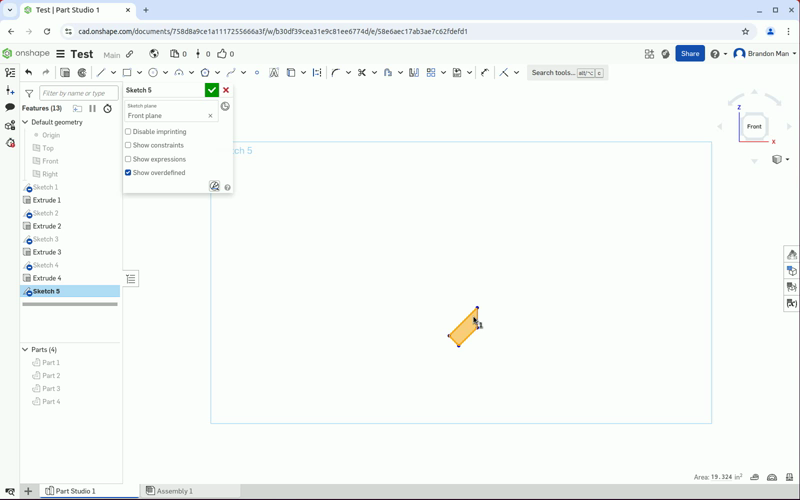
mouse_move(73, 352)
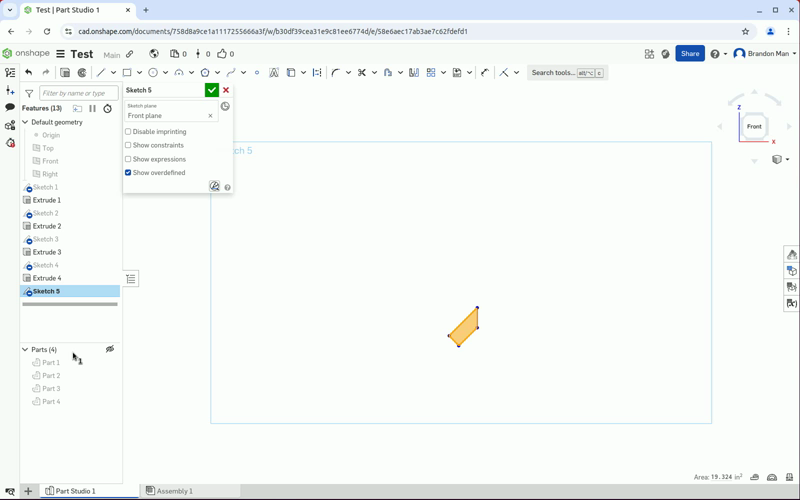
key(shift+y)
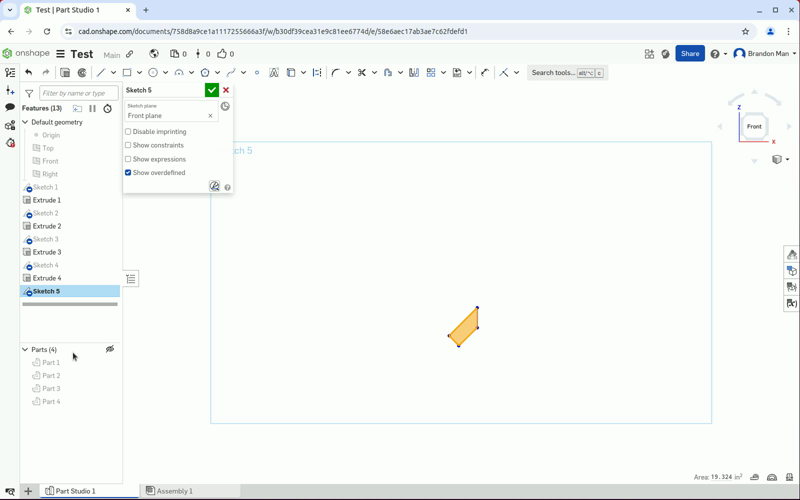
key(shift+e)
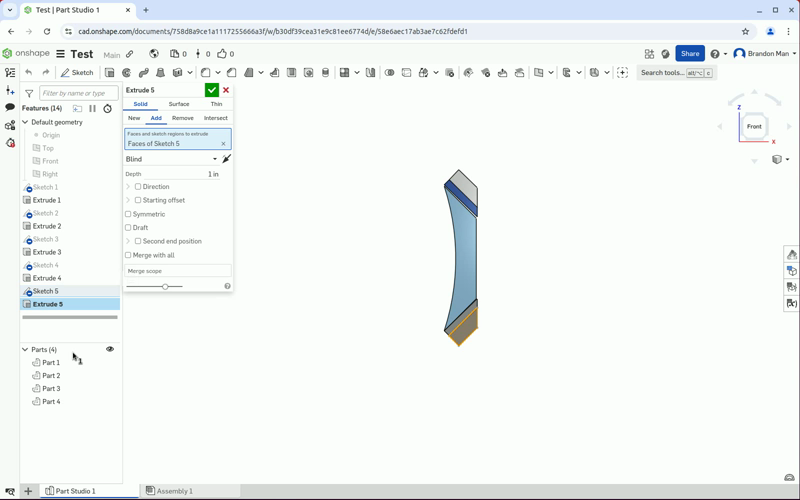
mouse_move(143, 106)
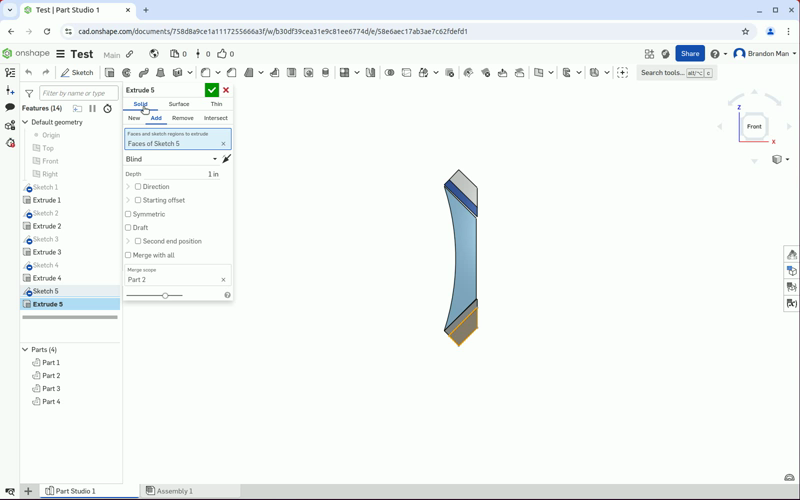
click(143, 106)
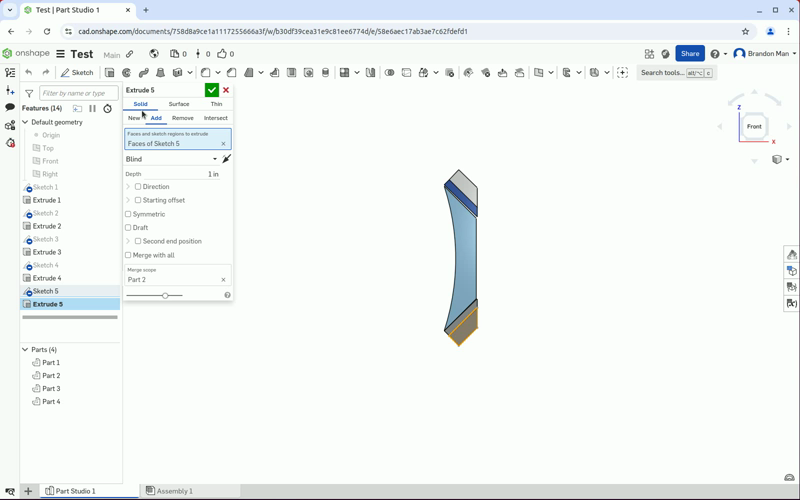
mouse_move(137, 120)
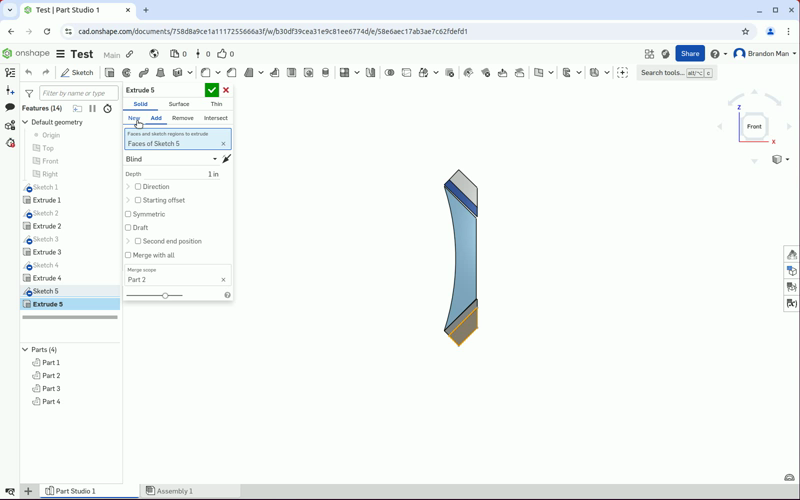
click(137, 120)
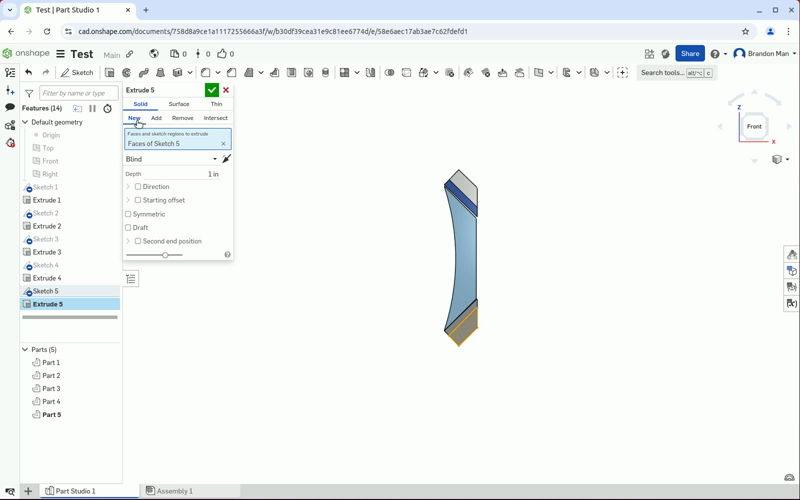
key(tab, 4)
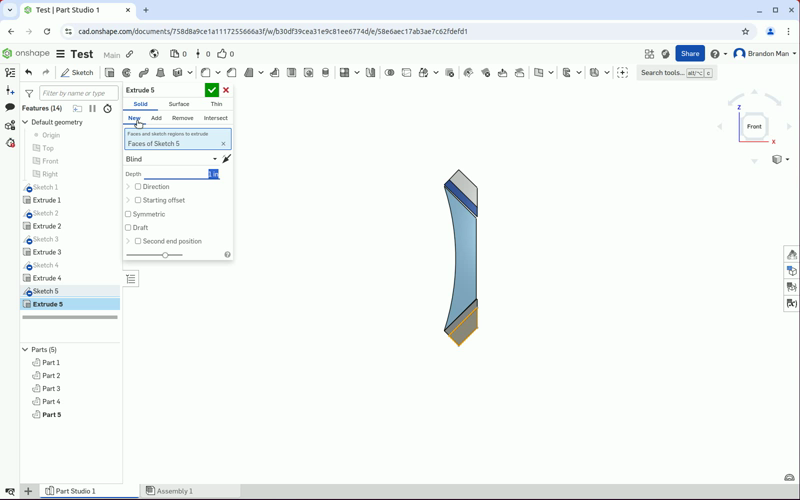
text(1.444)
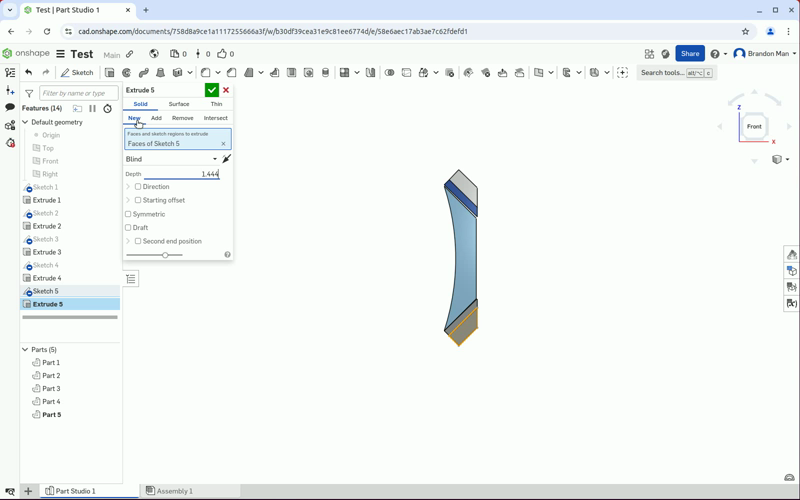
key(enter)
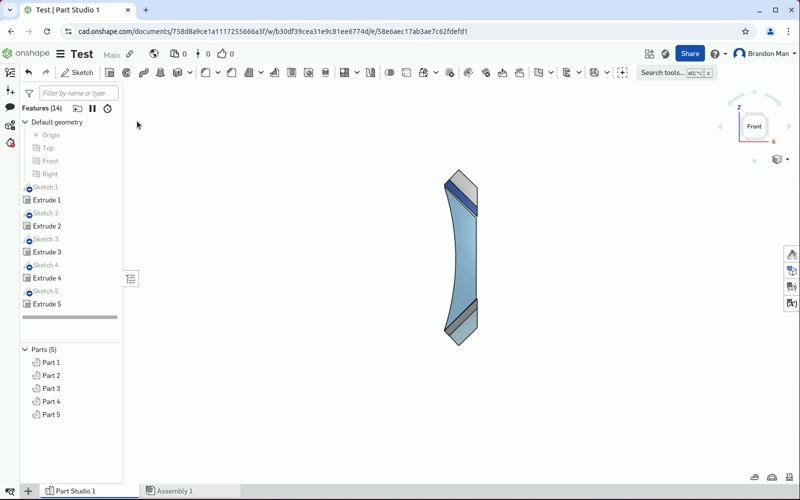
key(shift+h)
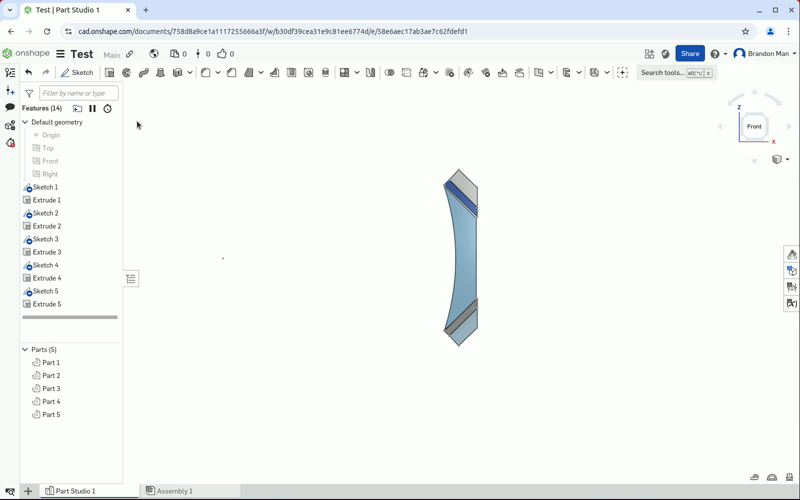
key(shift+h)
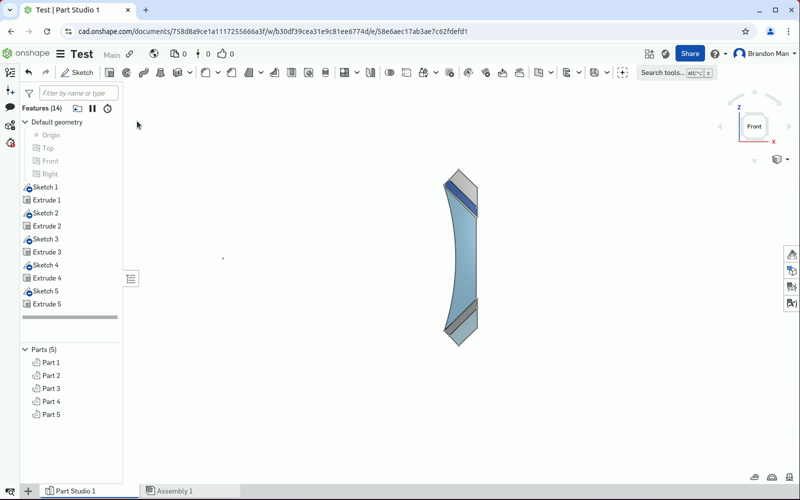
key(shift+7)
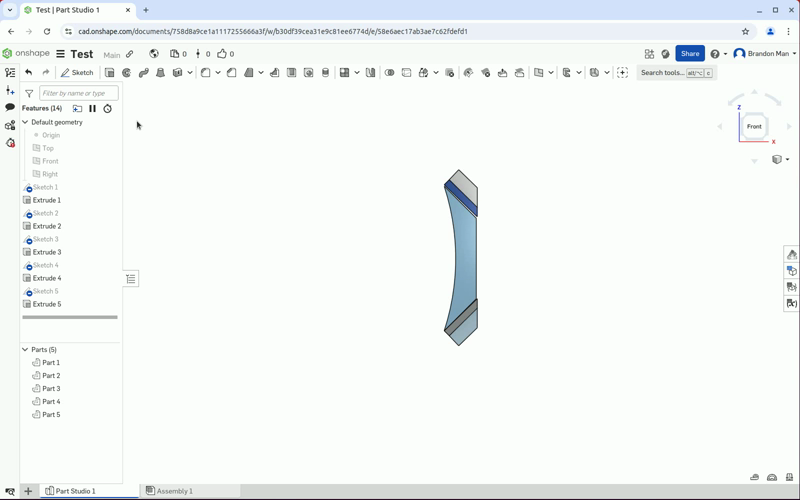
key(left, 2)
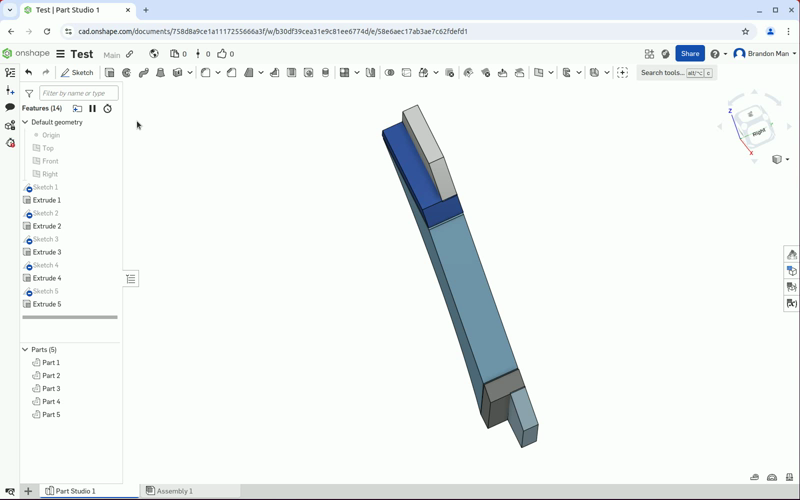
key(down, 2)
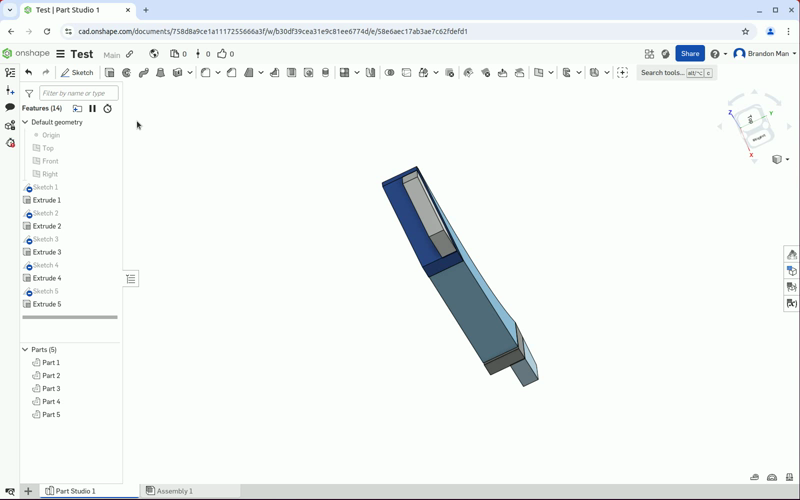
key(up, 2)
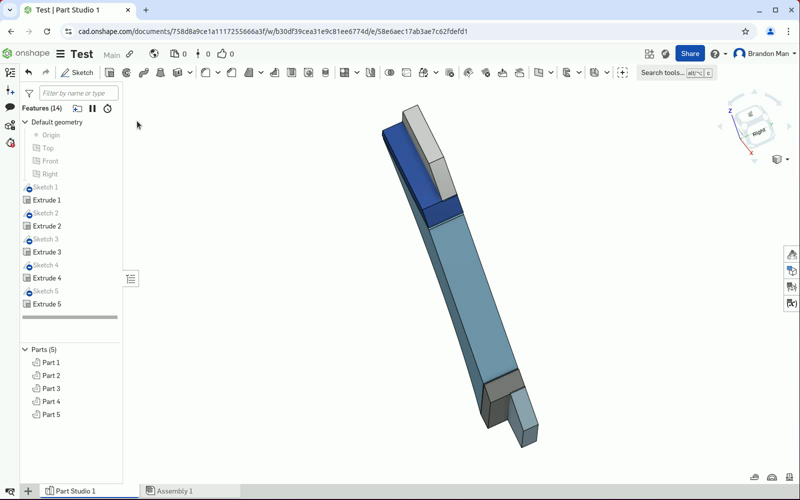
key(right, 2)
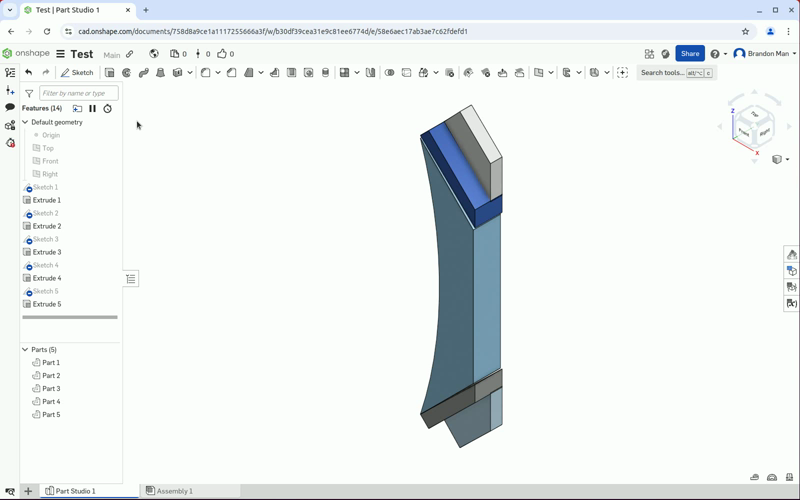
mouse_move(73, 189)
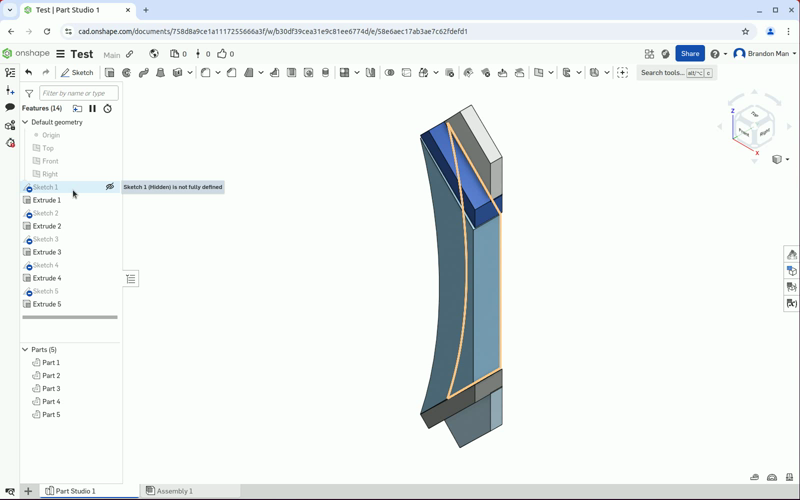
click(73, 189)